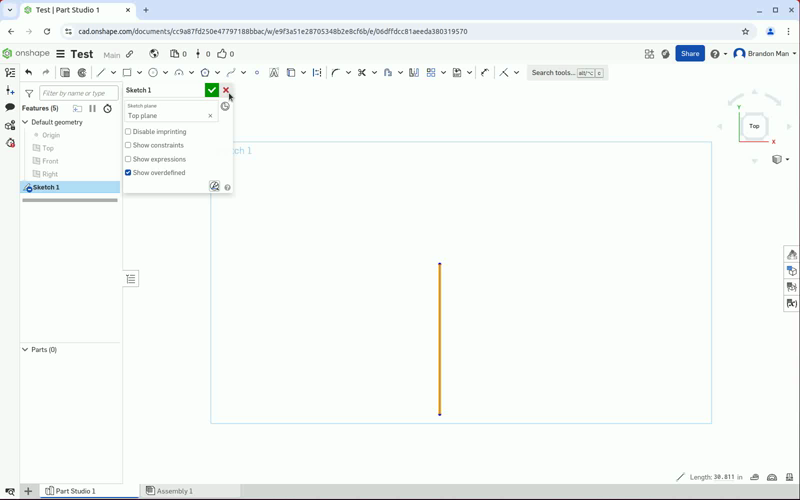
key(shift+h)
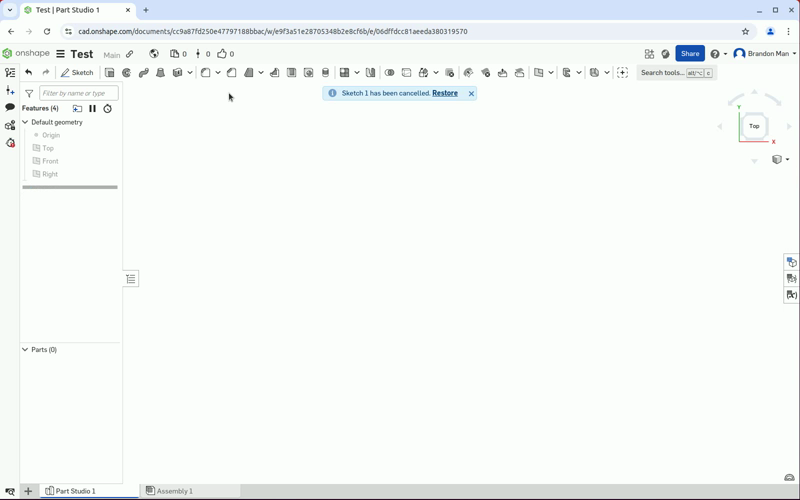
mouse_move(73, 352)
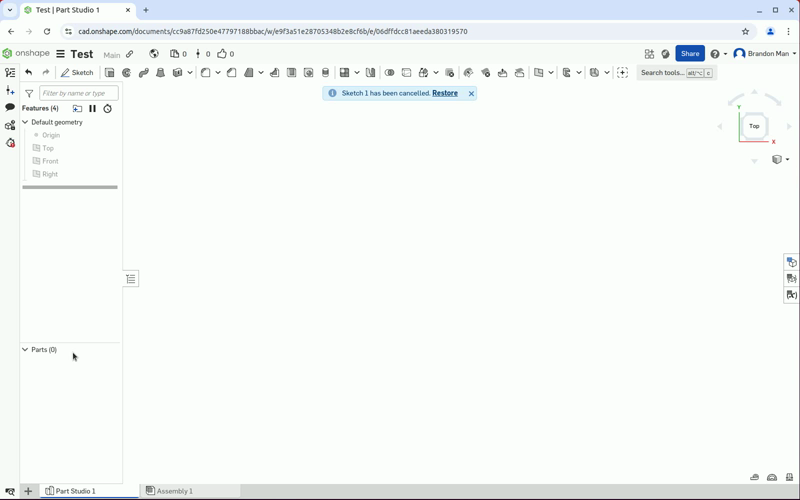
key(y)
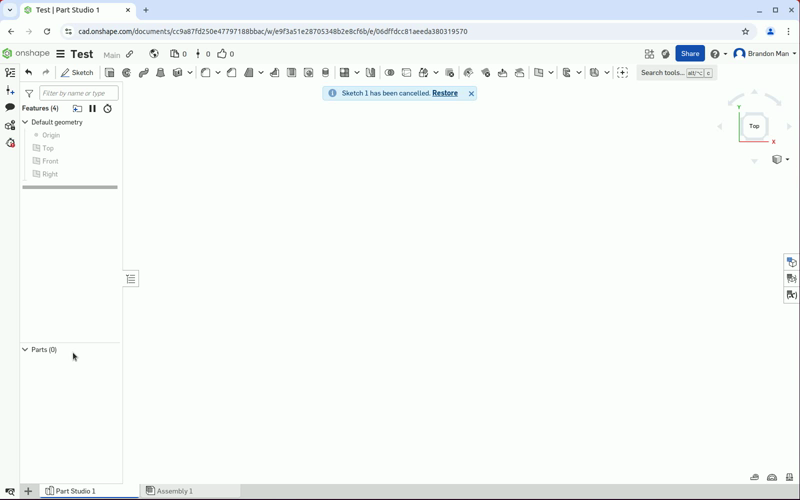
key(shift+p)
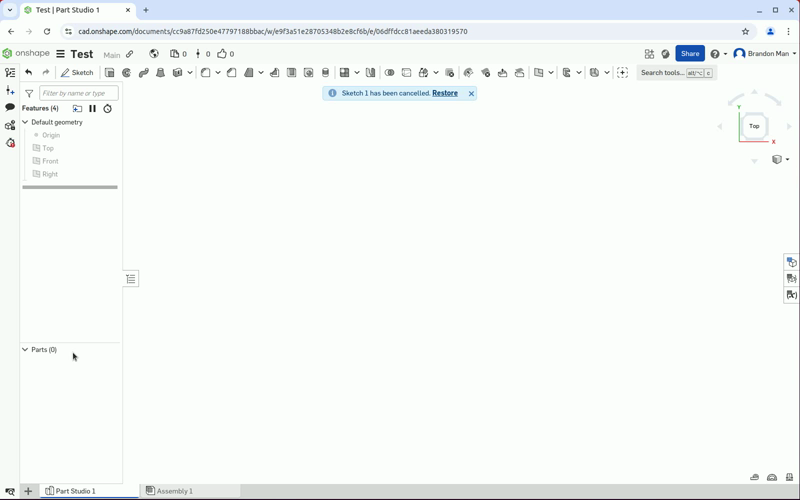
key(space)
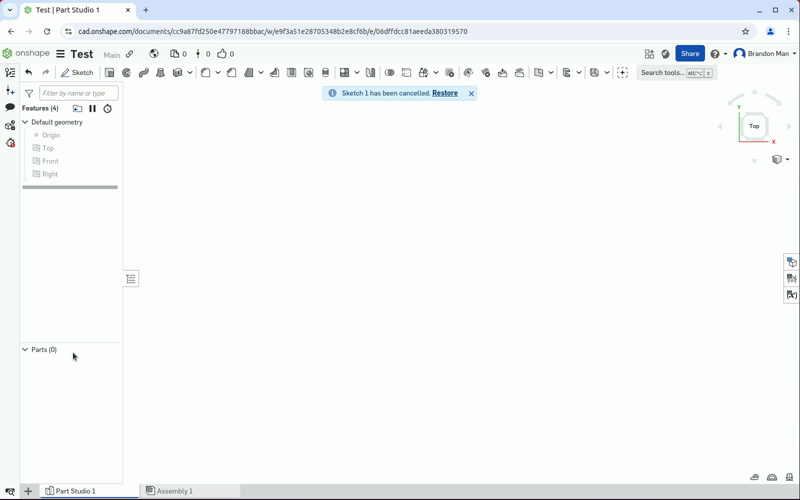
key_down(shift)
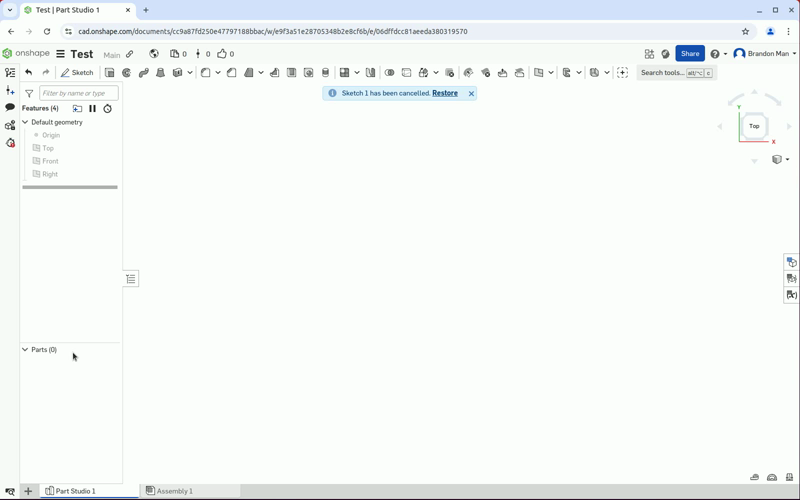
key(up)
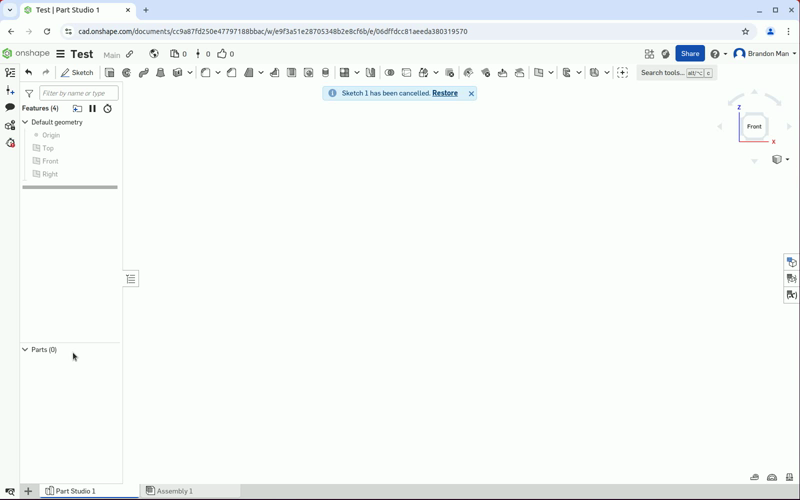
key_up(shift)
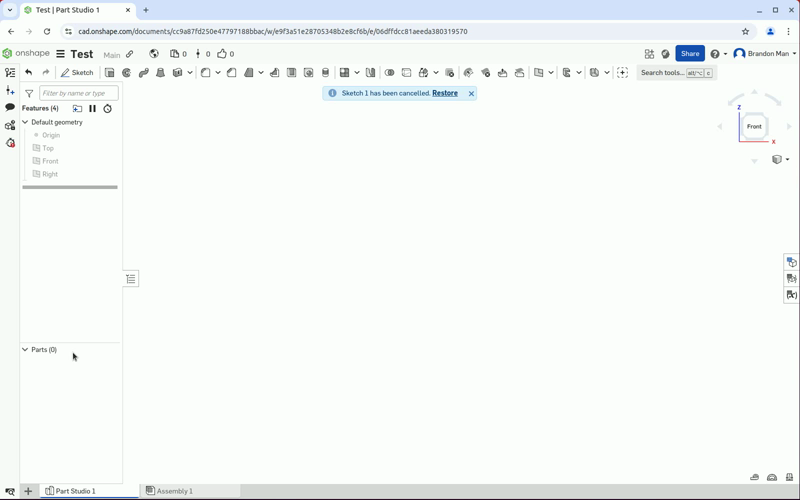
key(space)
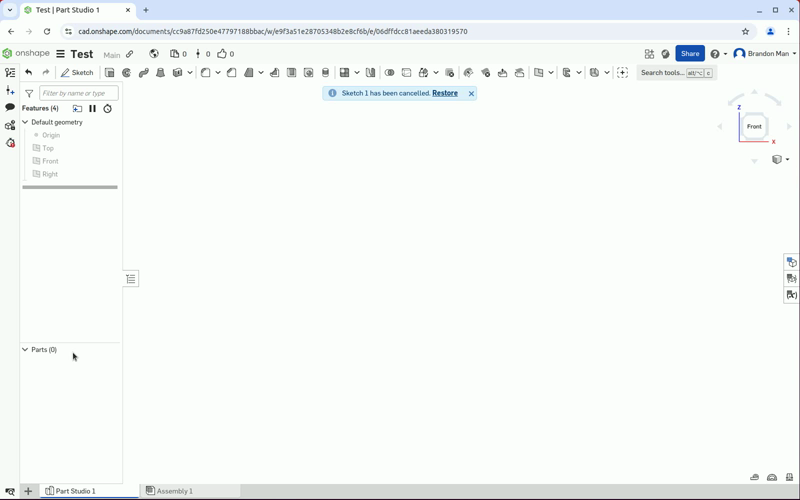
key_down(shift)
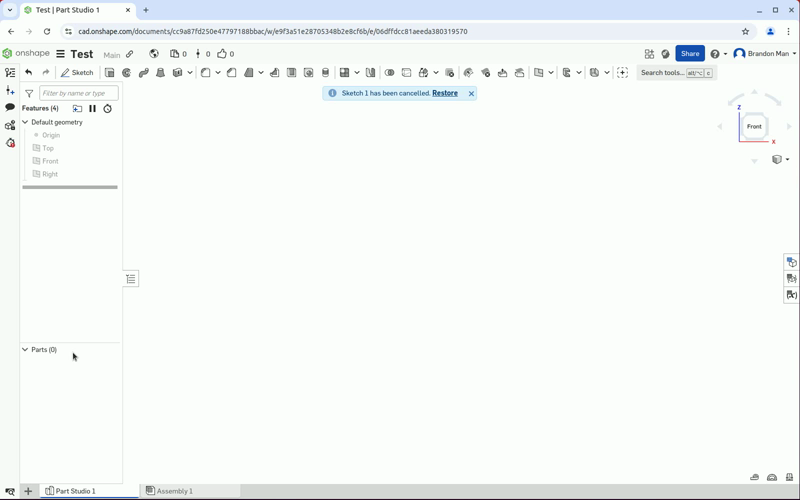
key(left)
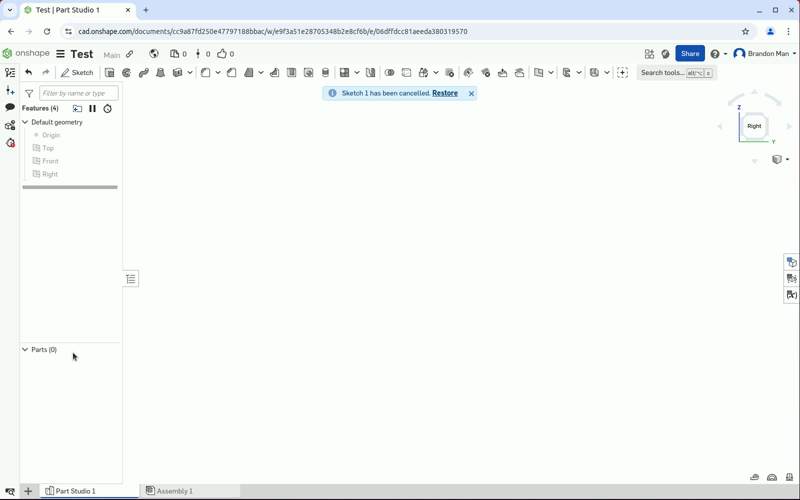
key_up(shift)
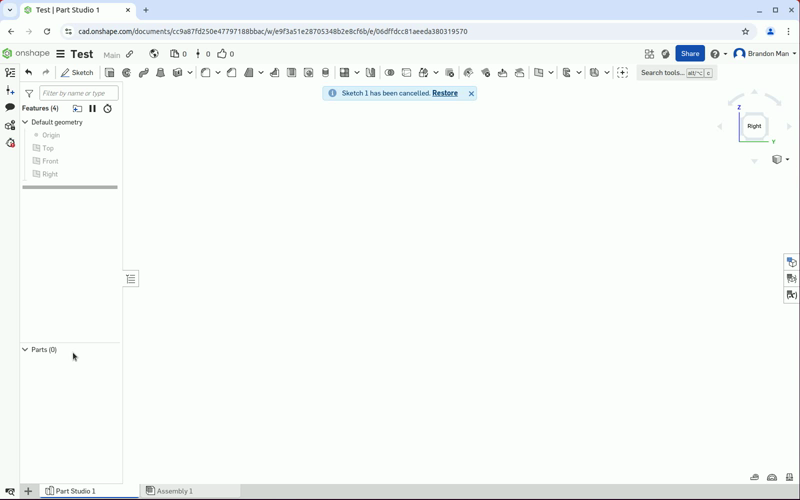
mouse_move(73, 352)
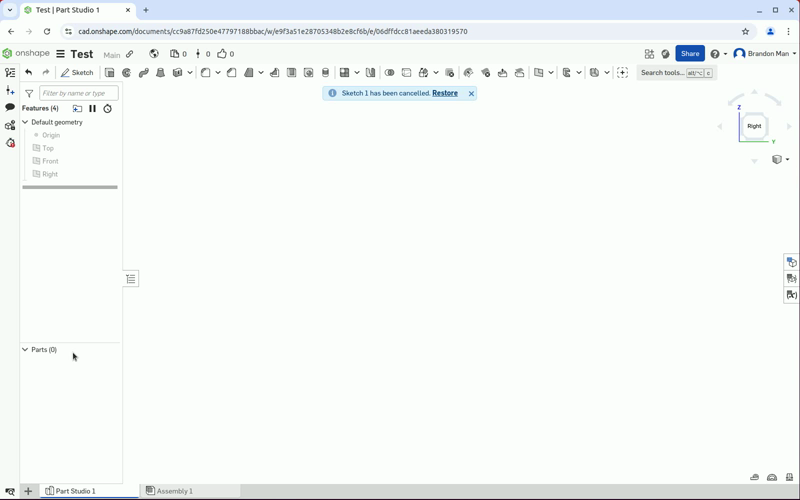
key(shift+y)
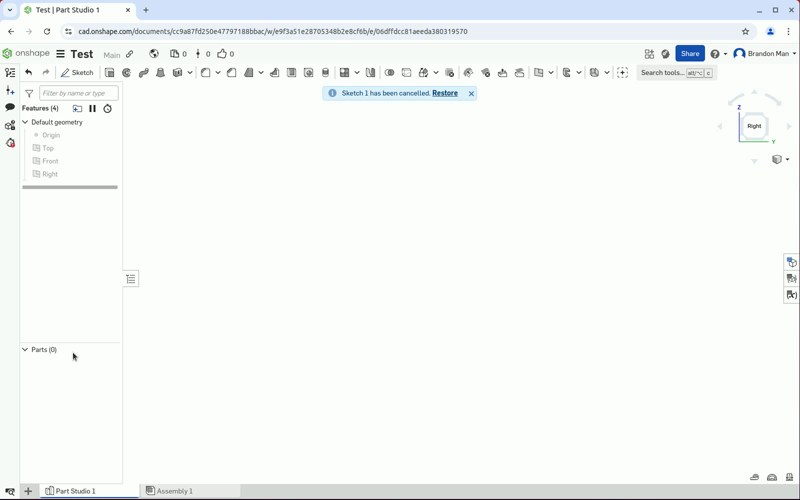
key(shift+s)
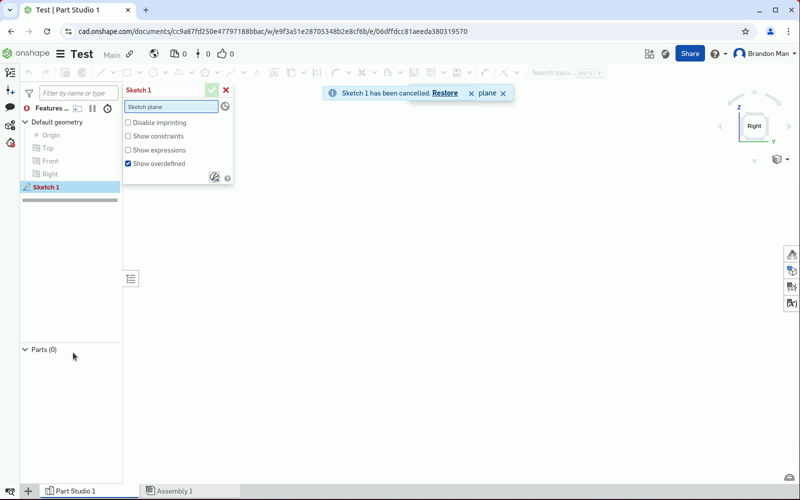
mouse_move(73, 176)
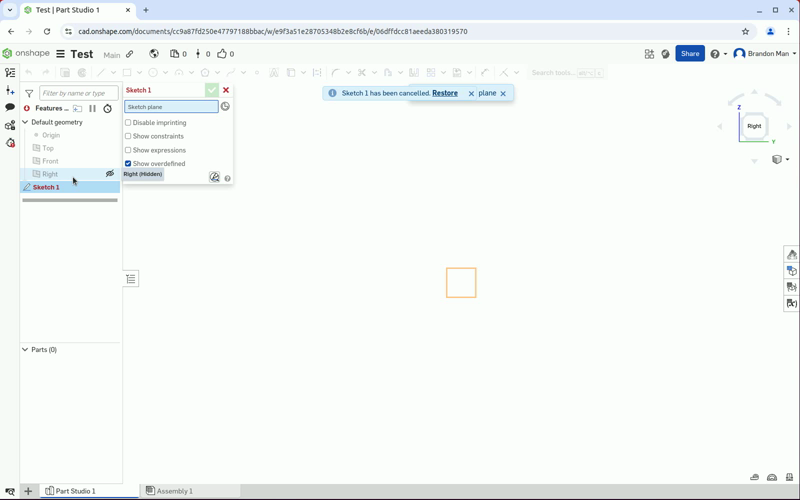
click(73, 176)
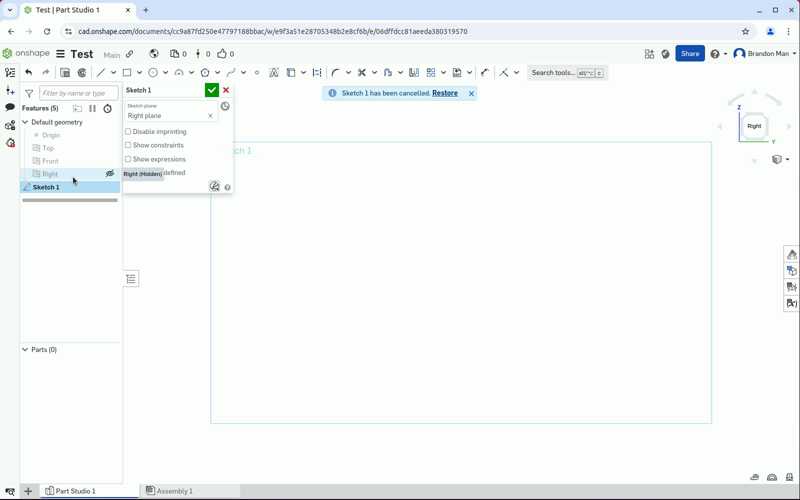
mouse_move(73, 352)
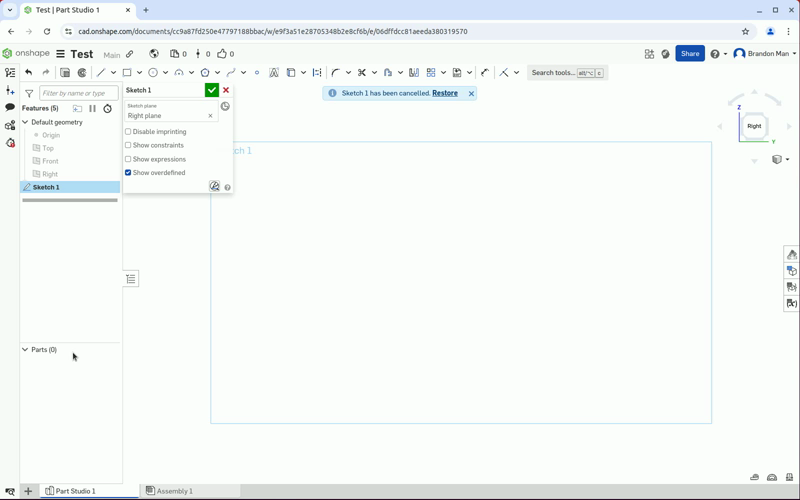
key(y)
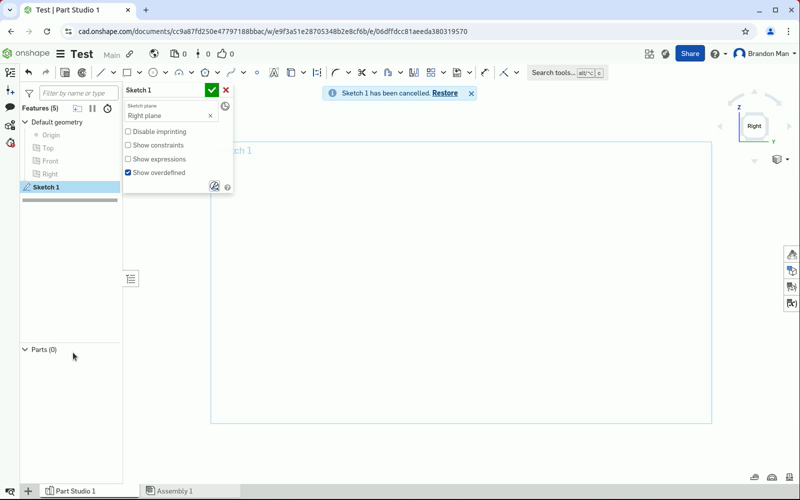
key(l)
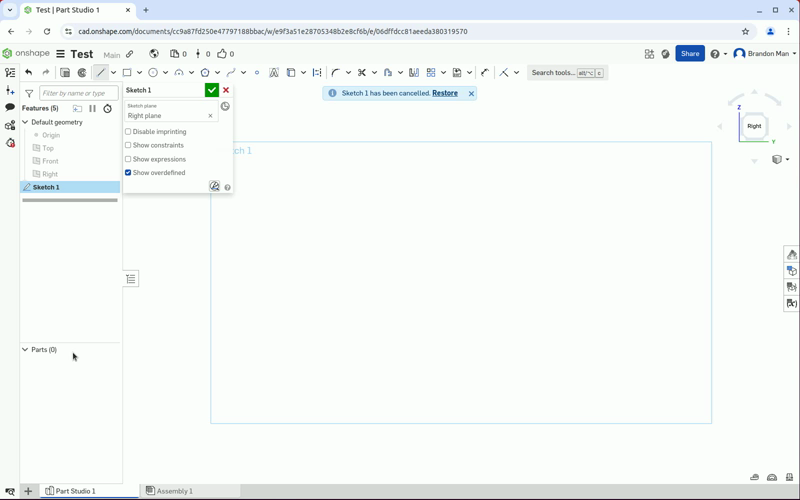
key_down(shift)
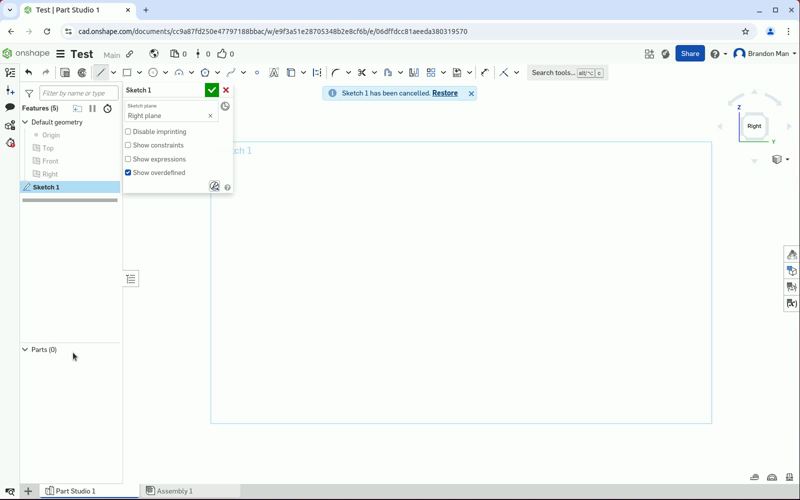
mouse_move(460, 282)
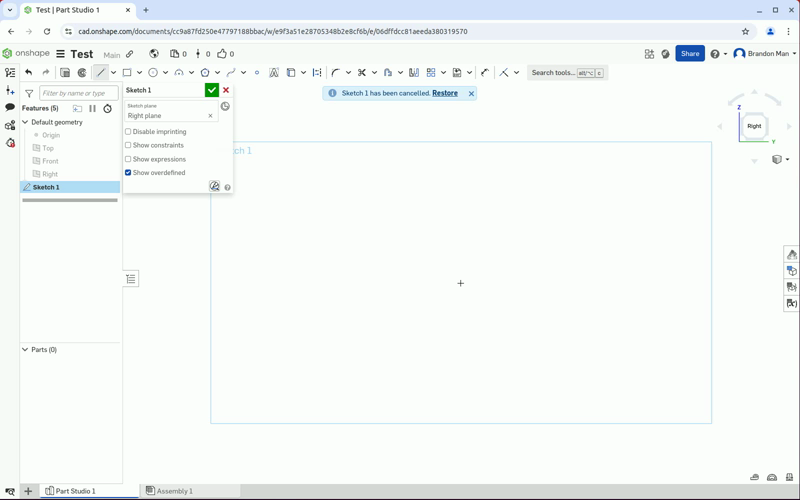
click(460, 282)
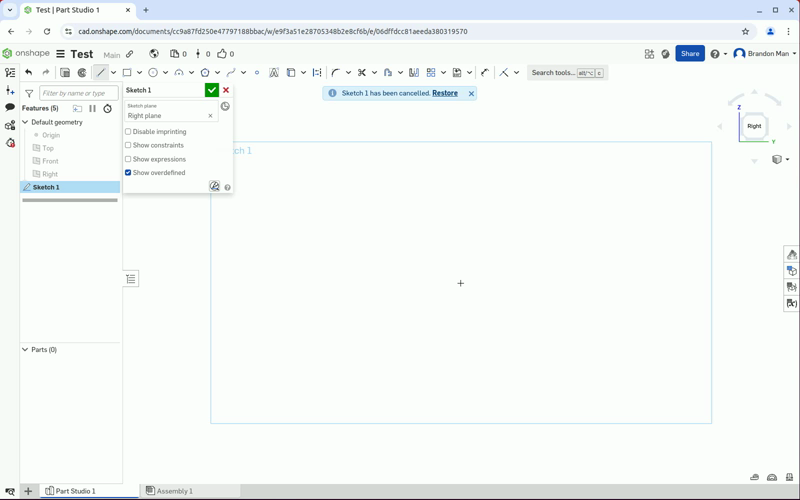
key_up(shift)
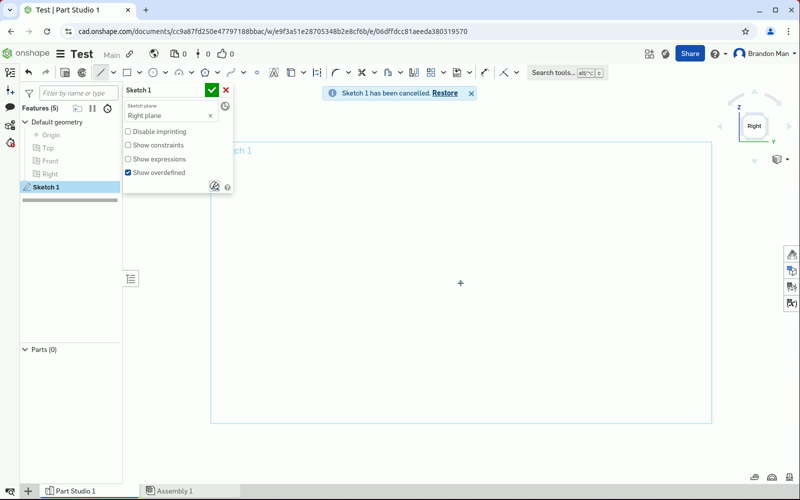
key_down(shift)
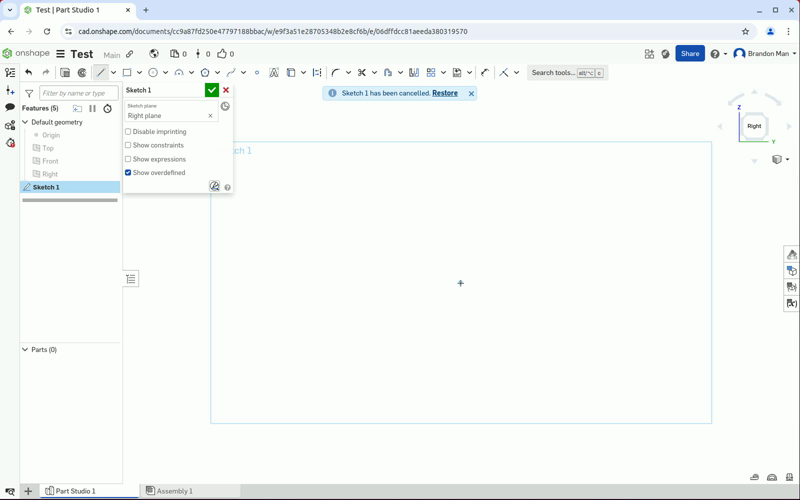
mouse_move(573, 282)
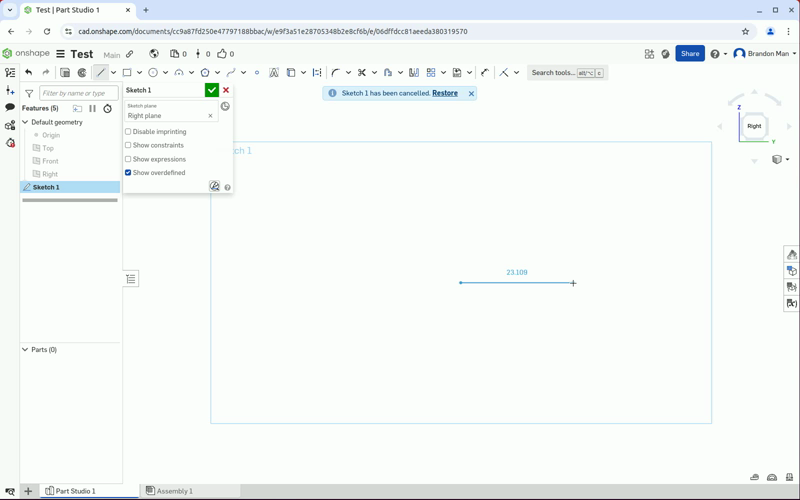
click(573, 282)
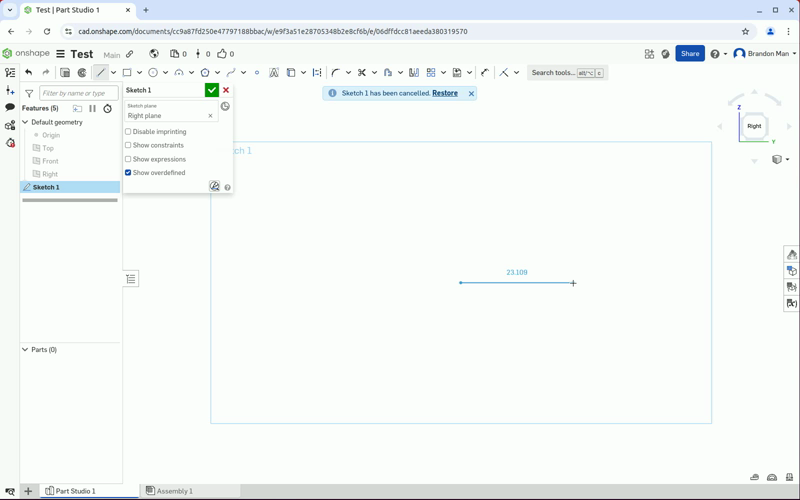
key_up(shift)
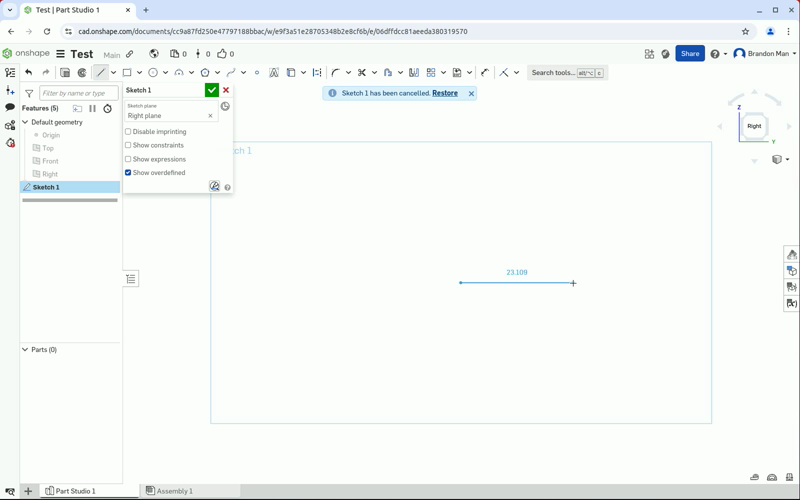
key_down(shift)
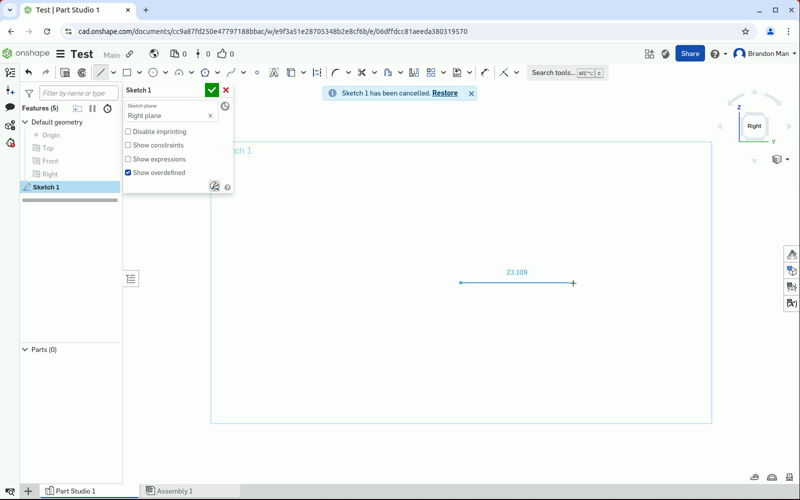
mouse_move(573, 208)
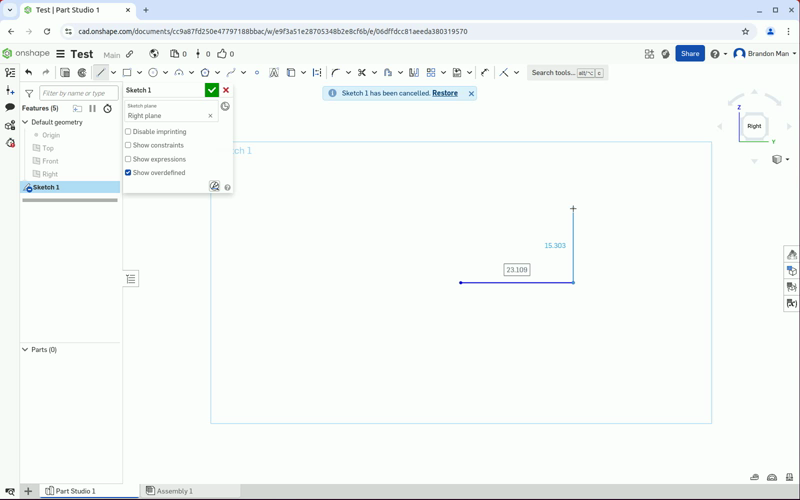
click(573, 208)
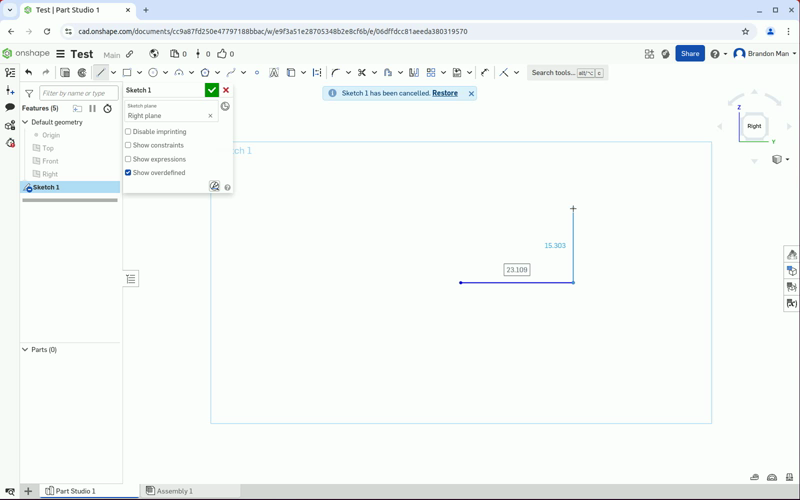
key_up(shift)
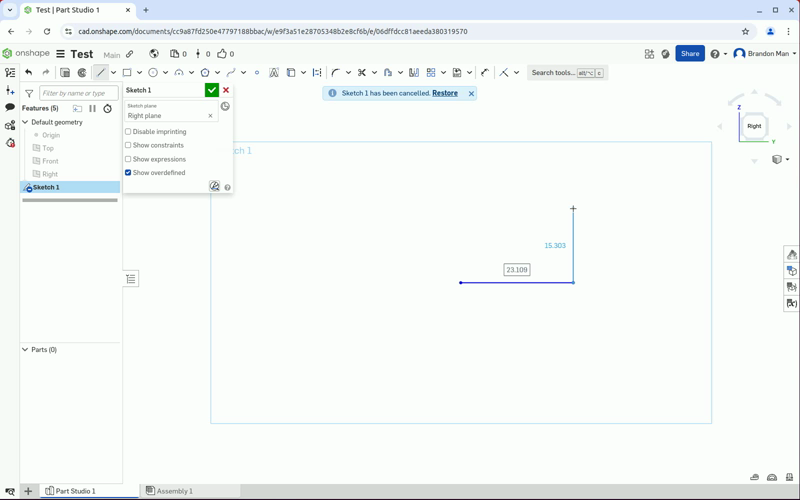
key_down(shift)
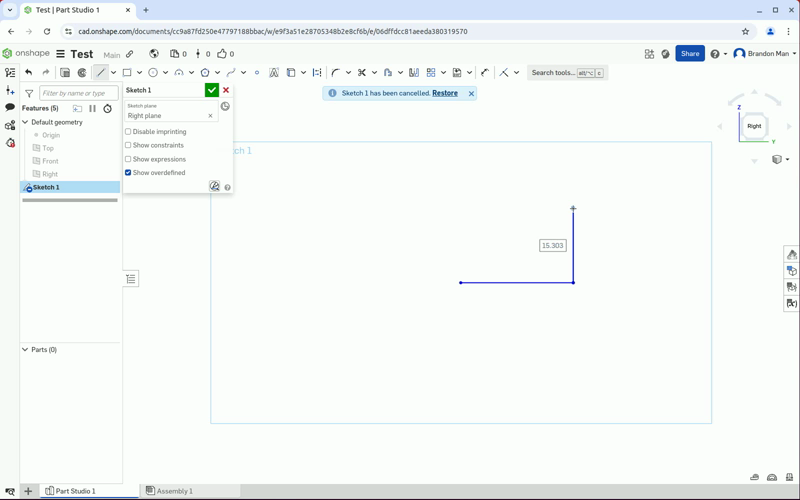
mouse_move(460, 208)
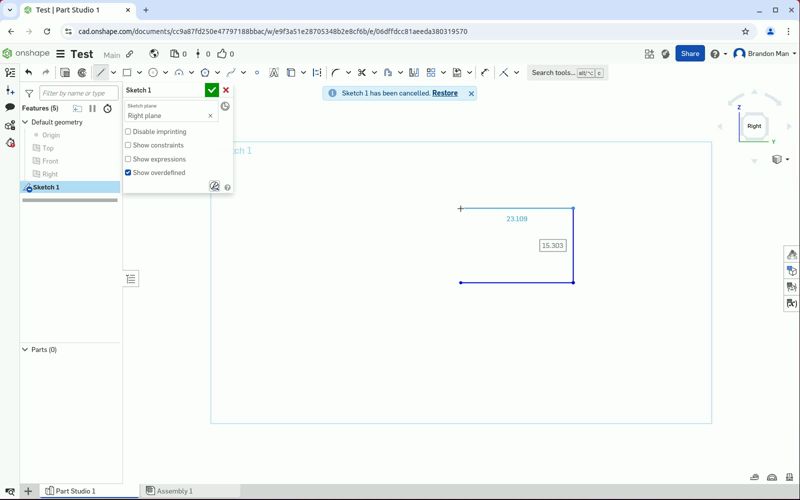
click(460, 208)
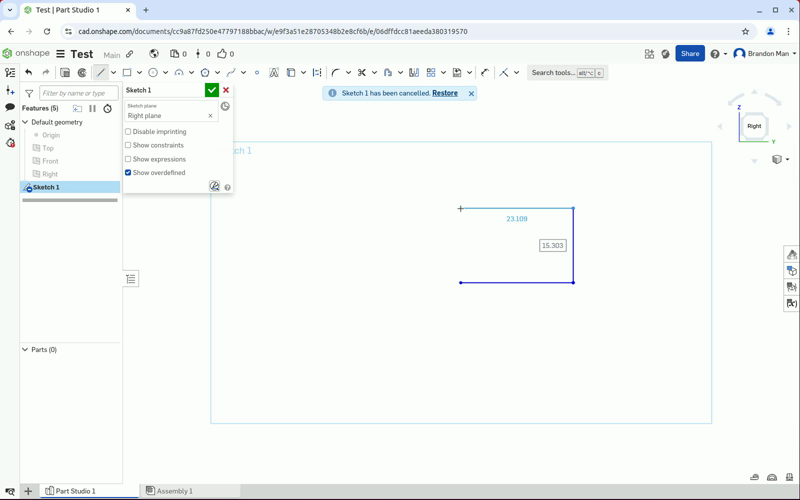
key_up(shift)
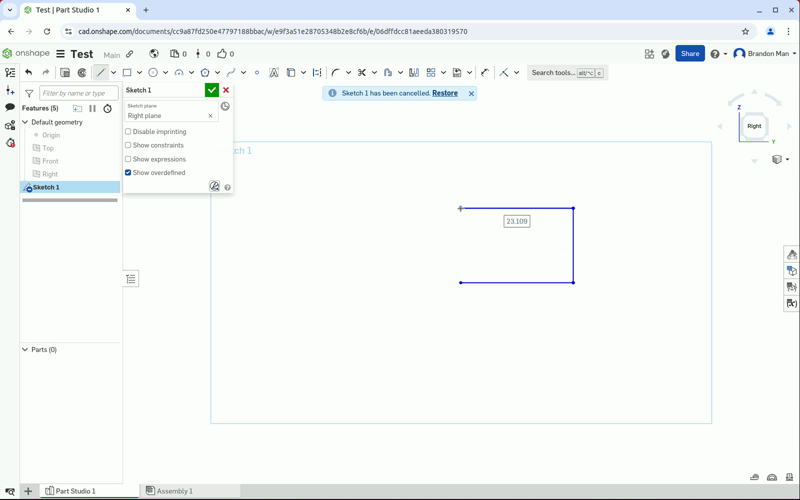
key_down(shift)
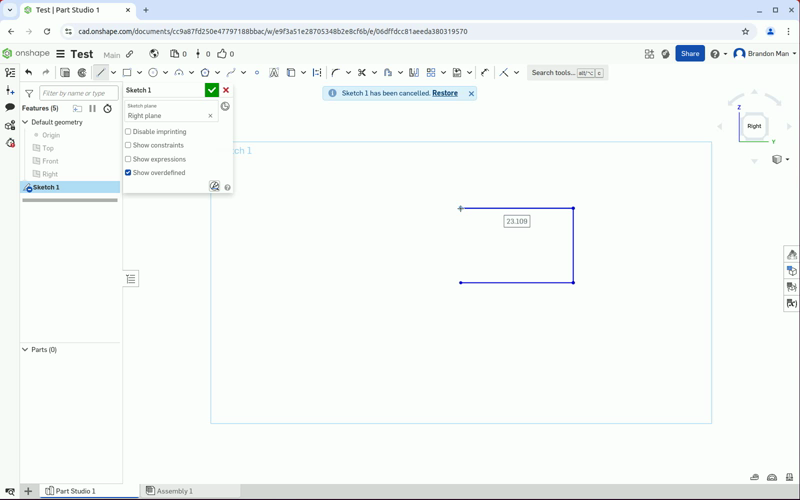
mouse_move(460, 282)
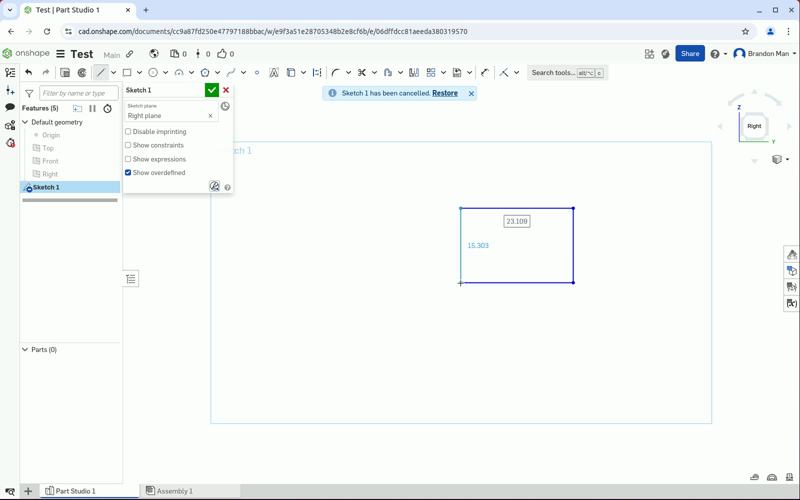
key_up(shift)
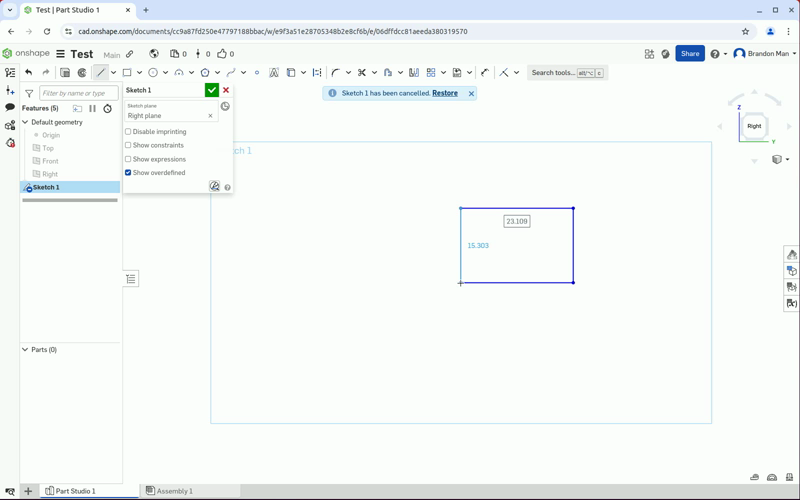
click(460, 282)
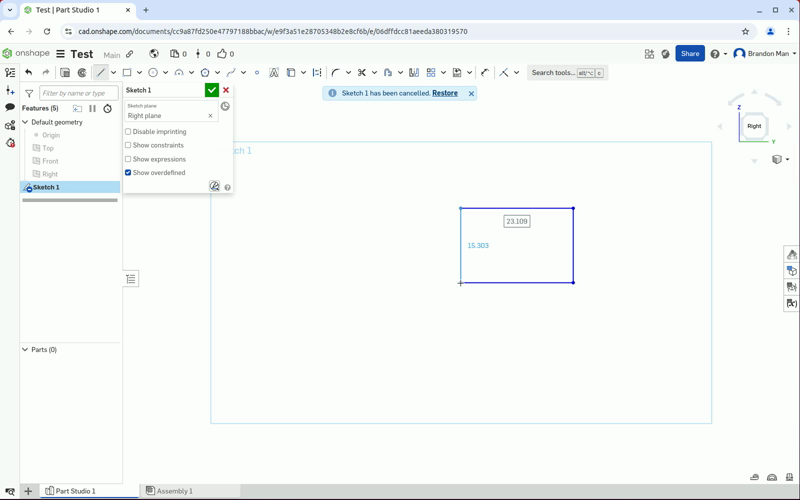
key(esc)
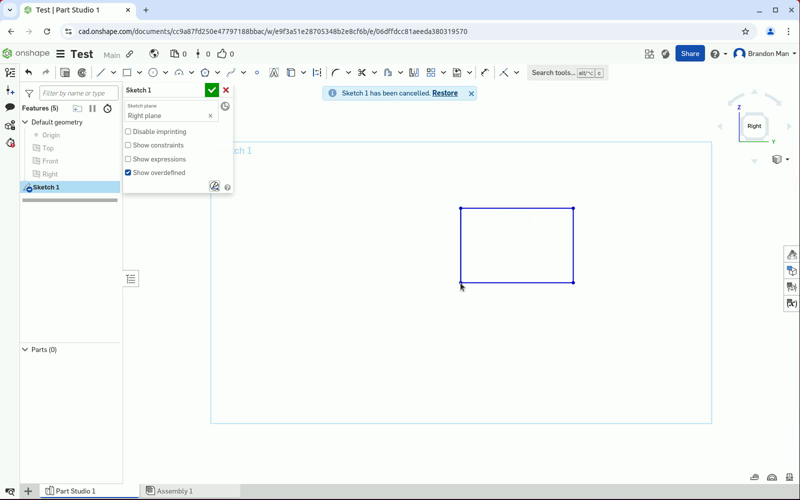
key(c)
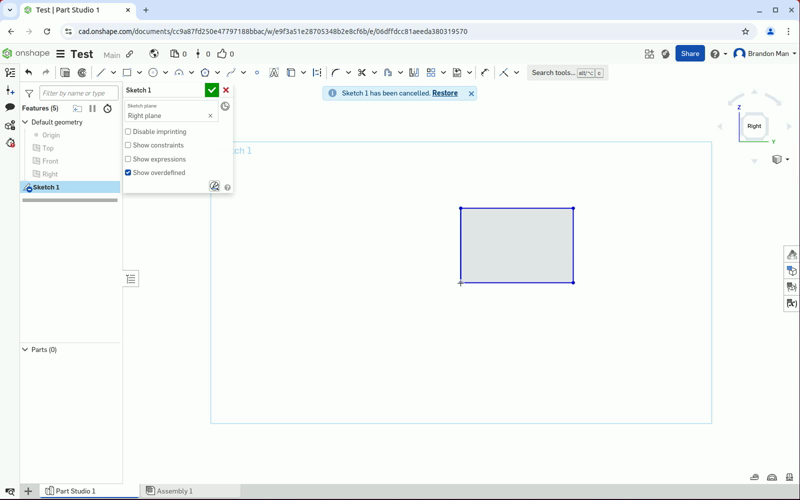
key_down(shift)
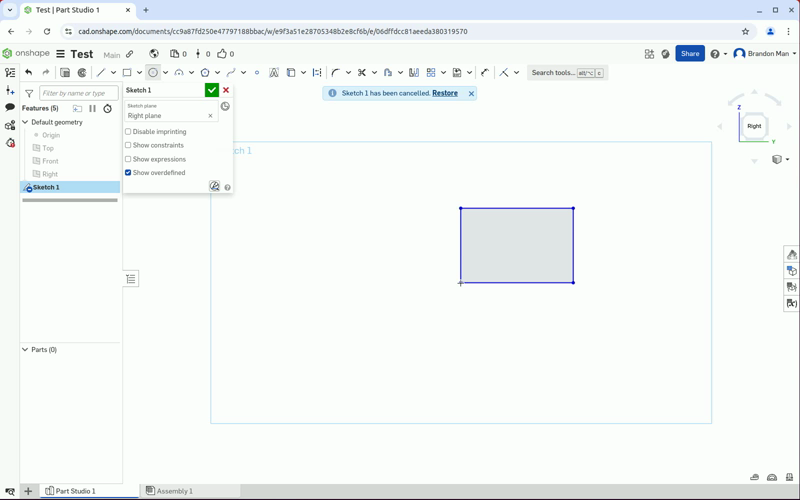
mouse_move(517, 278)
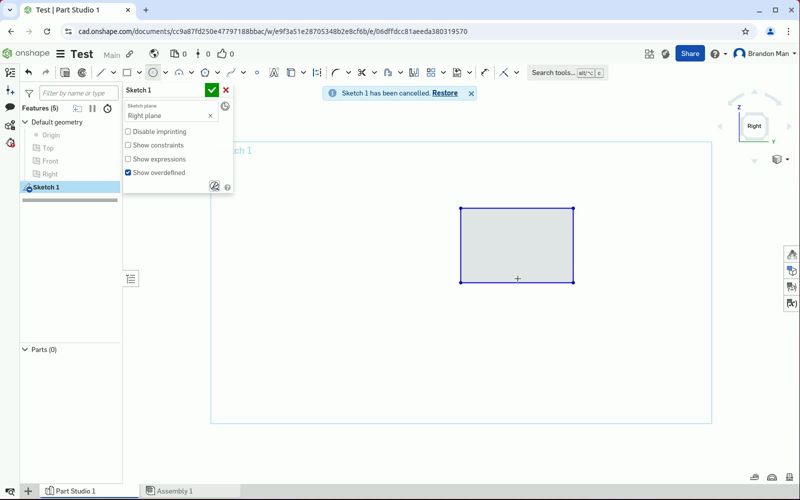
click(517, 278)
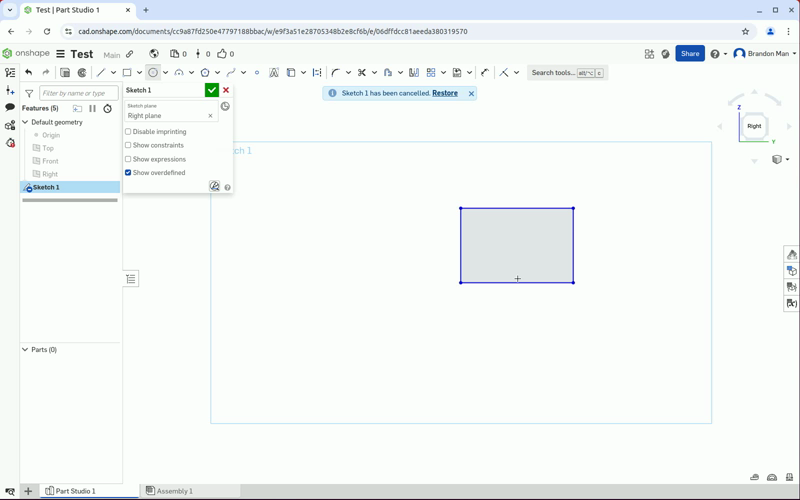
key_up(shift)
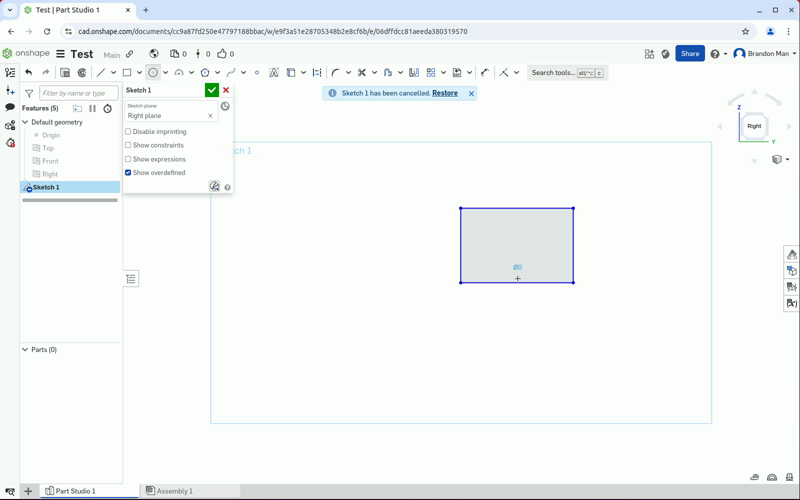
mouse_move(519, 278)
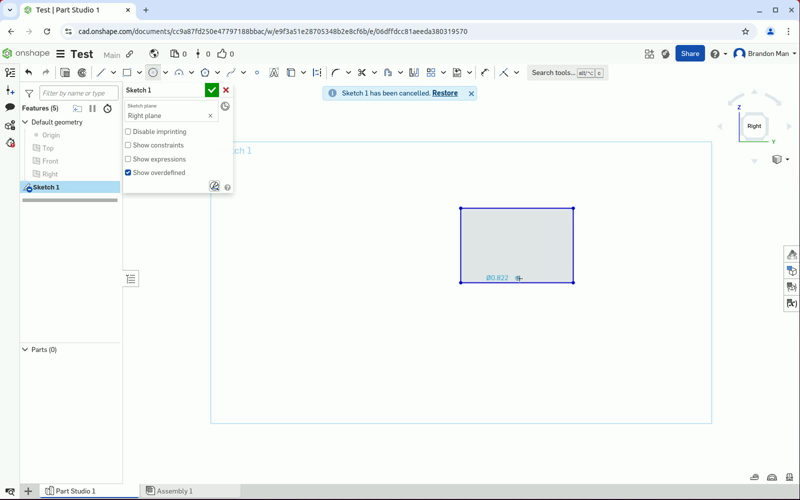
scroll(6)
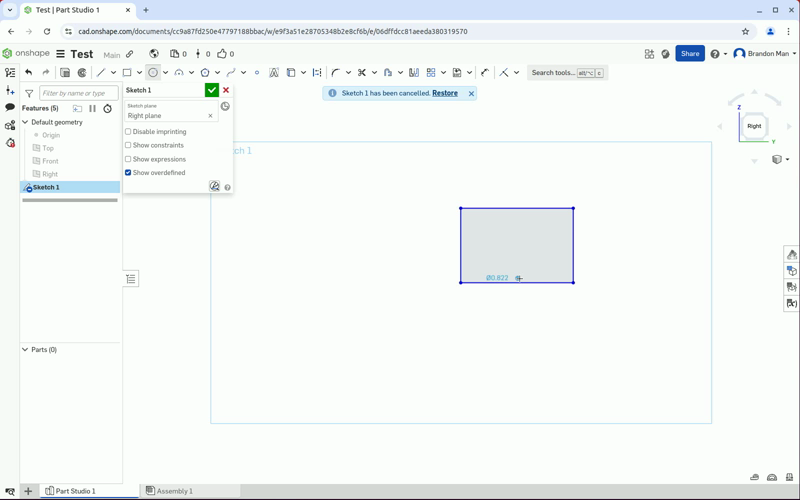
scroll(6)
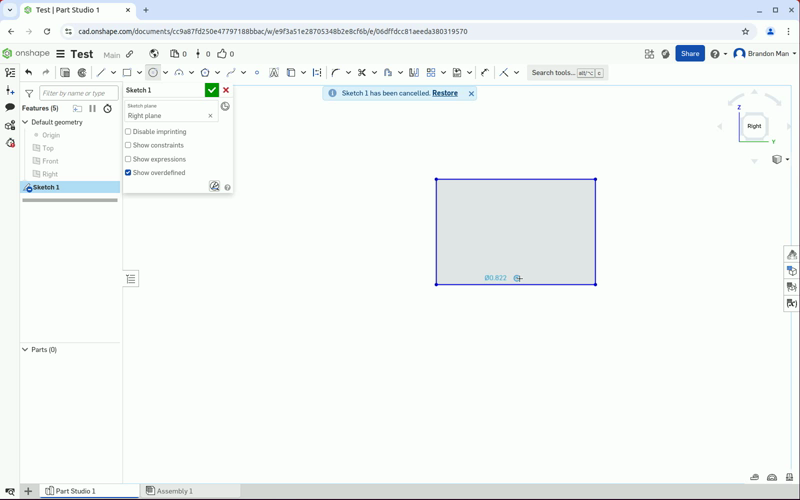
scroll(6)
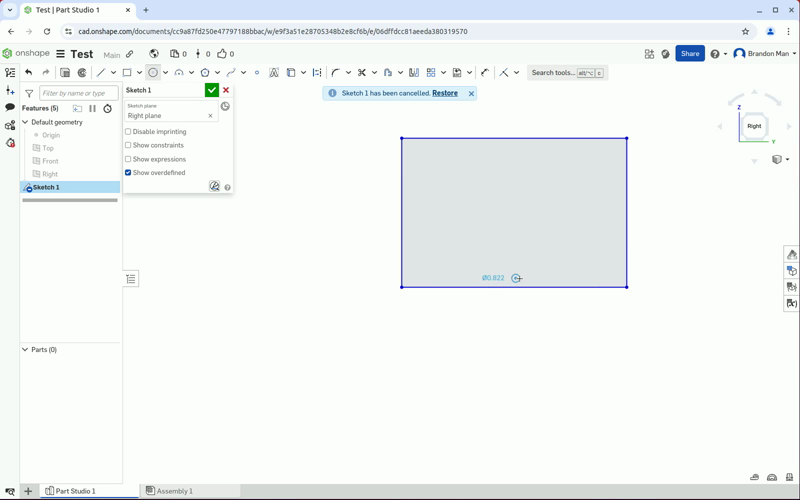
scroll(6)
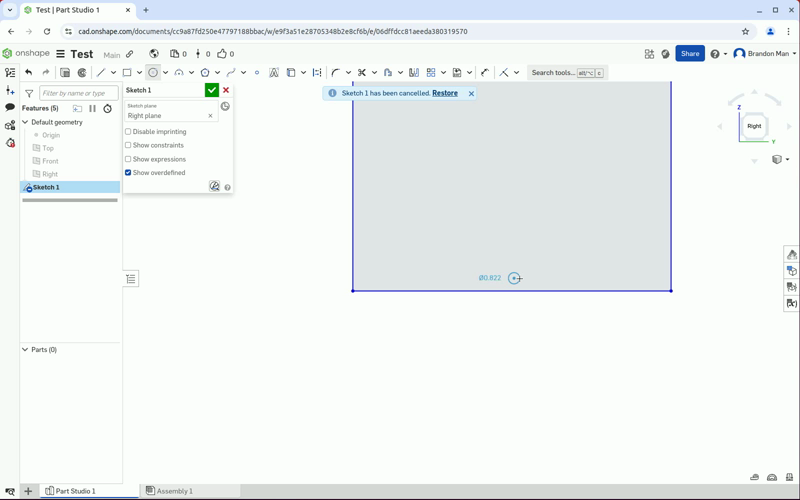
scroll(6)
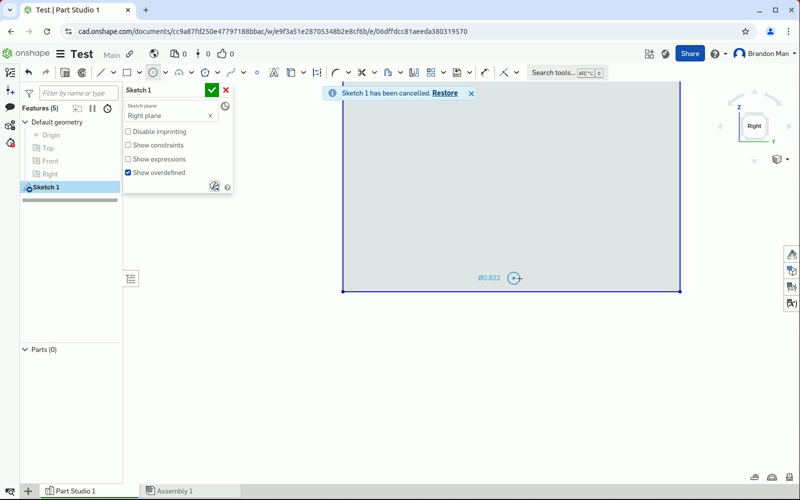
scroll(6)
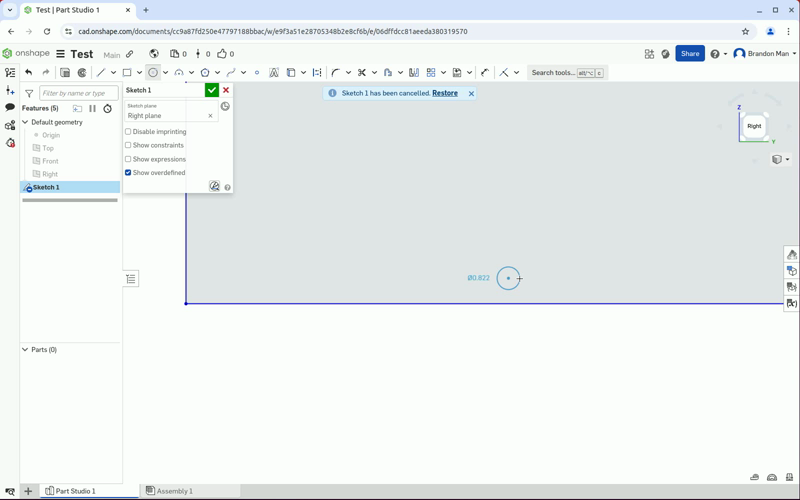
scroll(6)
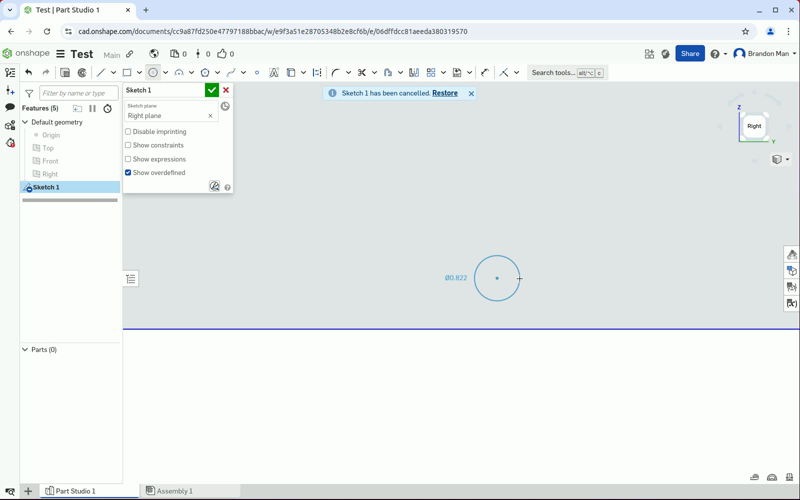
click(519, 278)
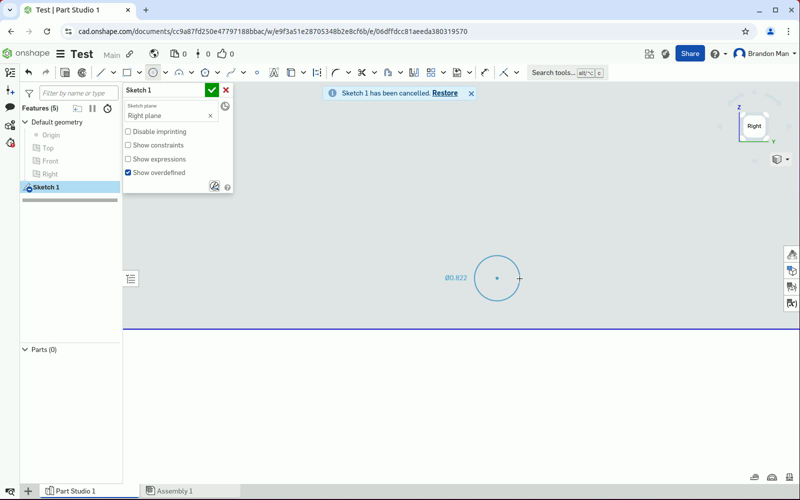
scroll(-6)
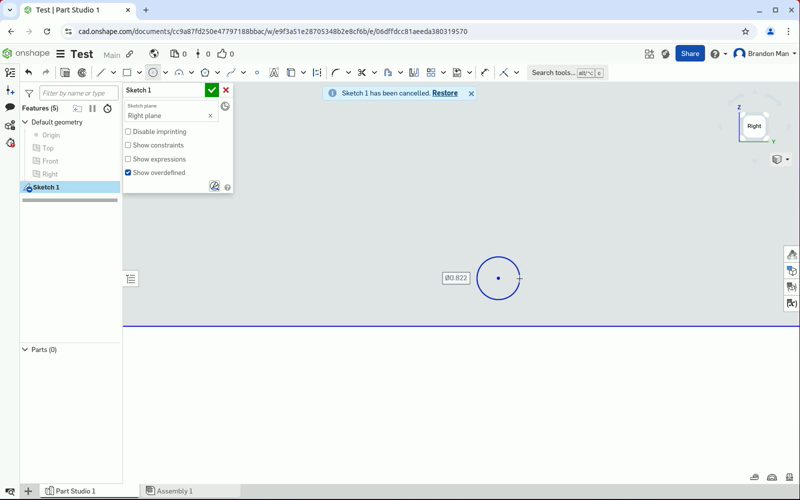
scroll(-6)
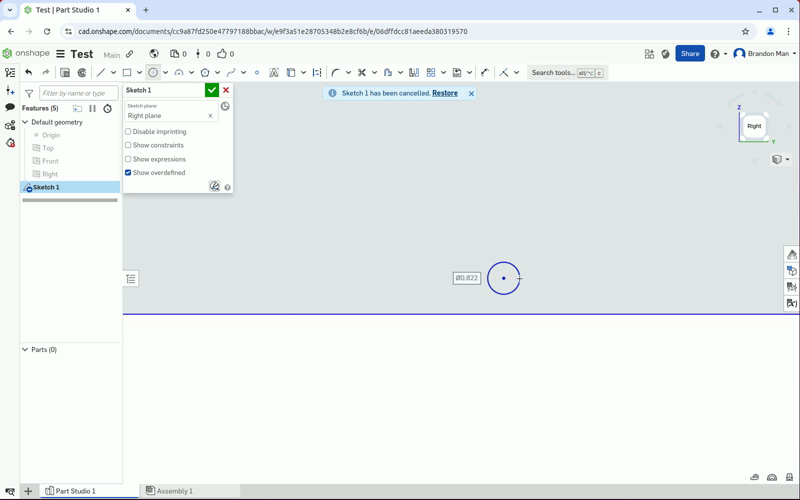
scroll(-6)
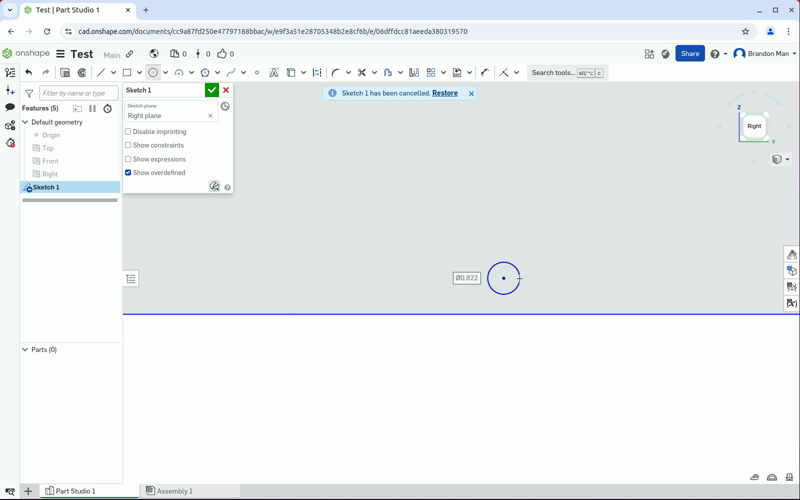
scroll(-6)
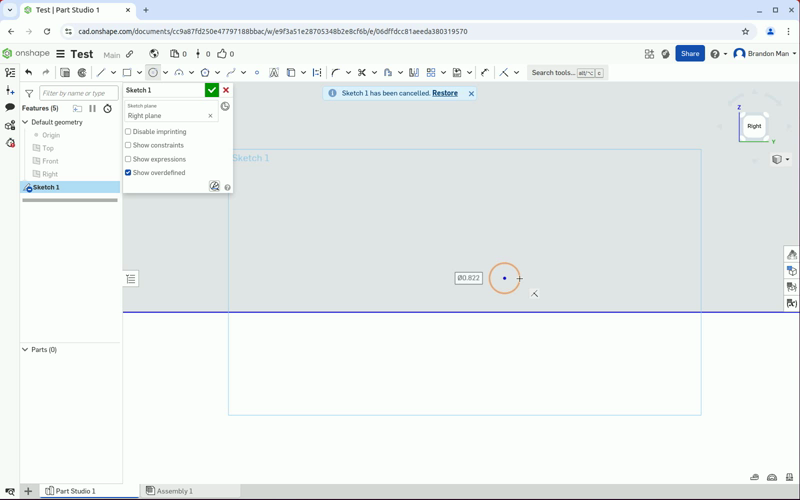
scroll(-6)
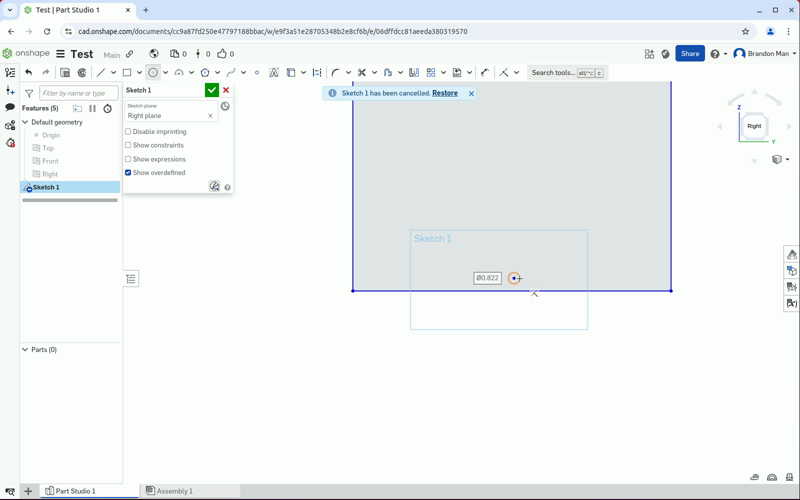
scroll(-6)
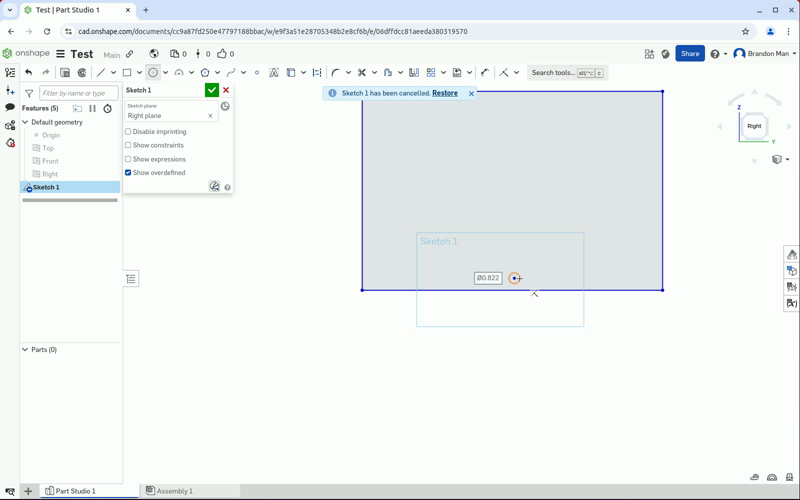
scroll(-6)
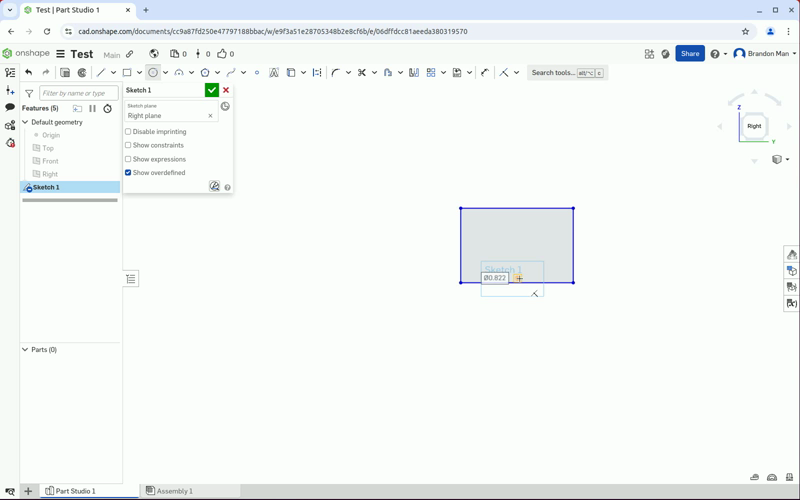
key(esc)
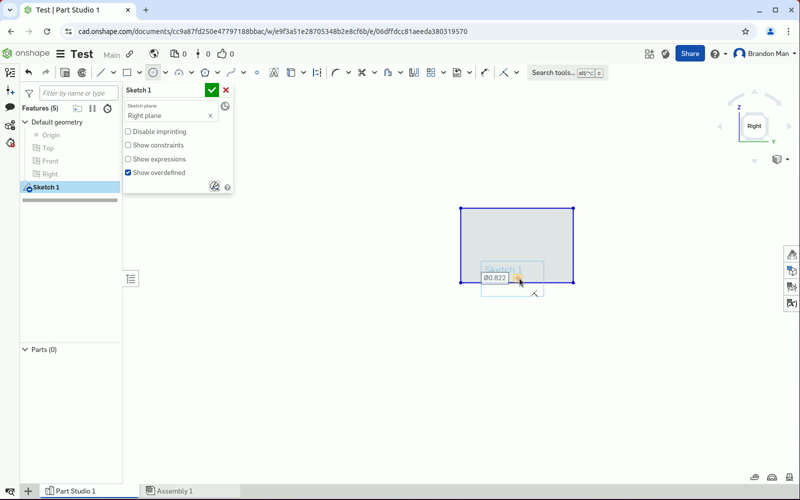
key(c)
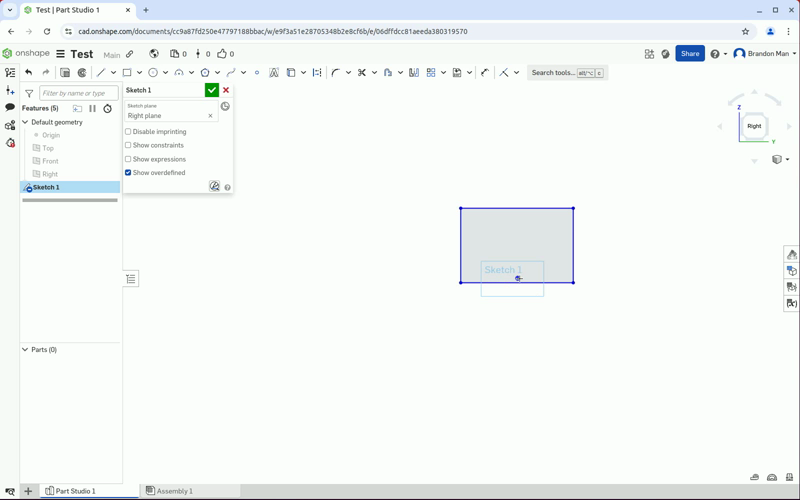
key_down(shift)
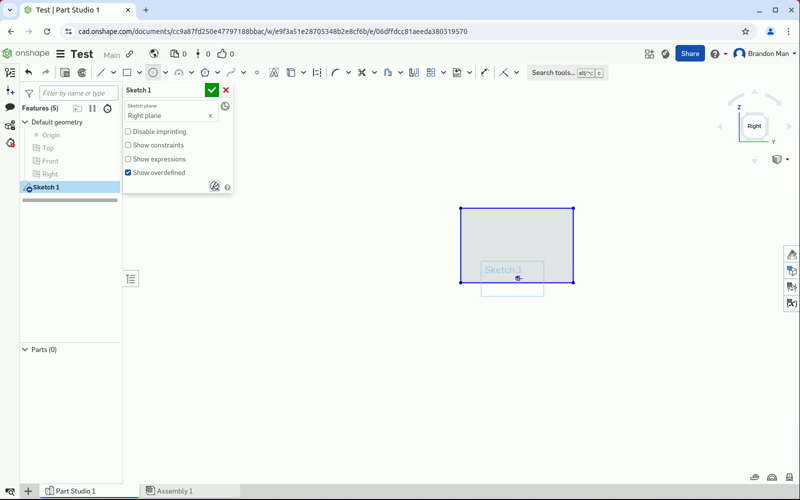
mouse_move(517, 213)
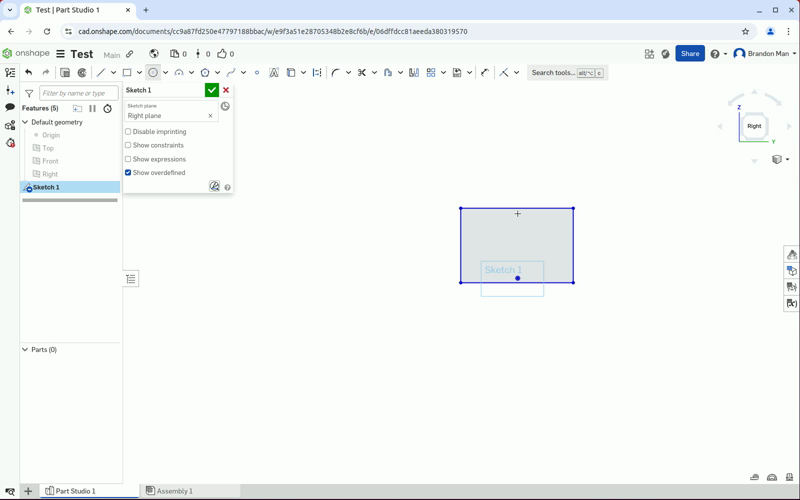
click(517, 213)
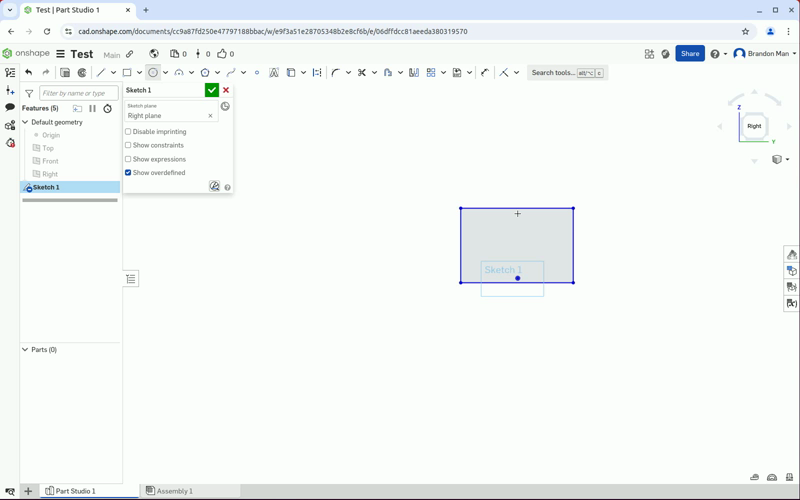
key_up(shift)
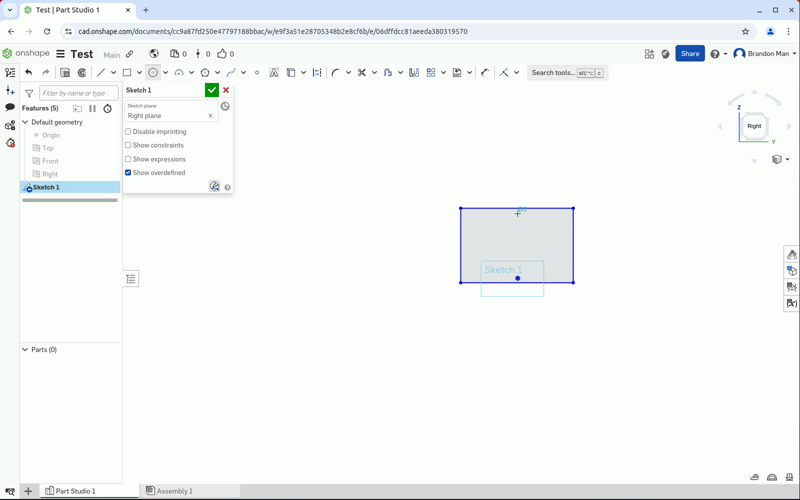
mouse_move(519, 213)
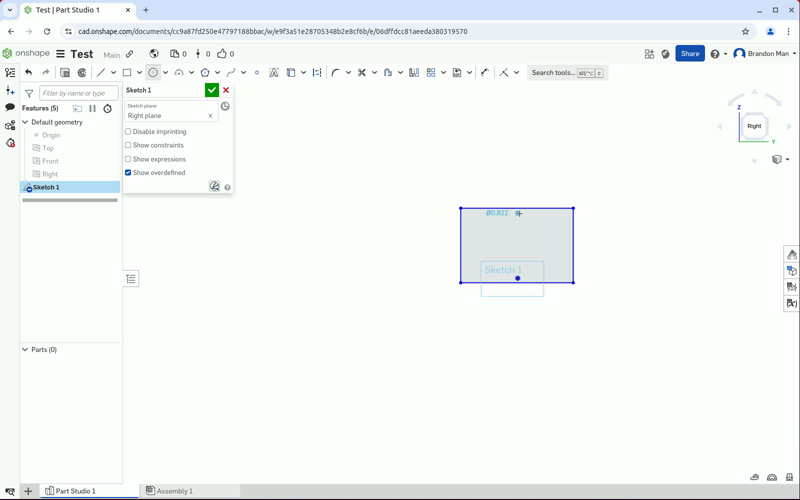
scroll(6)
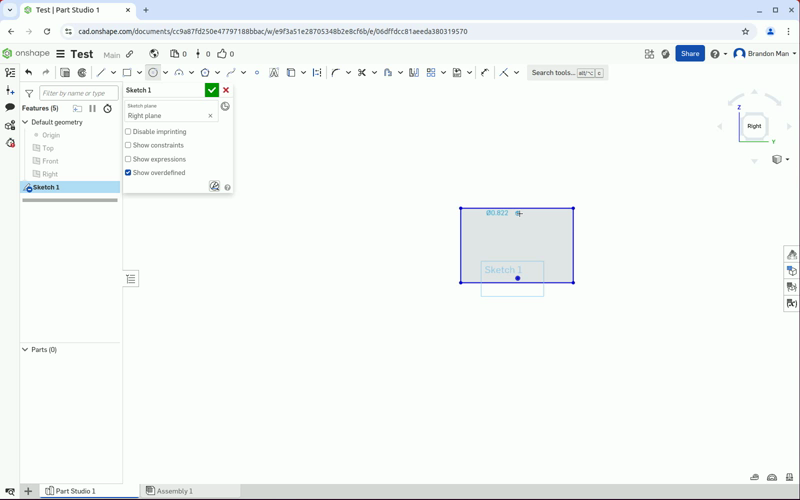
scroll(6)
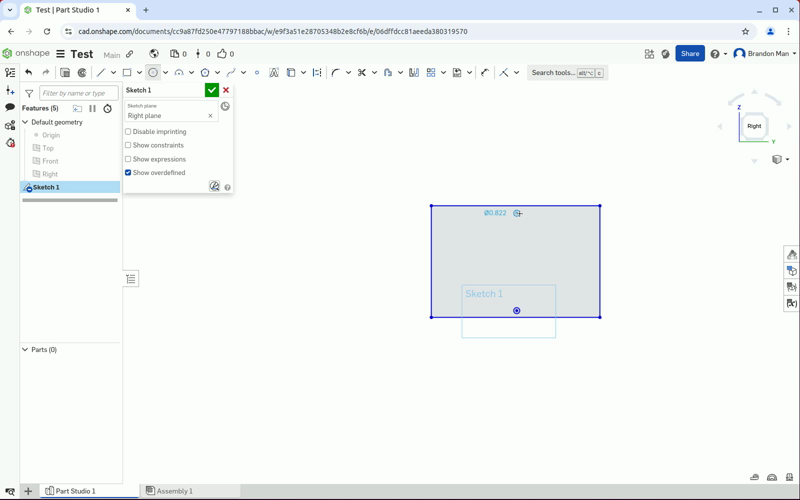
scroll(6)
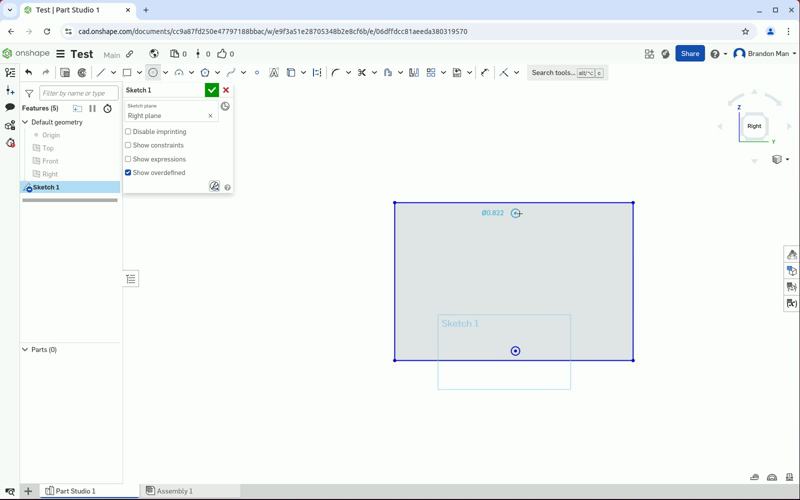
scroll(6)
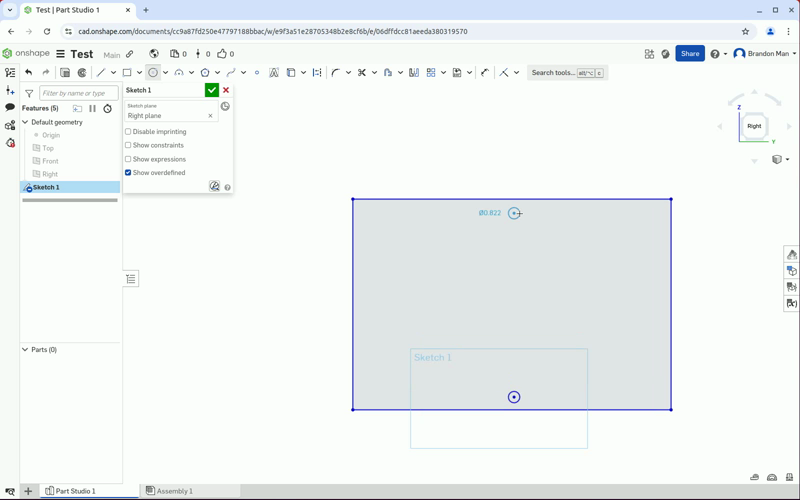
scroll(6)
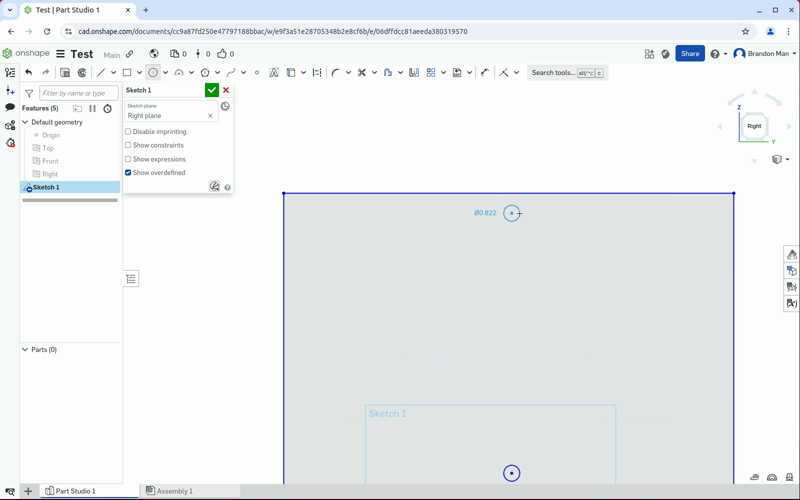
scroll(6)
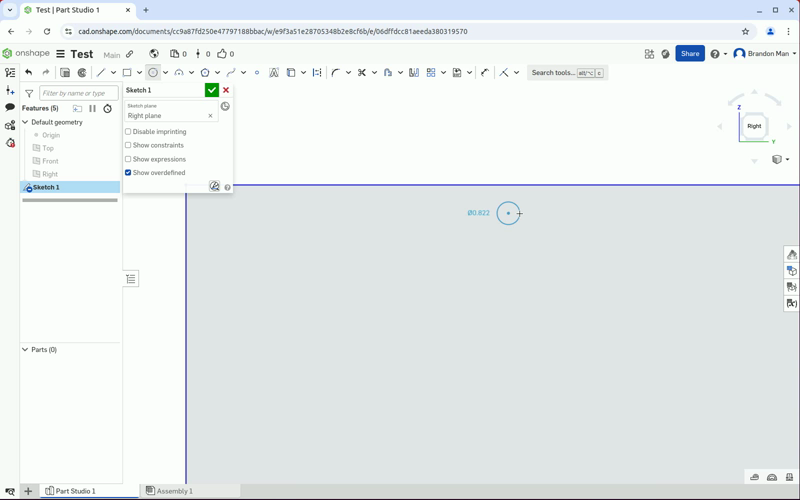
scroll(6)
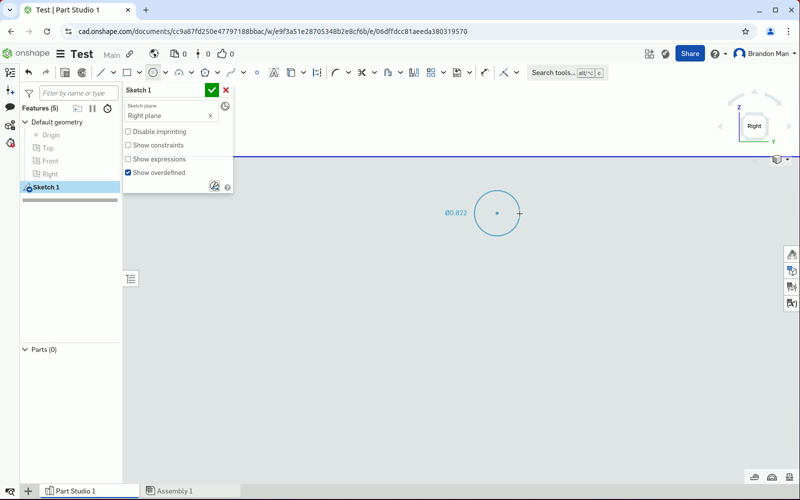
click(519, 213)
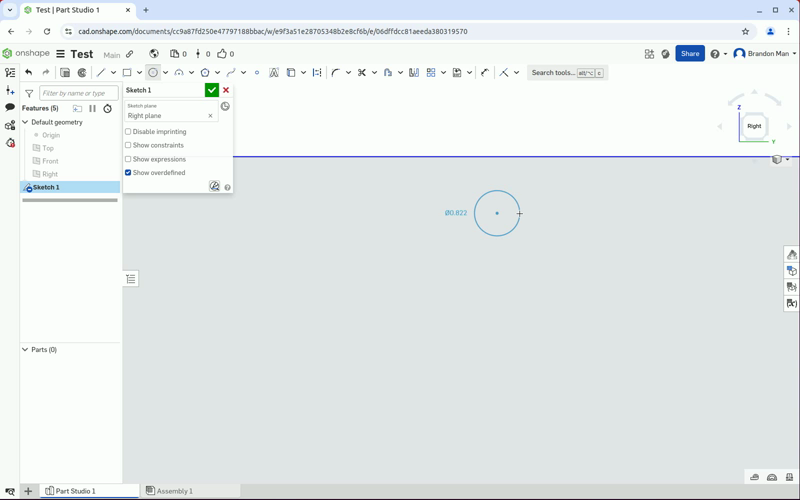
scroll(-6)
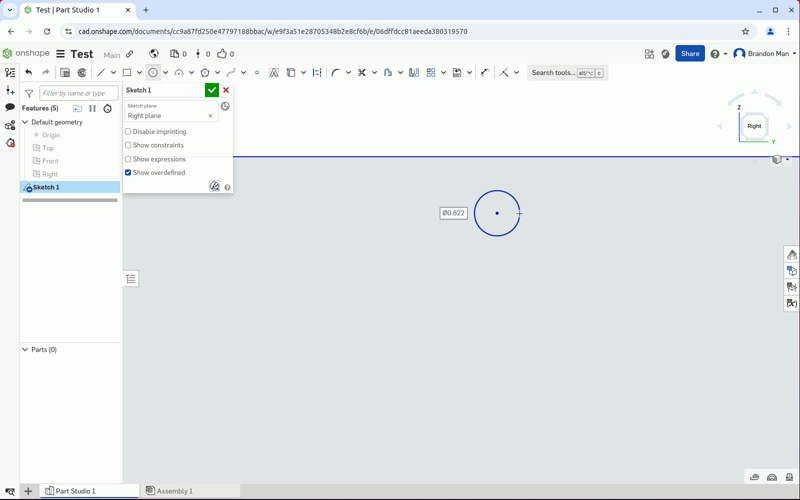
scroll(-6)
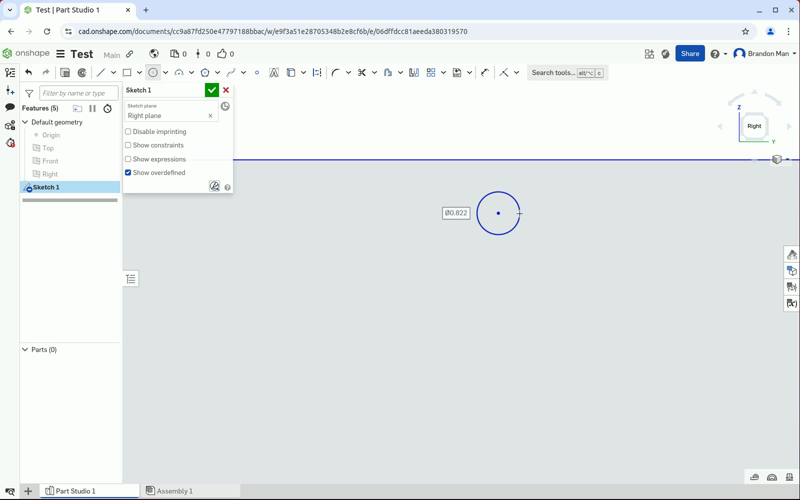
scroll(-6)
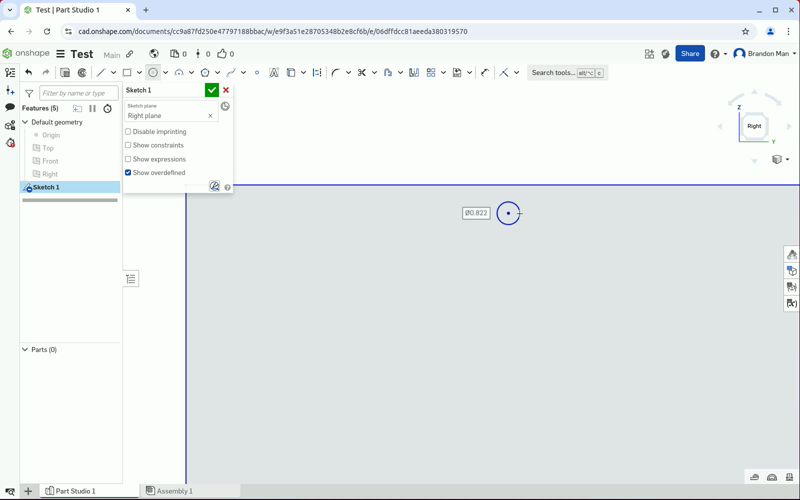
scroll(-6)
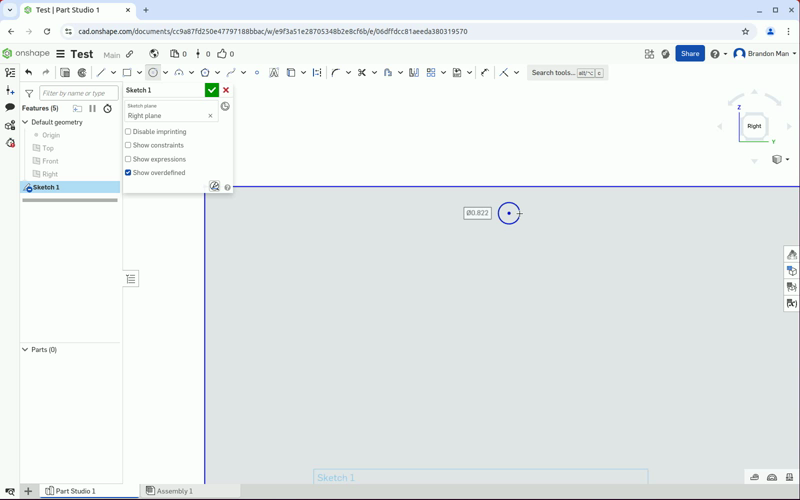
scroll(-6)
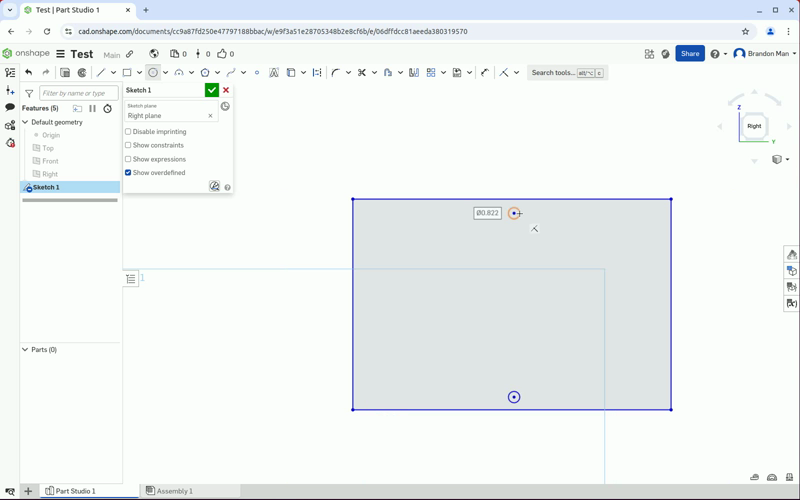
scroll(-6)
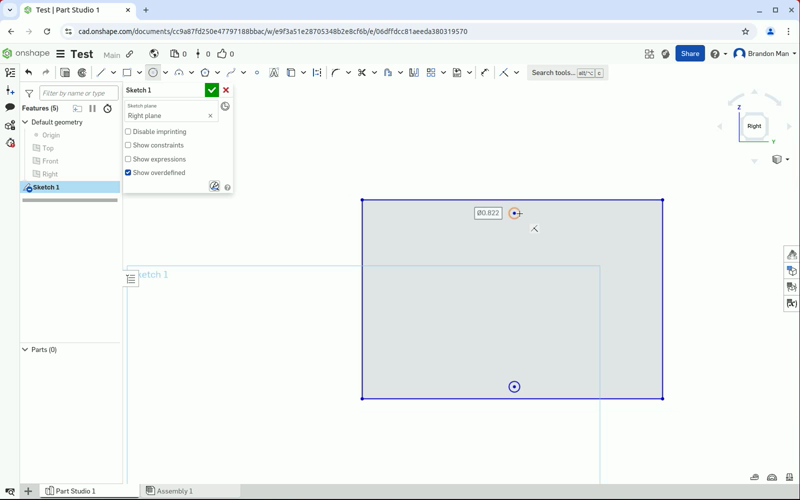
scroll(-6)
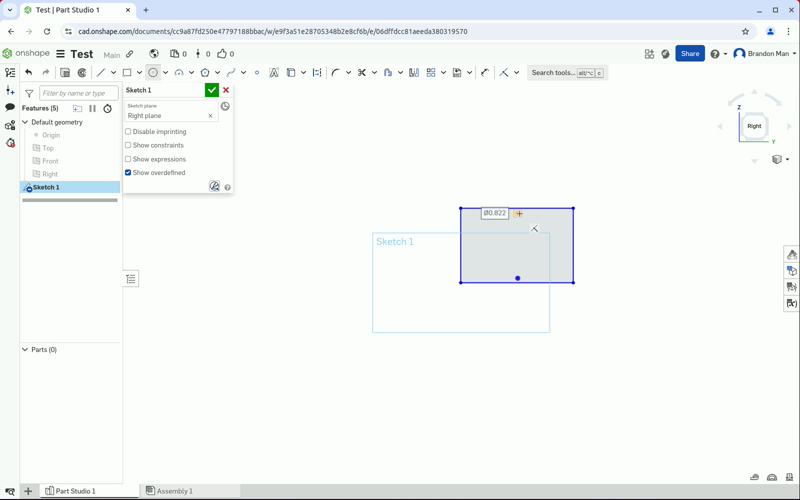
key(esc)
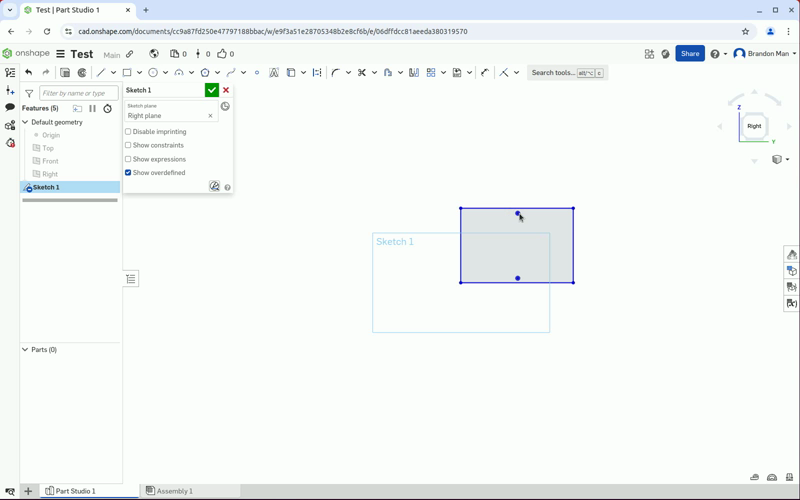
mouse_move(526, 240)
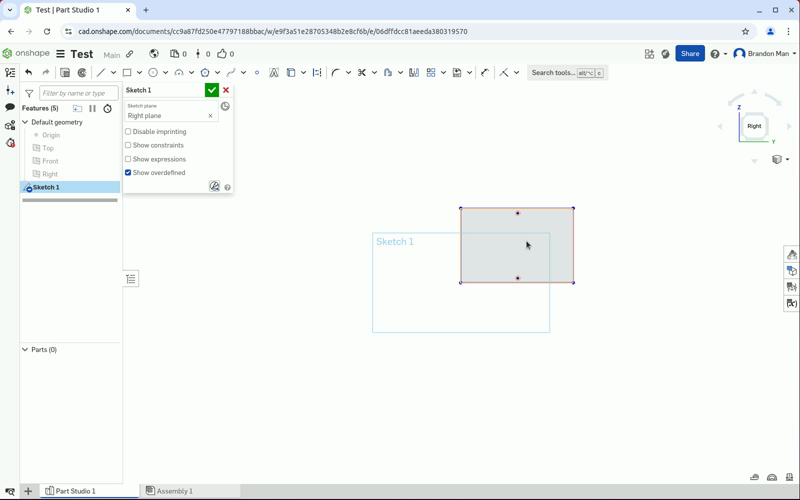
click(526, 240)
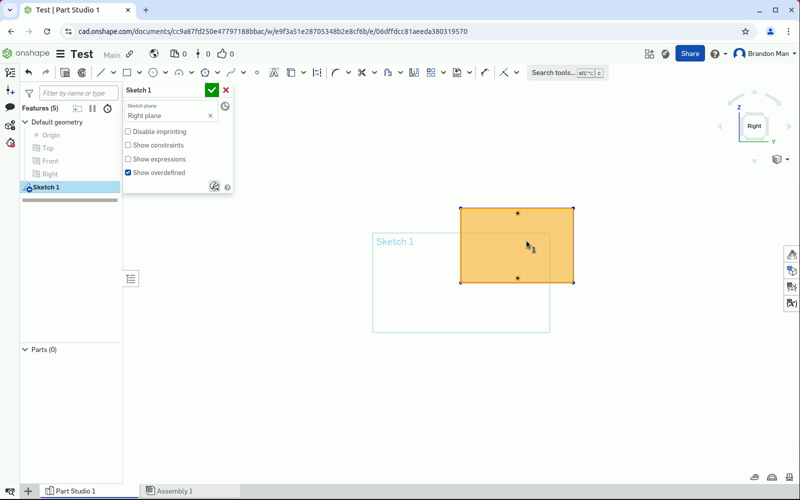
mouse_move(73, 352)
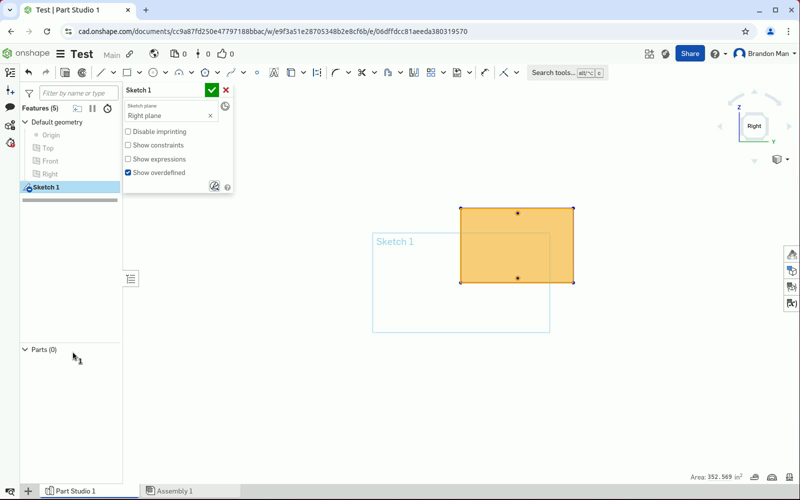
key(shift+y)
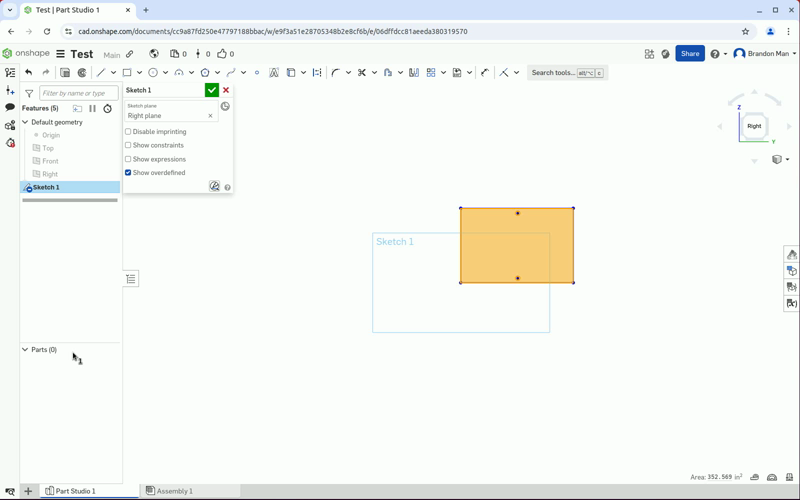
key(shift+e)
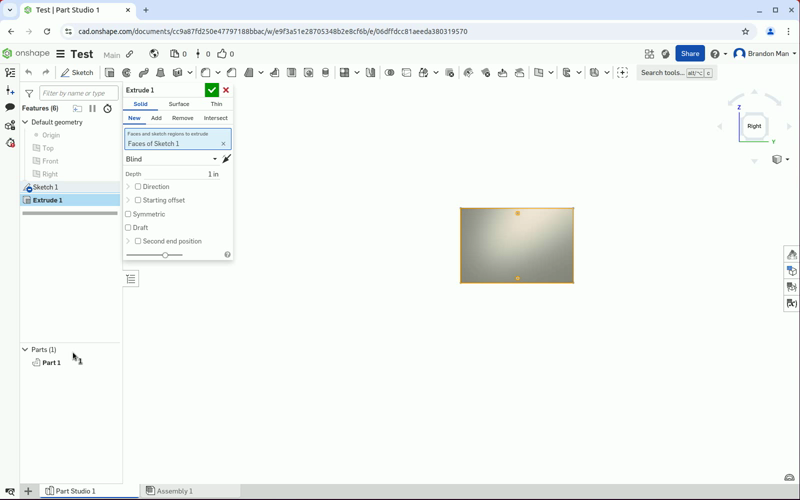
mouse_move(143, 106)
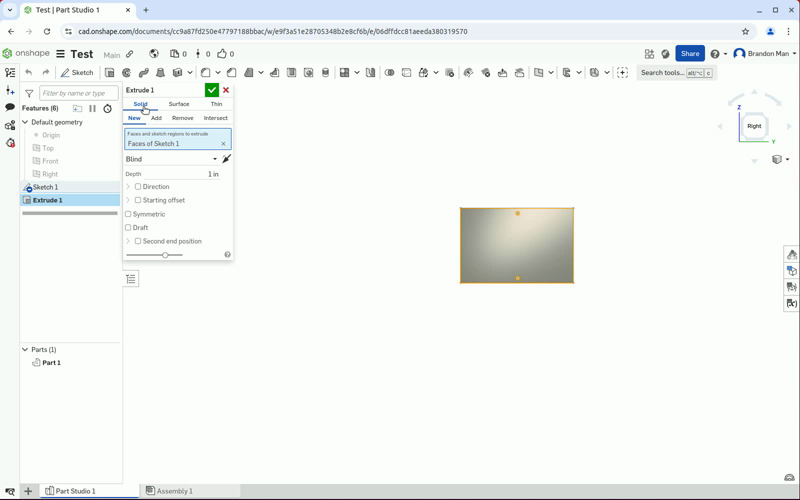
click(143, 106)
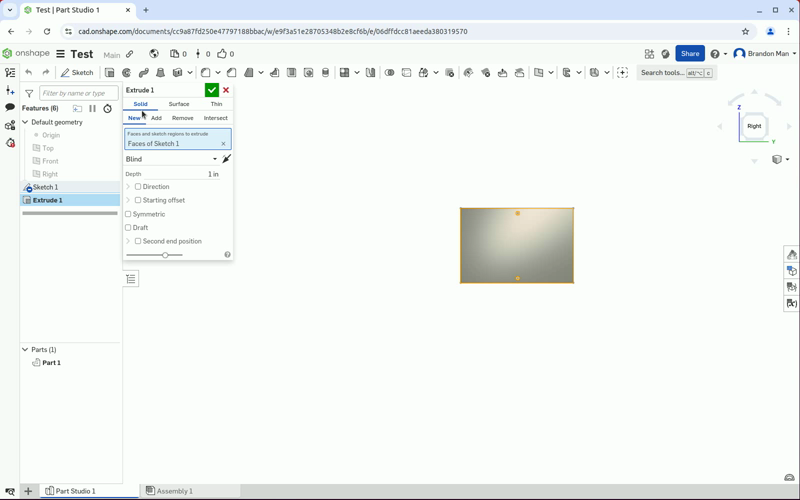
mouse_move(137, 120)
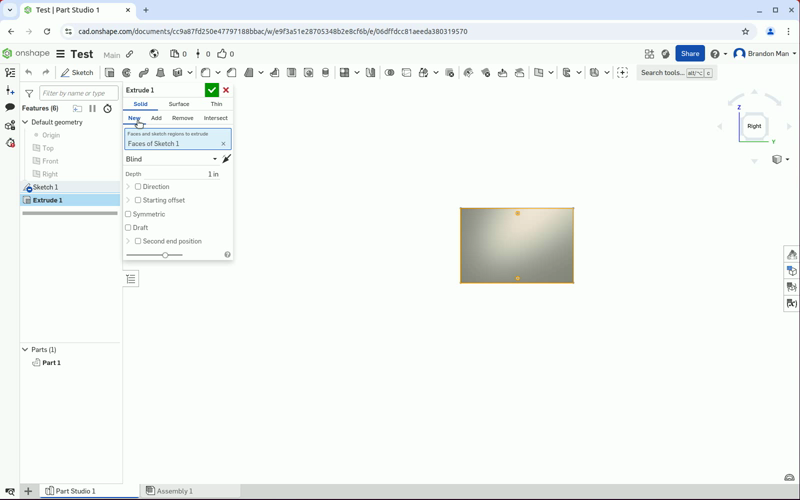
click(137, 120)
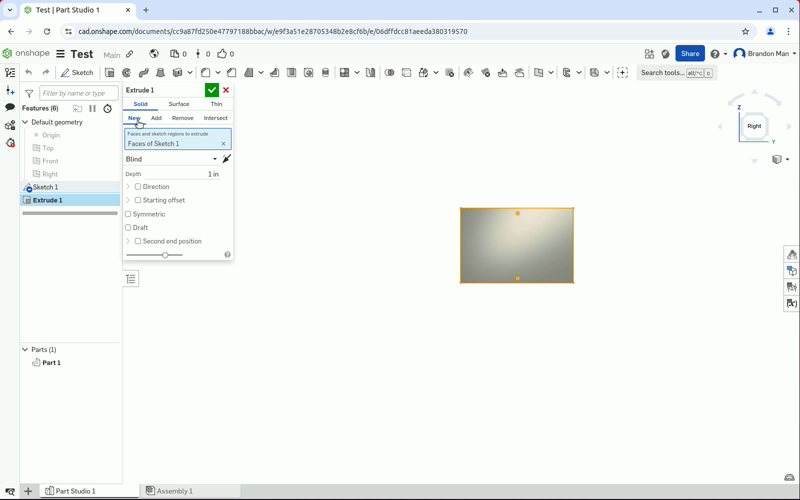
key(tab, 4)
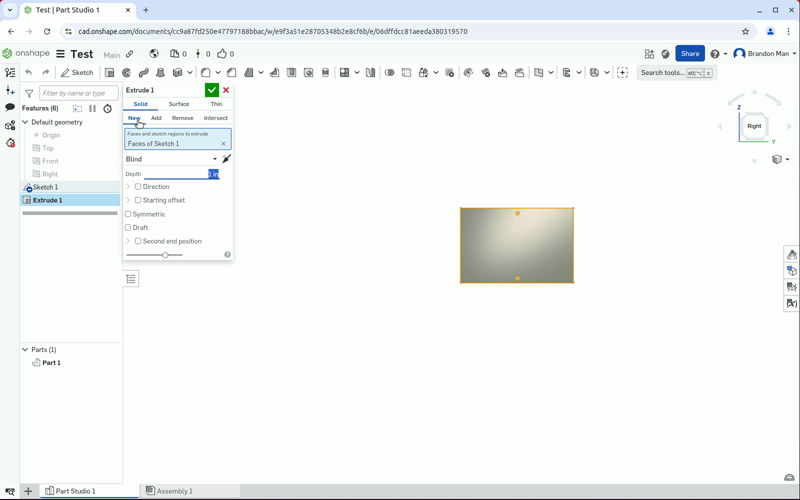
text(0.481)
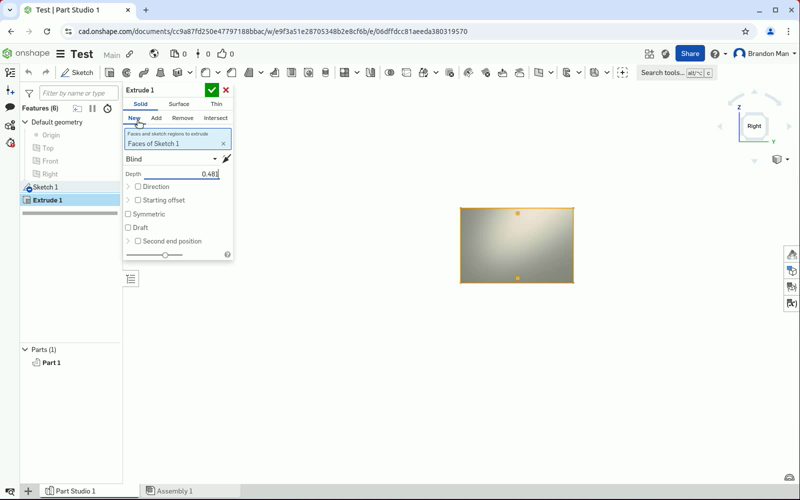
key(enter)
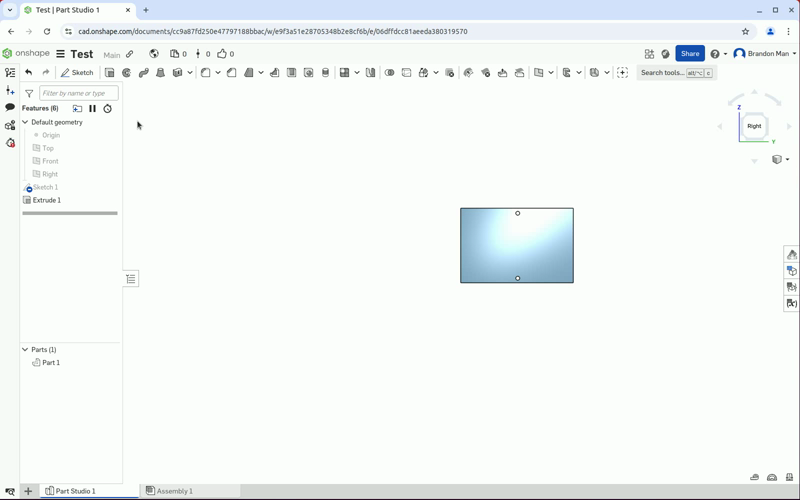
key(shift+h)
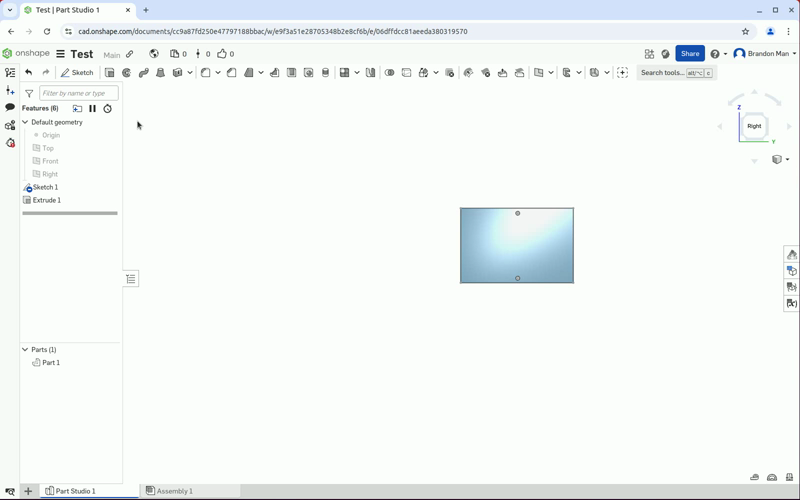
key(shift+h)
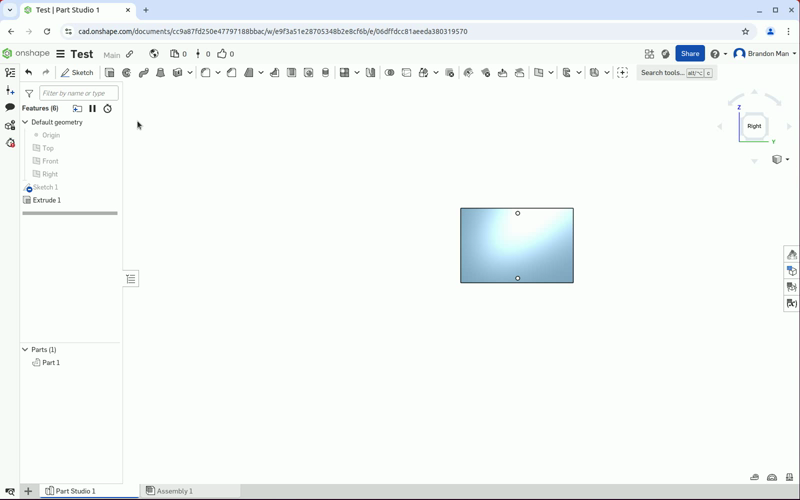
mouse_move(73, 189)
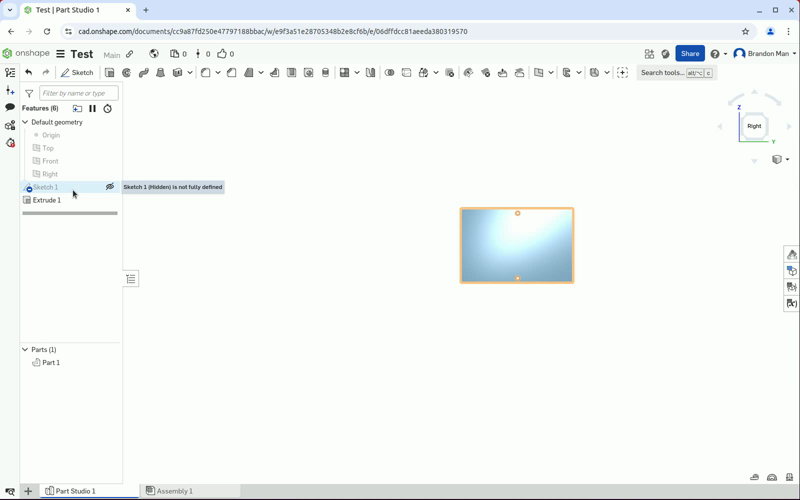
click(73, 189)
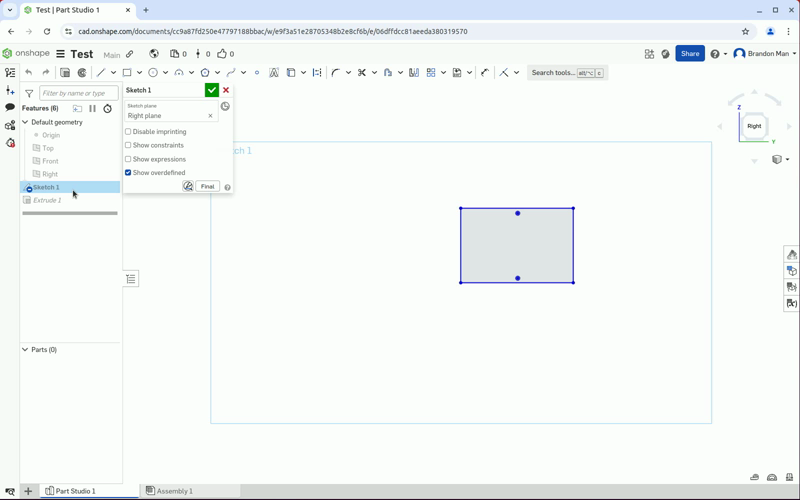
mouse_move(229, 92)
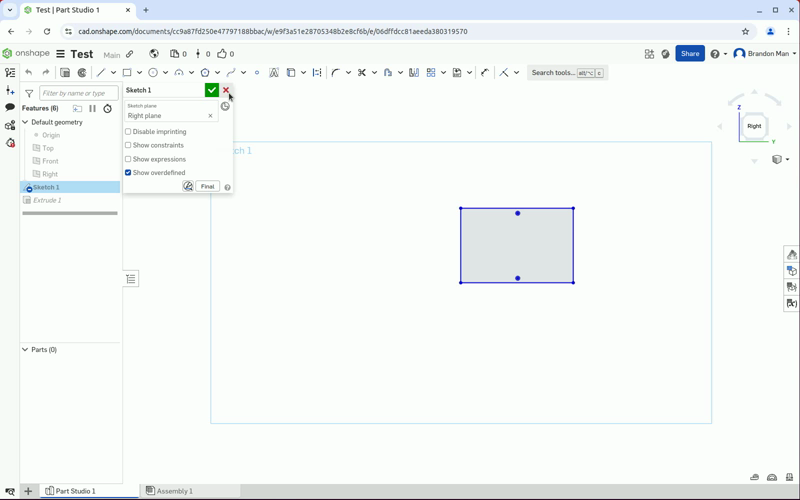
click(229, 92)
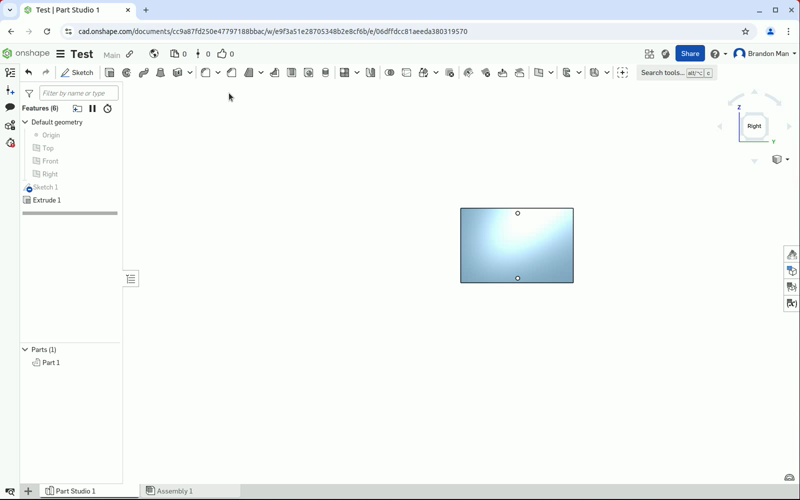
mouse_move(541, 75)
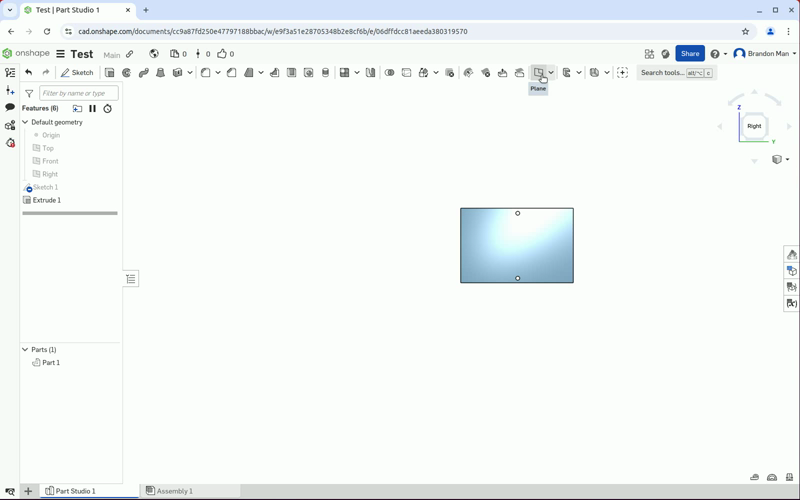
click(541, 75)
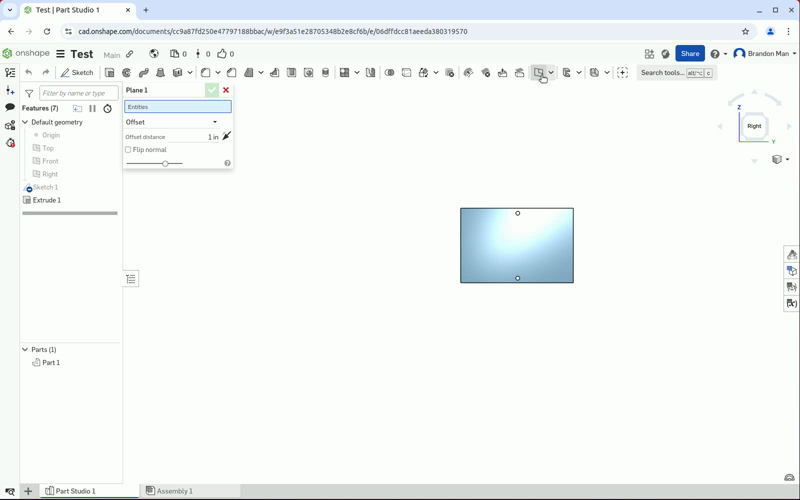
mouse_move(73, 176)
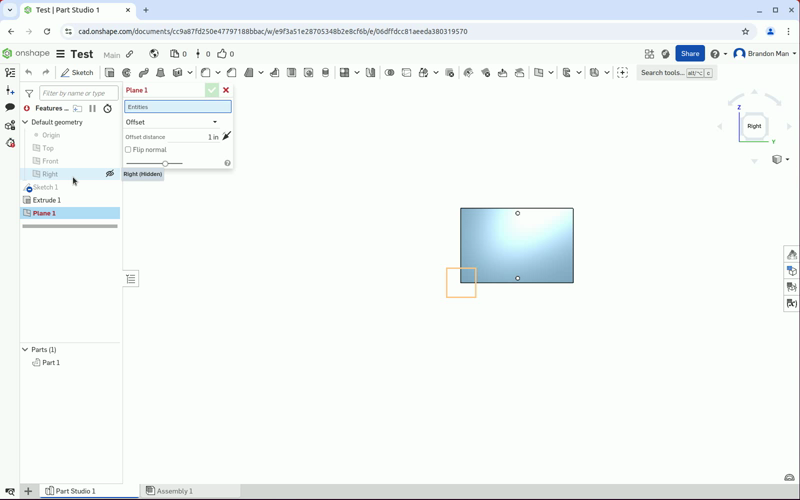
click(73, 176)
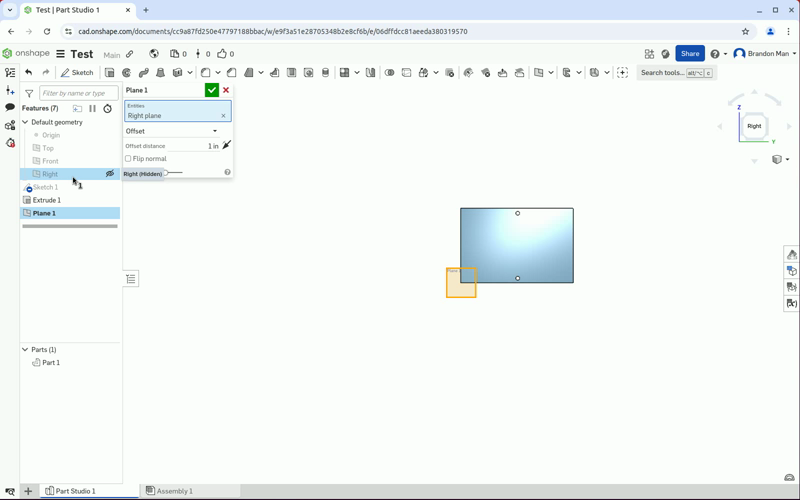
key(tab, 2)
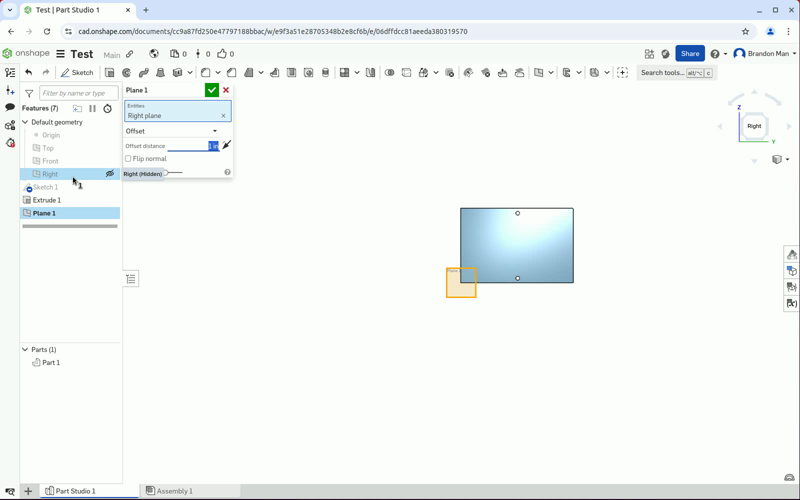
text(0.493)
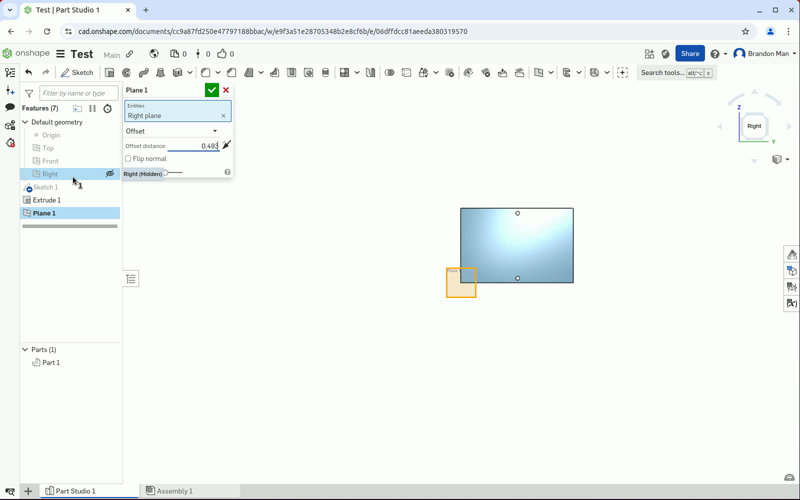
key(enter, 2)
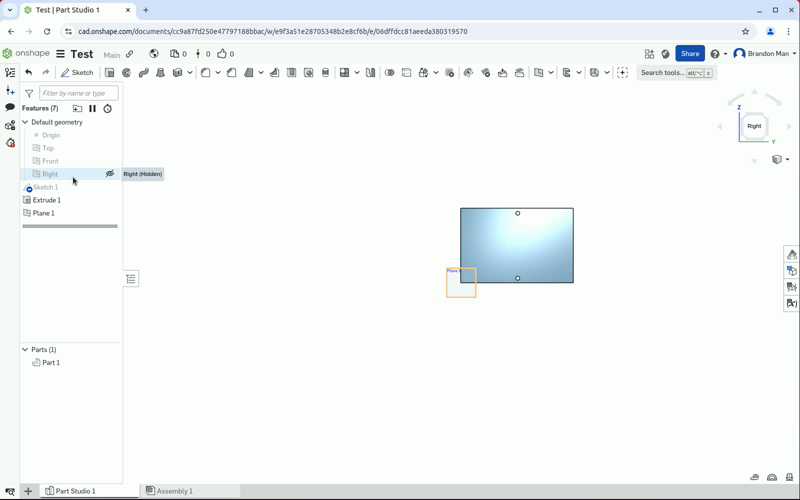
key(shift+s)
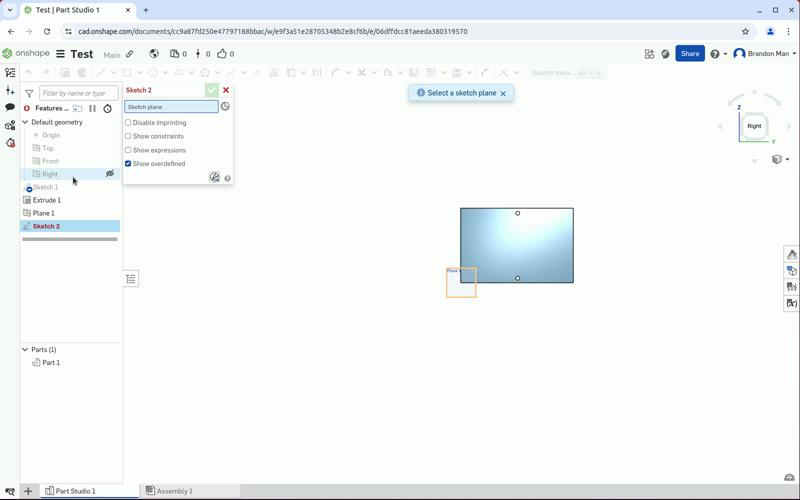
mouse_move(73, 215)
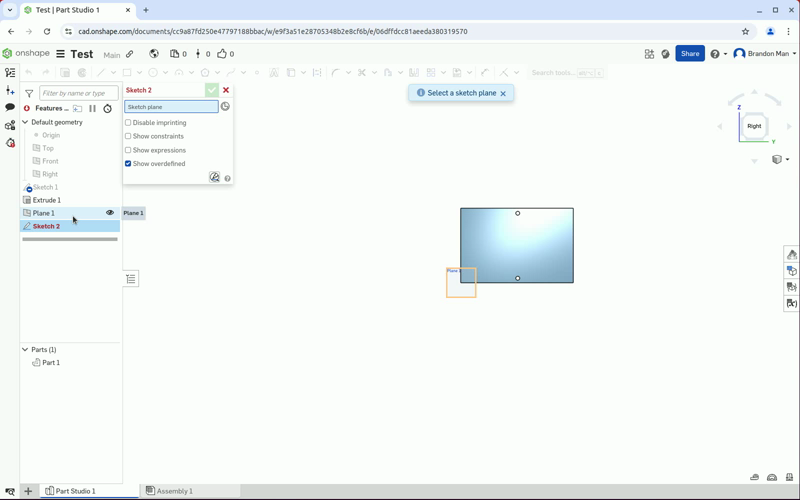
click(73, 215)
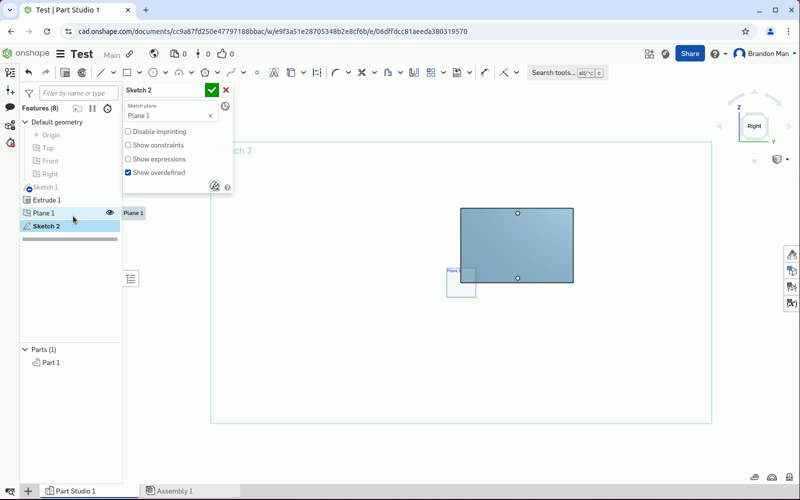
mouse_move(73, 352)
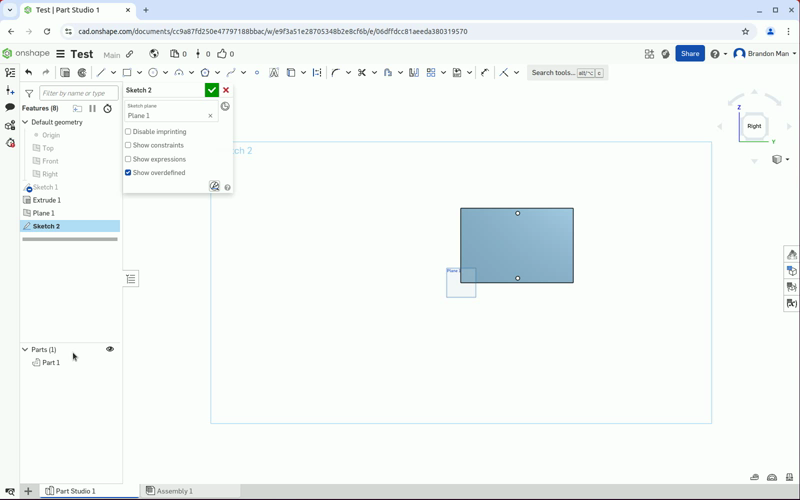
key(y)
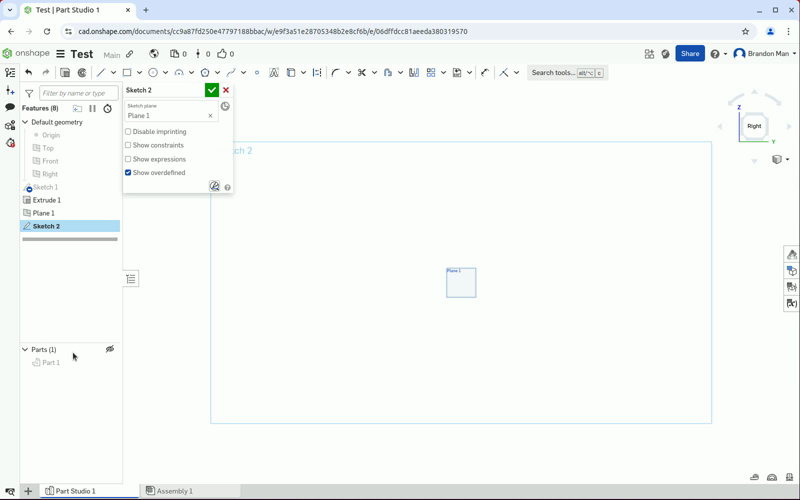
key(l)
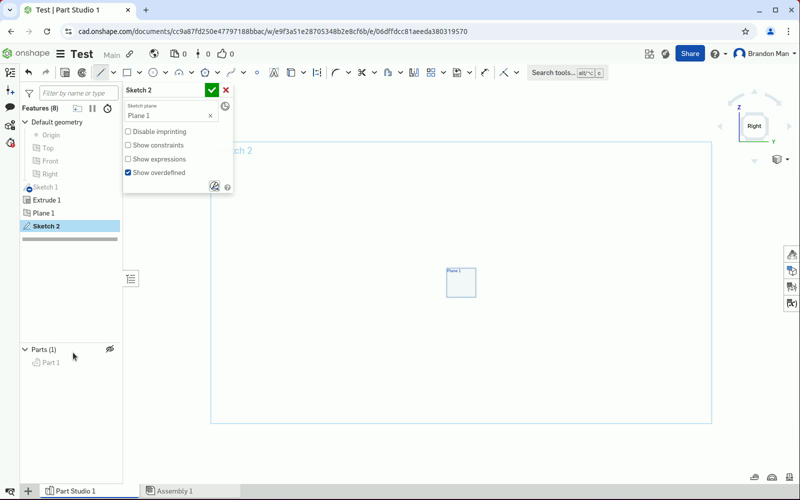
key_down(shift)
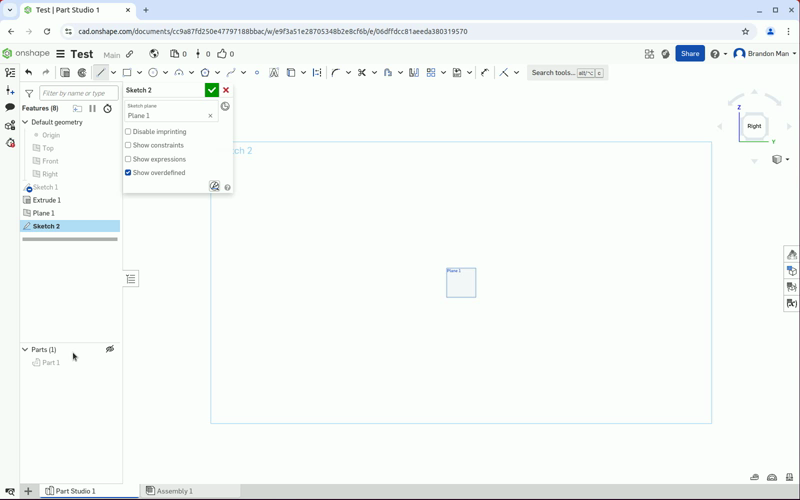
mouse_move(468, 273)
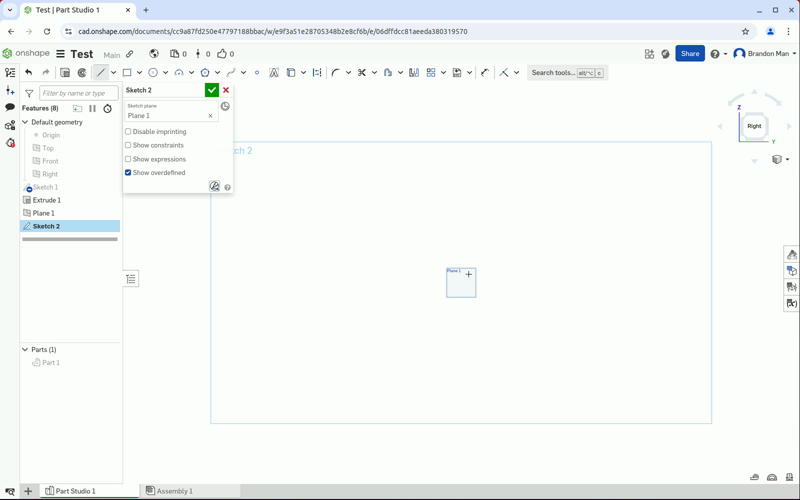
click(468, 273)
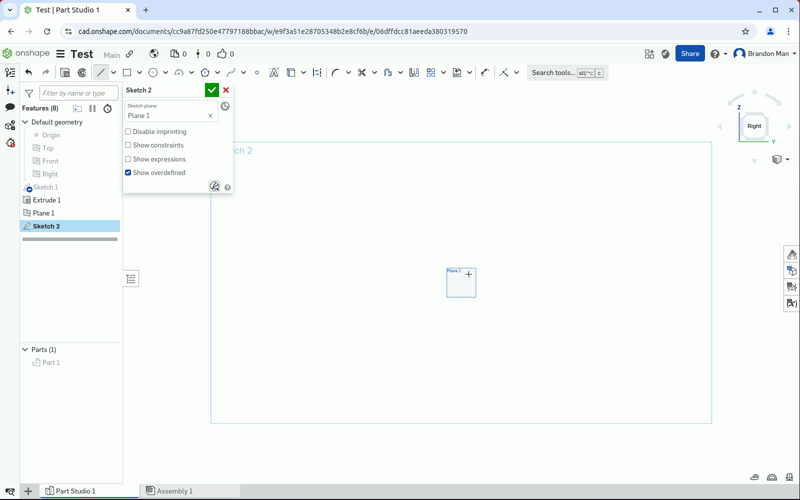
key_up(shift)
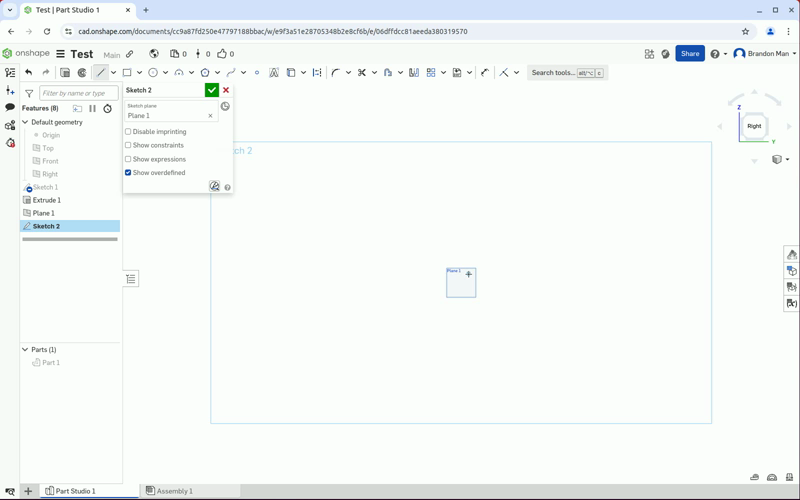
key_down(shift)
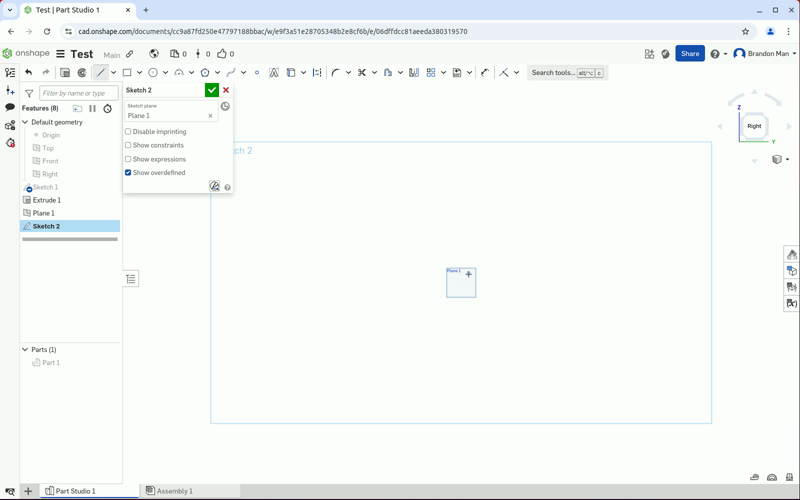
mouse_move(546, 273)
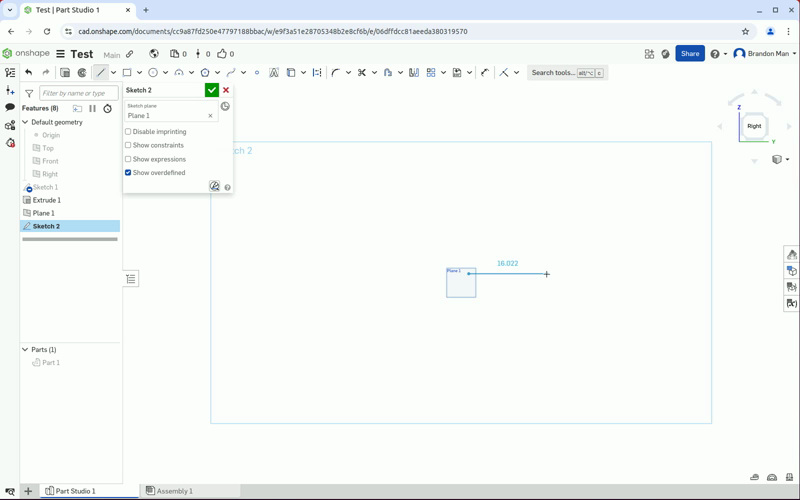
click(546, 273)
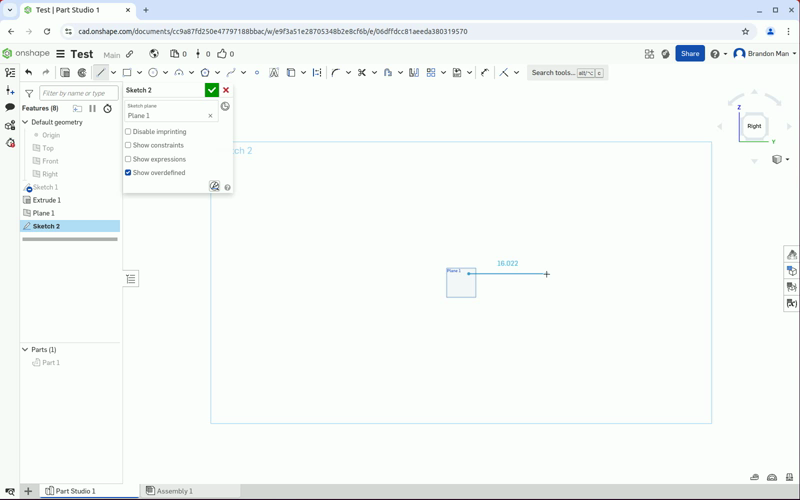
key_up(shift)
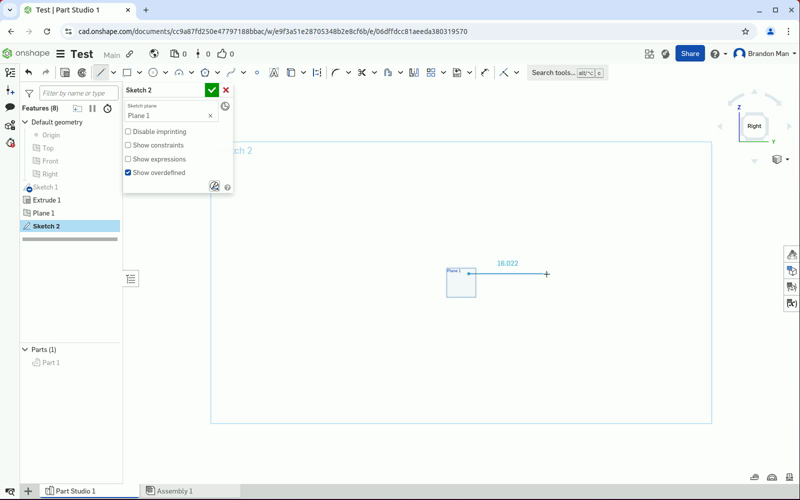
key(esc)
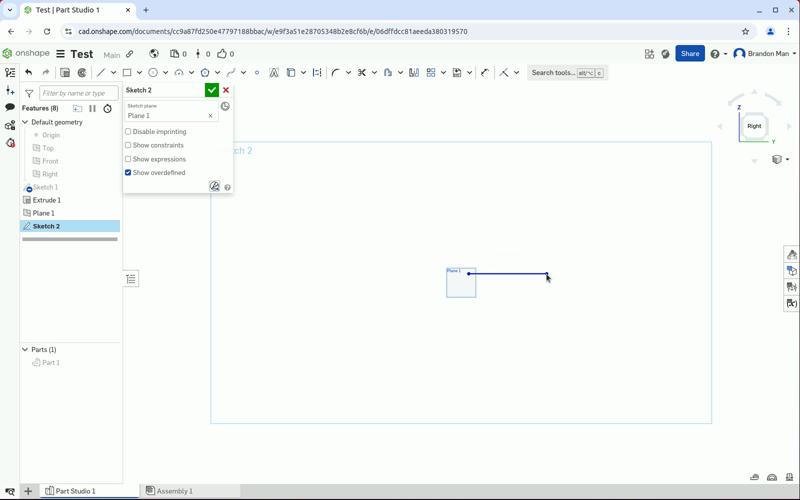
key(a)
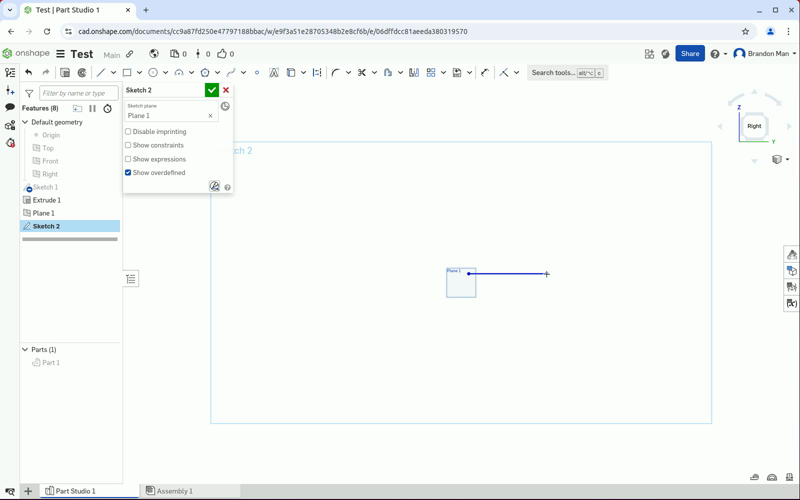
mouse_move(546, 273)
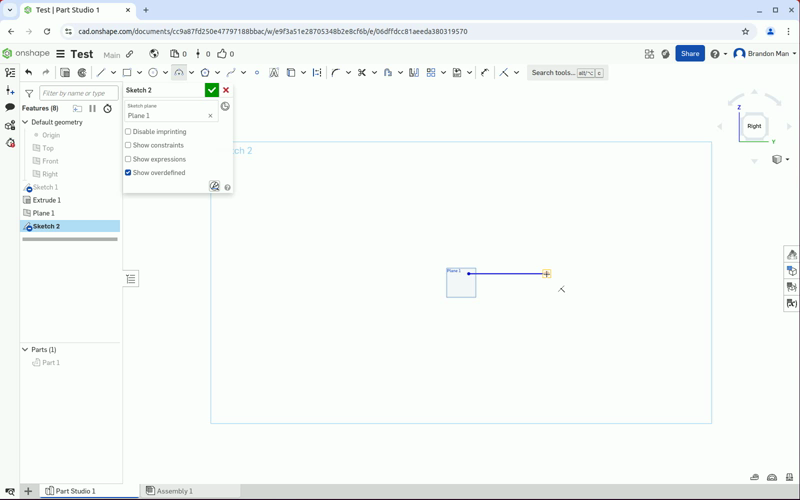
click(546, 273)
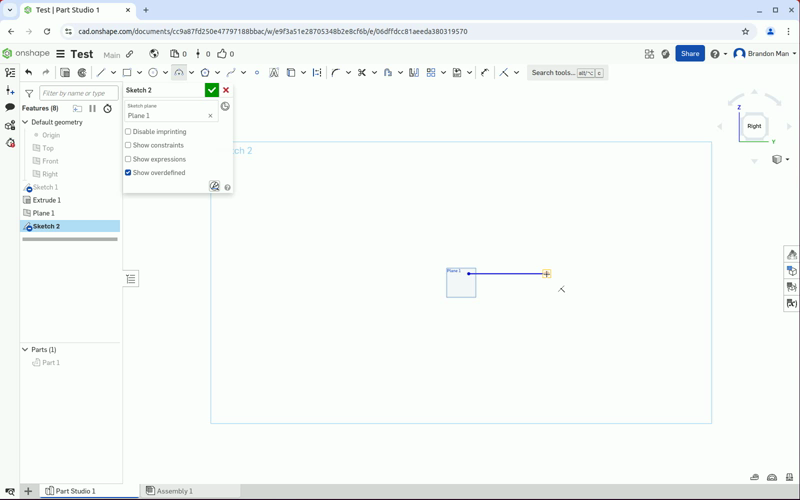
key_down(shift)
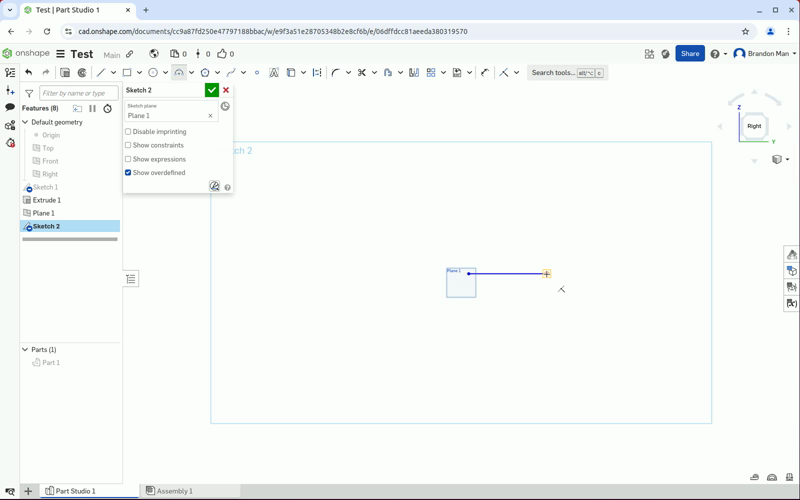
mouse_move(566, 273)
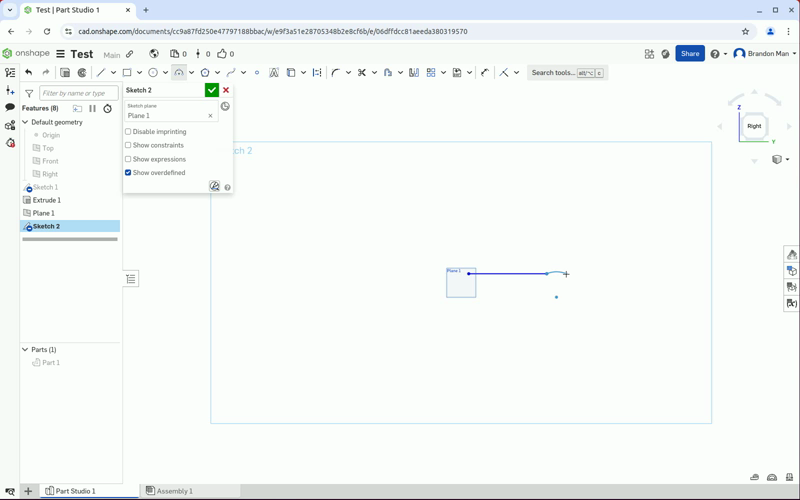
click(566, 273)
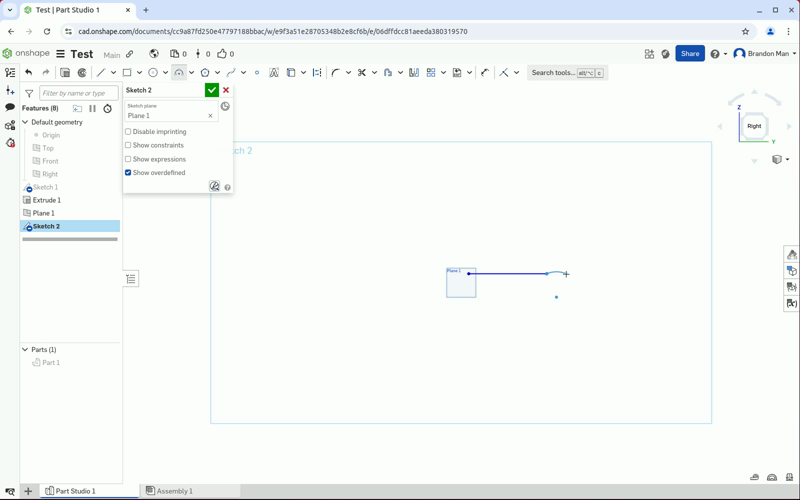
mouse_move(556, 264)
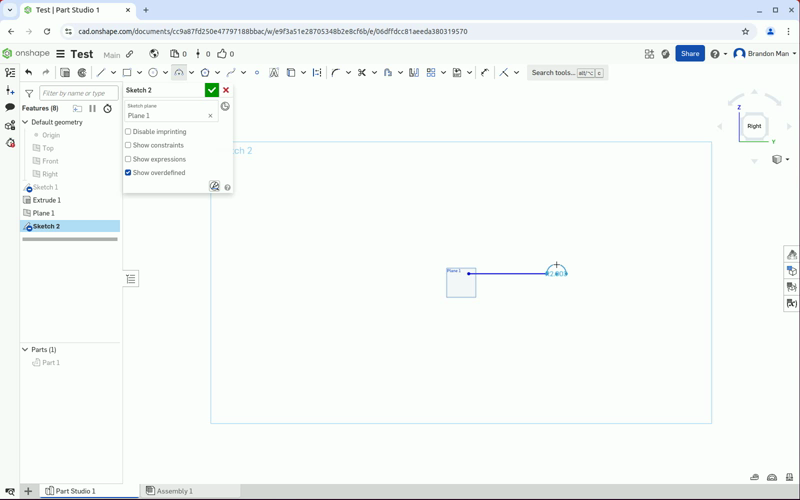
click(556, 264)
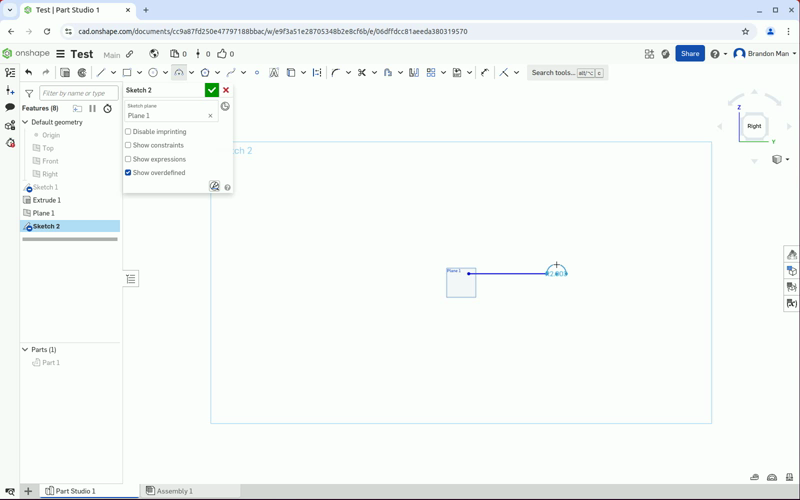
key_up(shift)
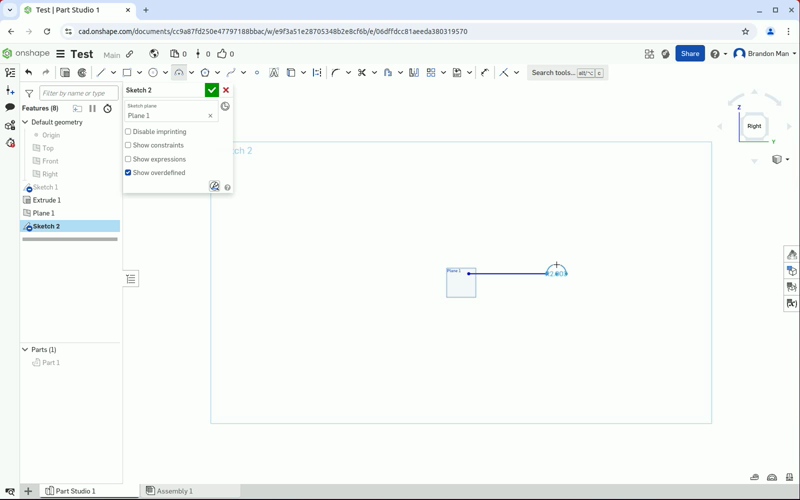
key(esc)
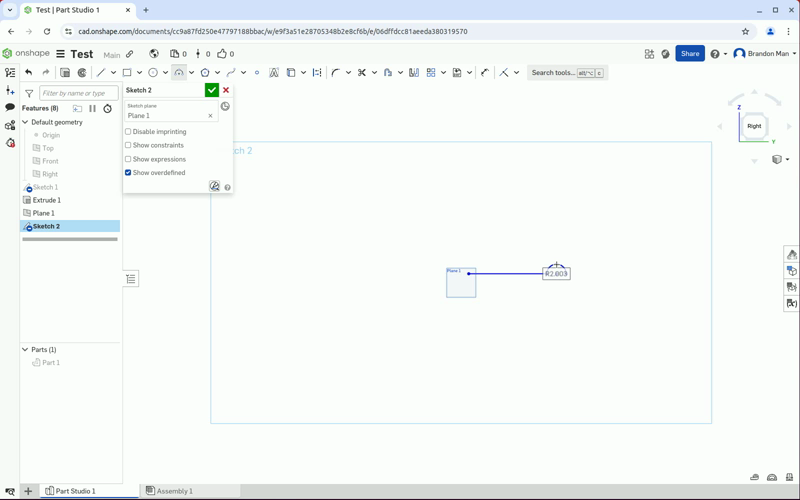
key(l)
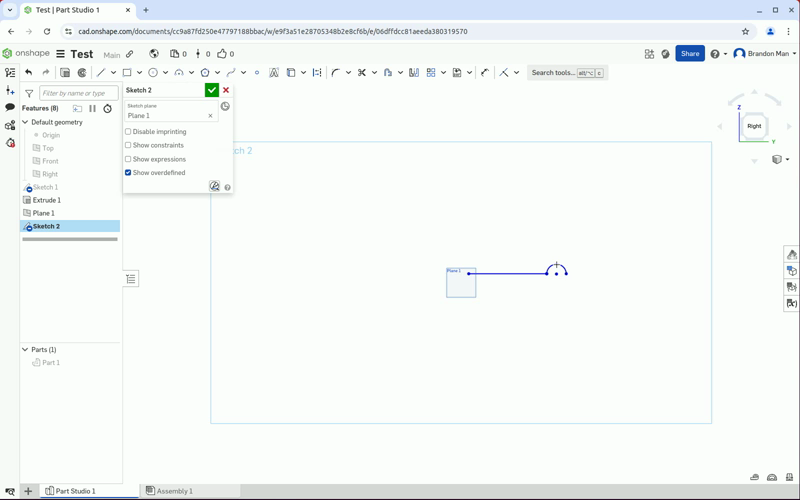
mouse_move(566, 273)
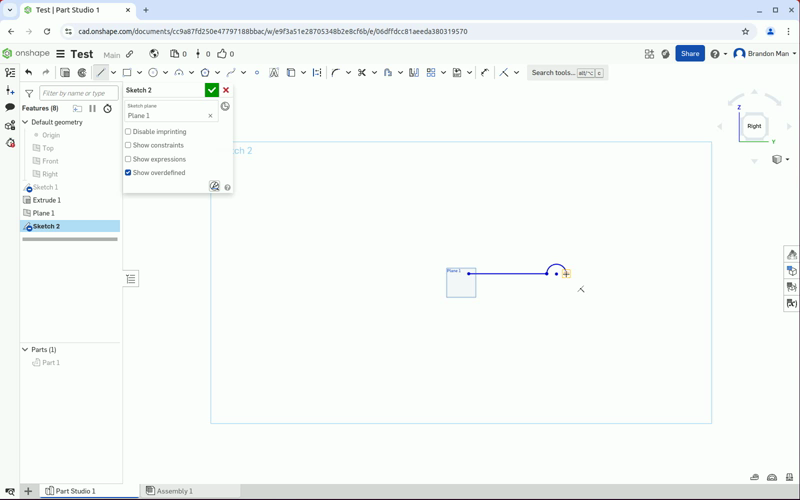
click(566, 273)
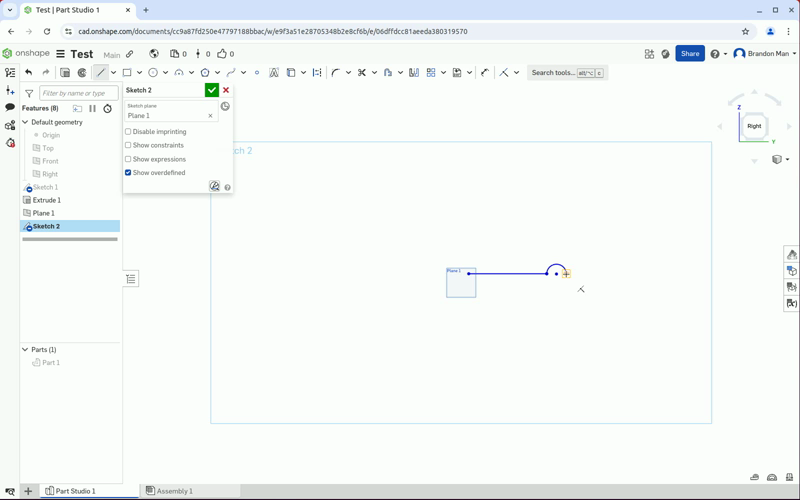
key_down(shift)
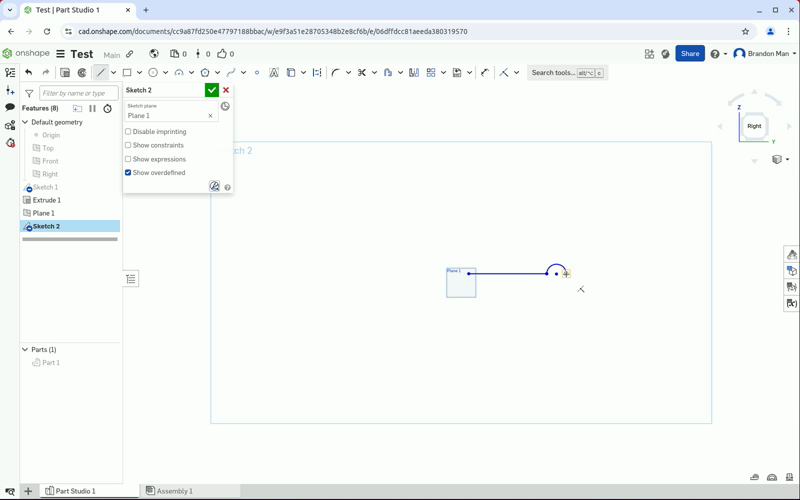
mouse_move(589, 273)
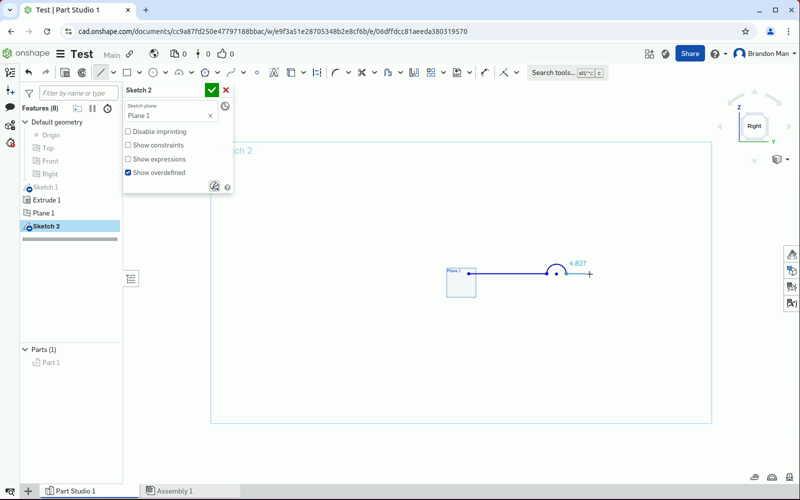
mouse_move(566, 215)
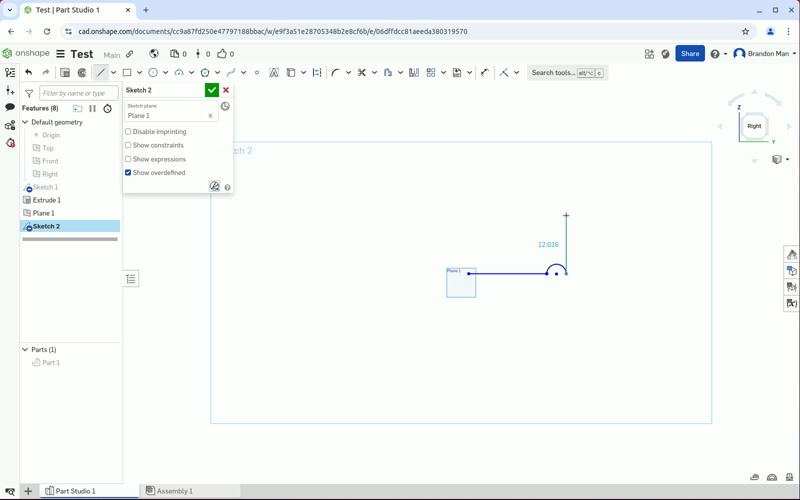
click(566, 215)
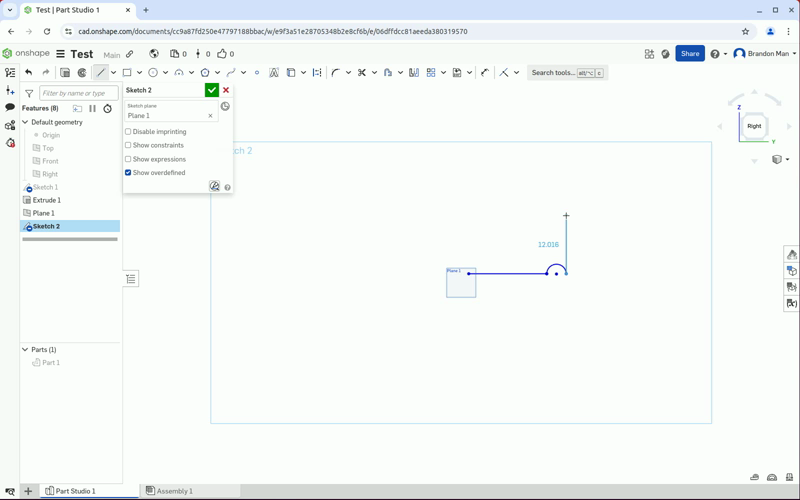
key_up(shift)
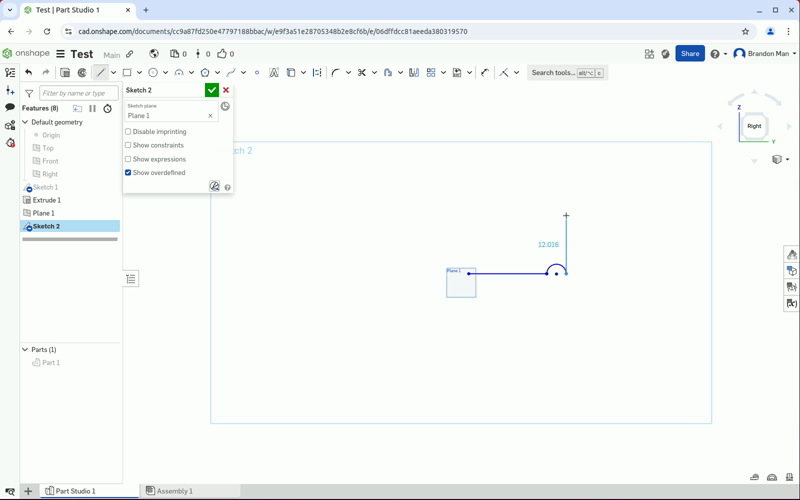
key_down(shift)
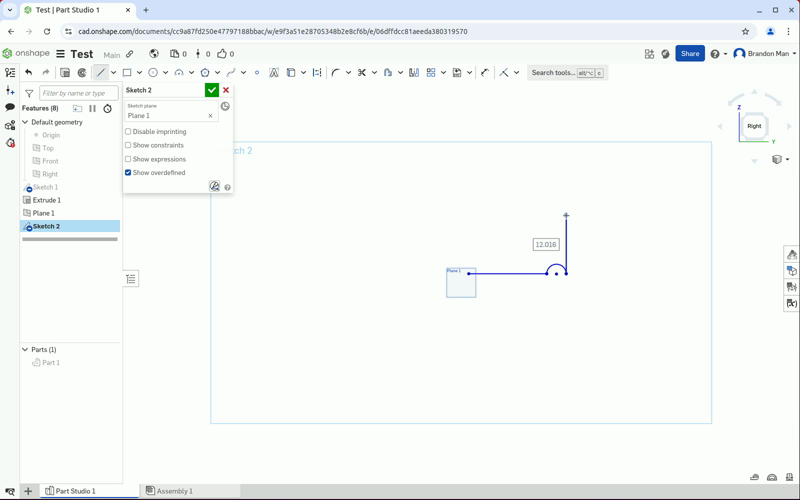
mouse_move(468, 215)
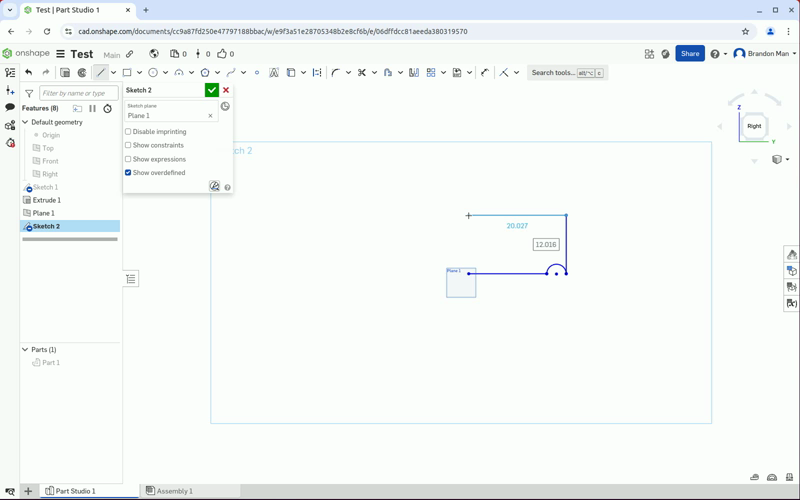
click(468, 215)
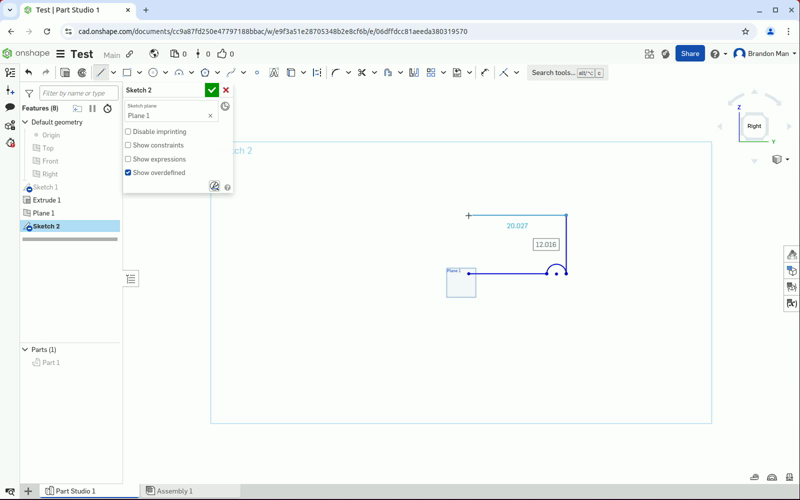
key_up(shift)
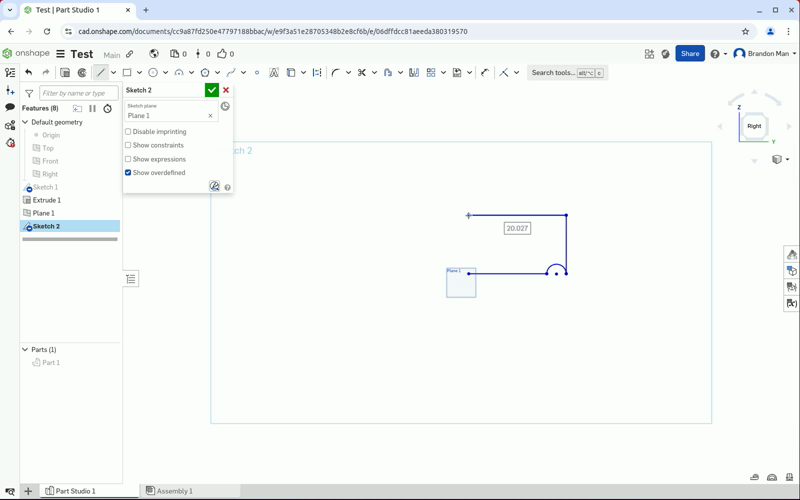
mouse_move(498, 215)
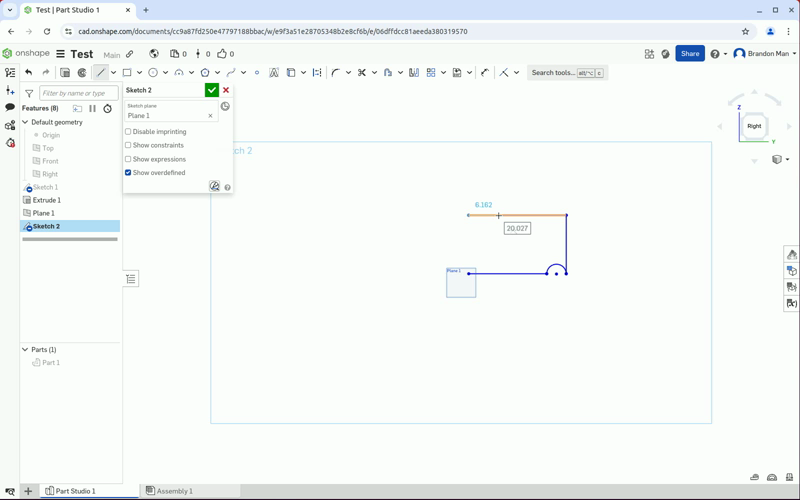
key_down(shift)
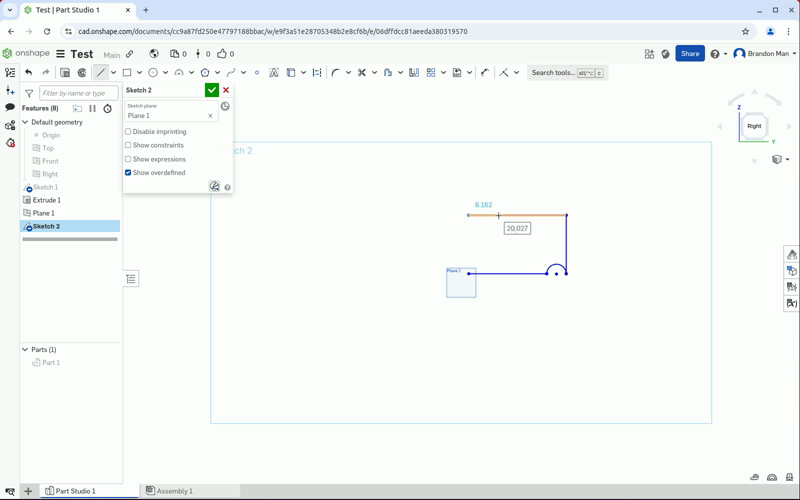
mouse_move(468, 273)
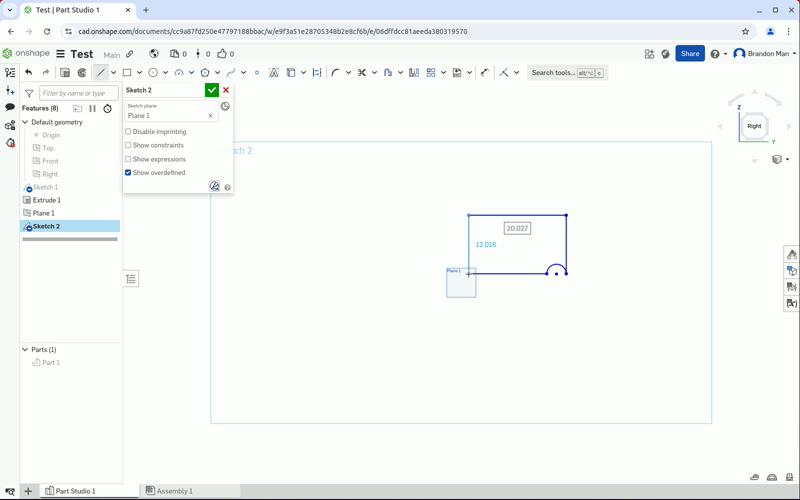
key_up(shift)
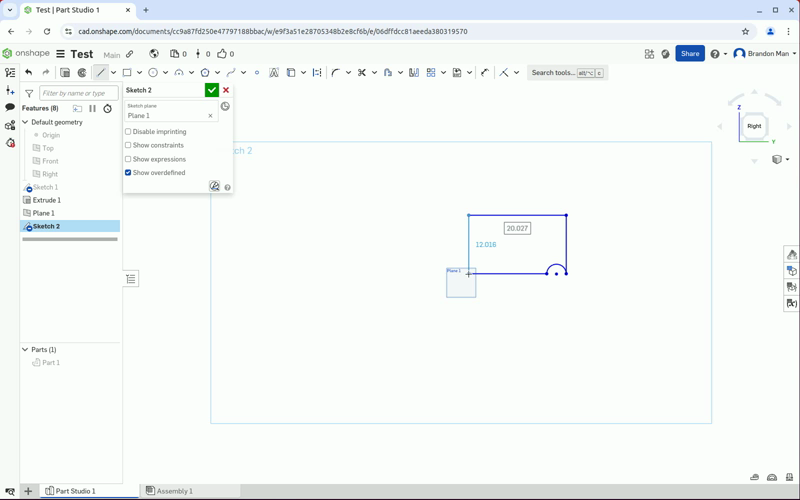
click(468, 273)
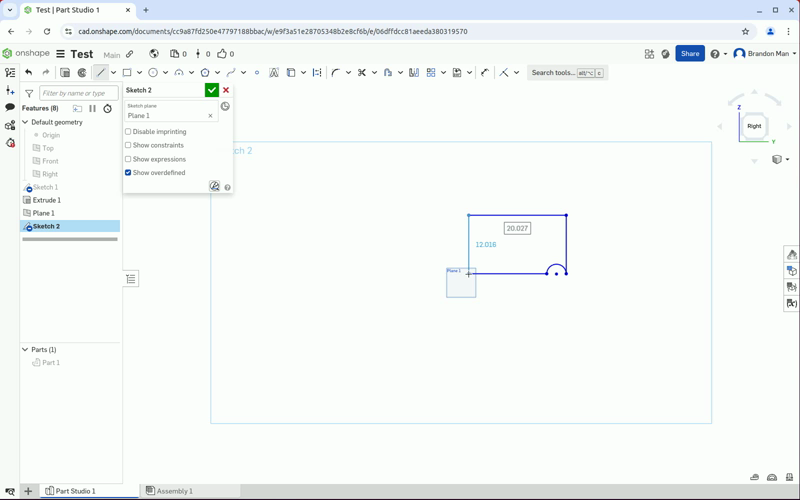
key(esc)
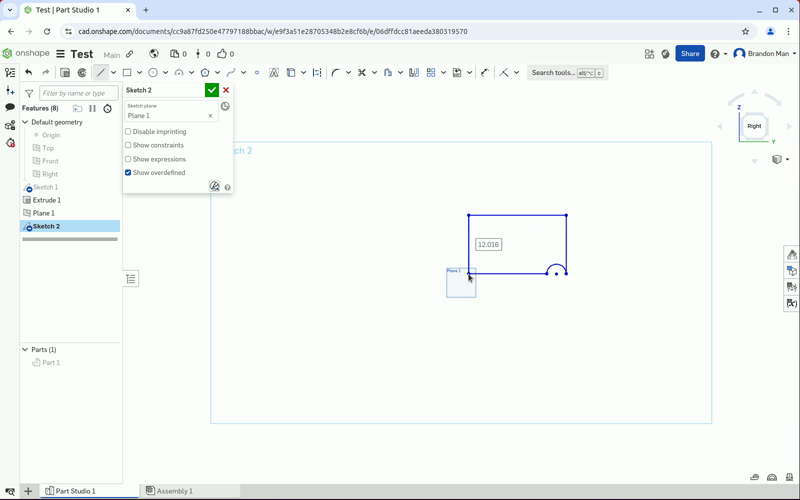
mouse_move(557, 236)
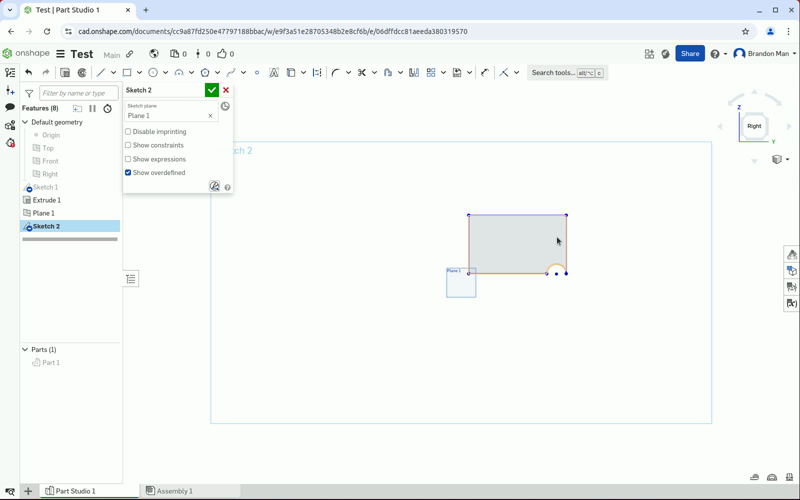
scroll(6)
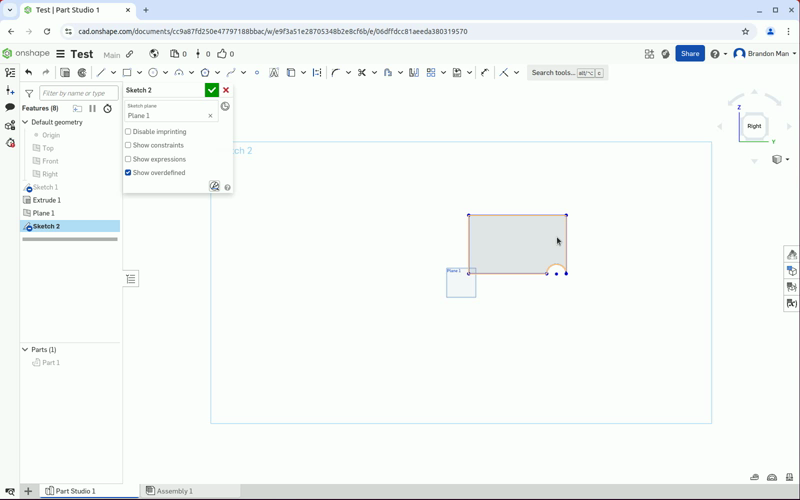
scroll(6)
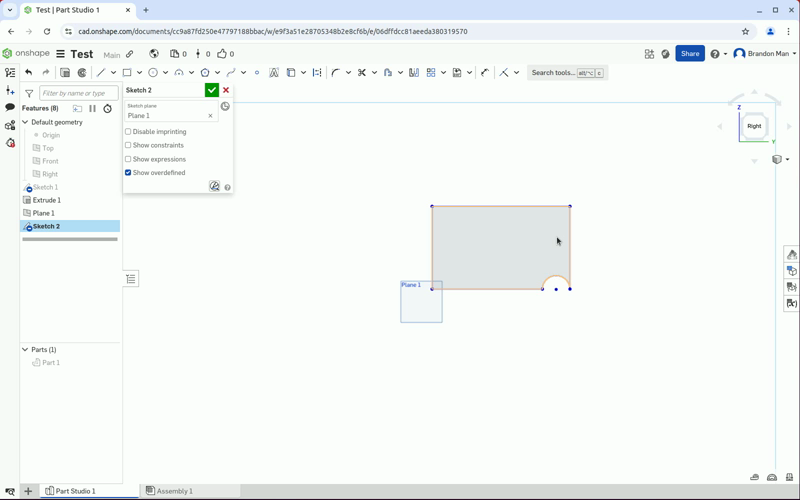
scroll(6)
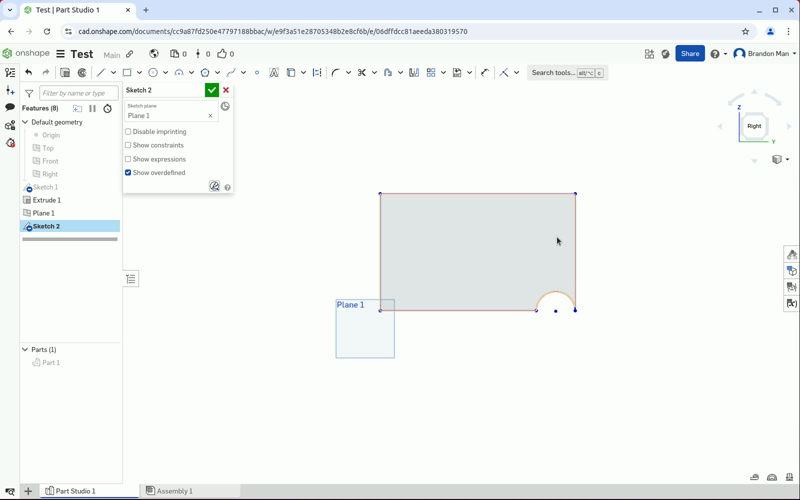
scroll(6)
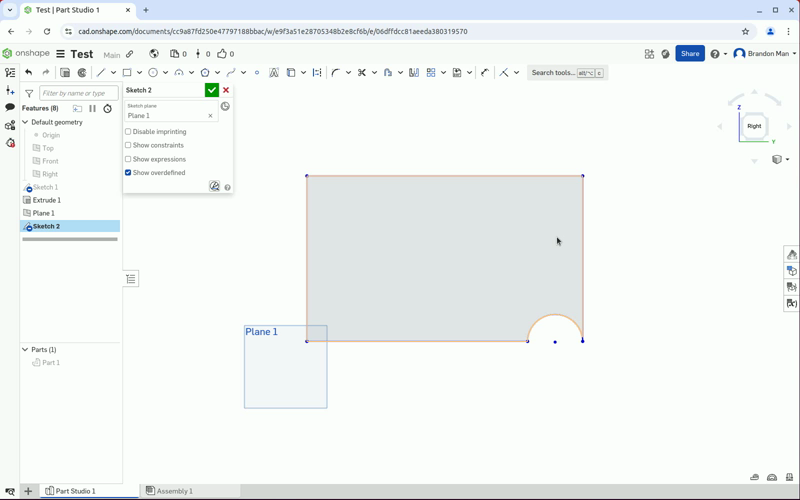
scroll(6)
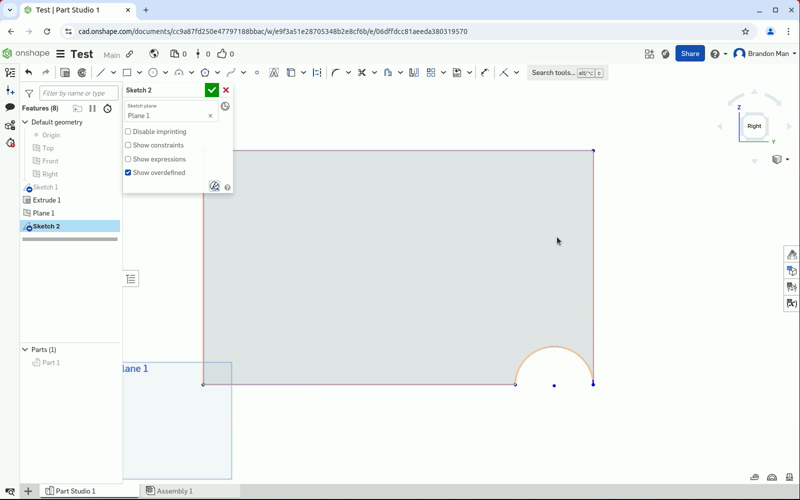
scroll(6)
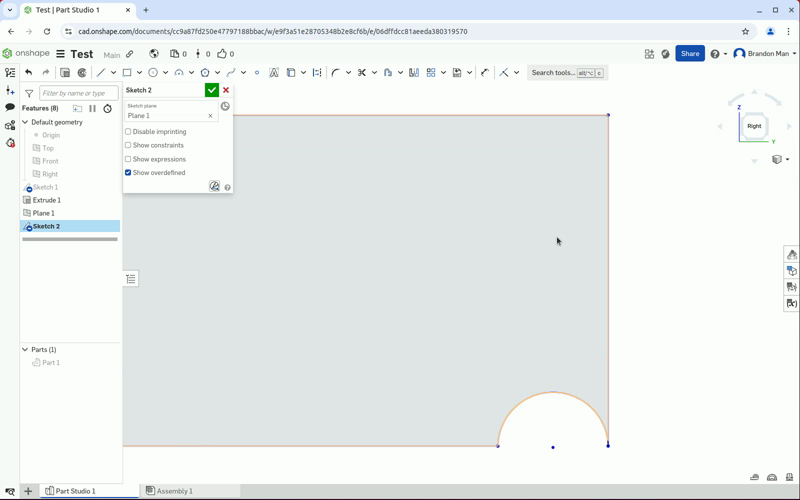
scroll(6)
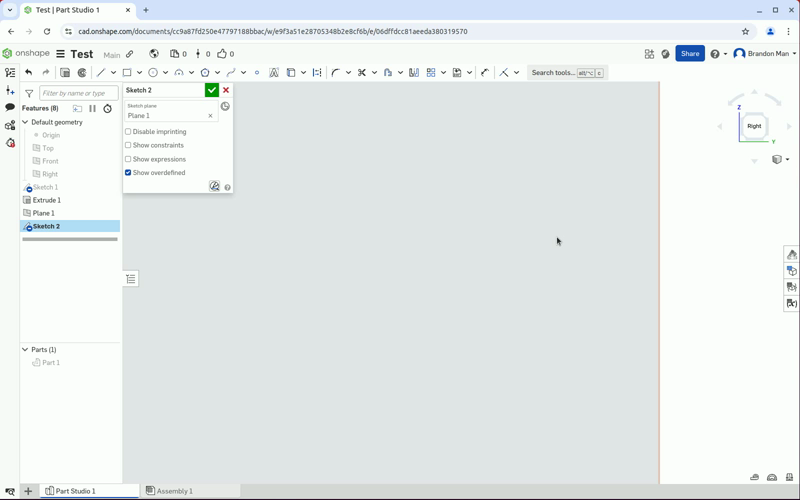
click(557, 236)
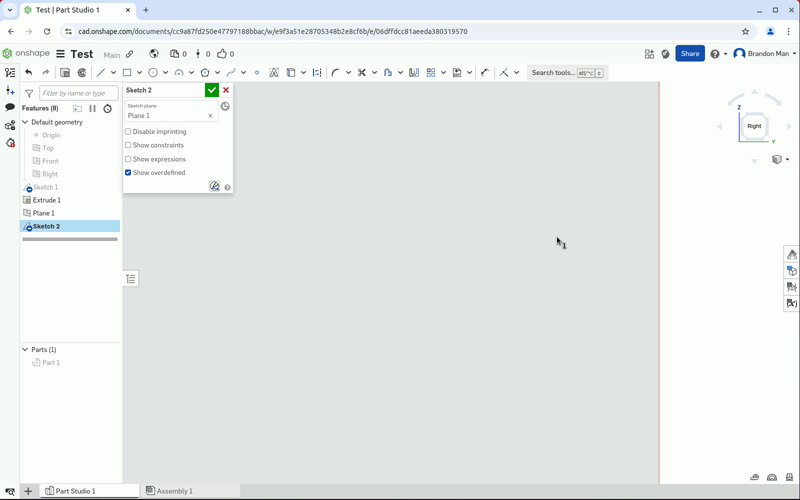
scroll(-6)
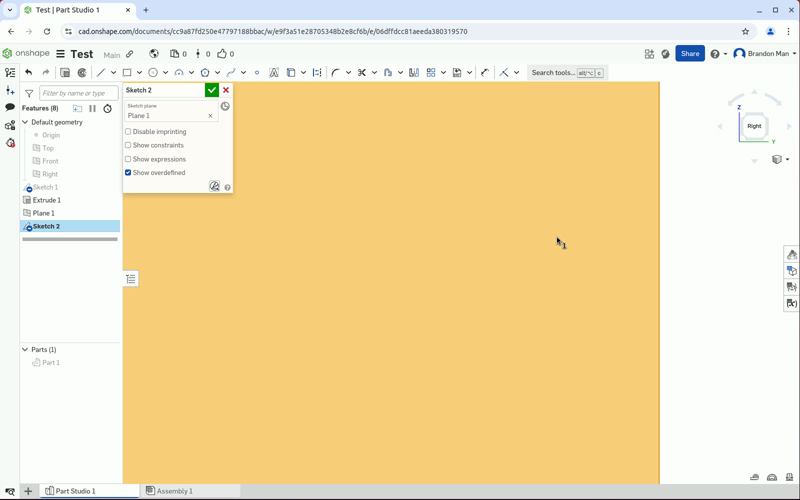
scroll(-6)
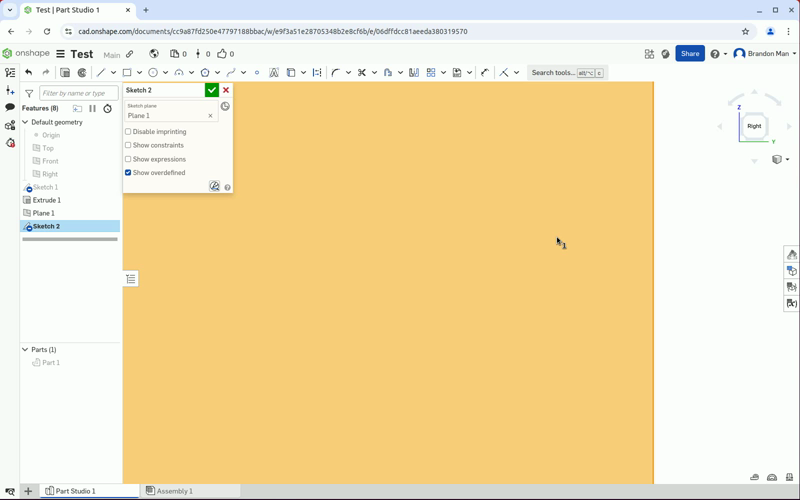
scroll(-6)
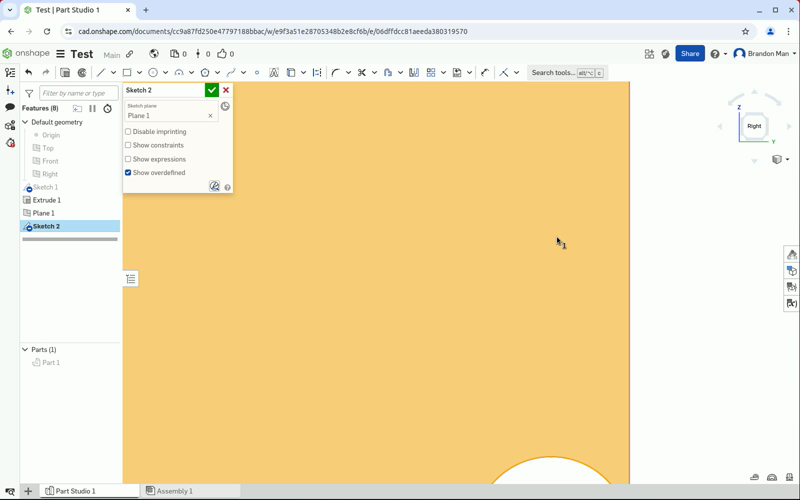
scroll(-6)
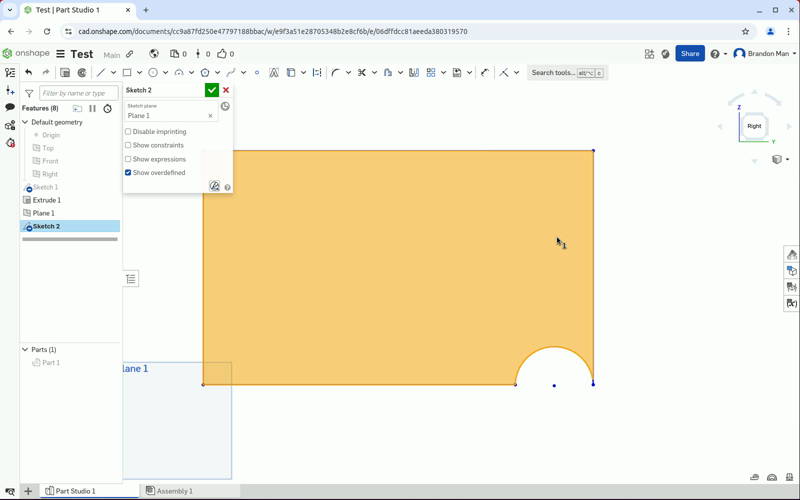
scroll(-6)
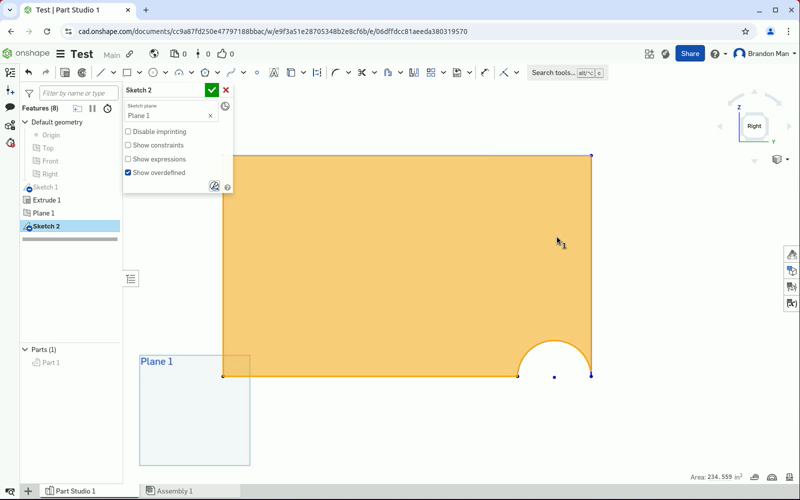
scroll(-6)
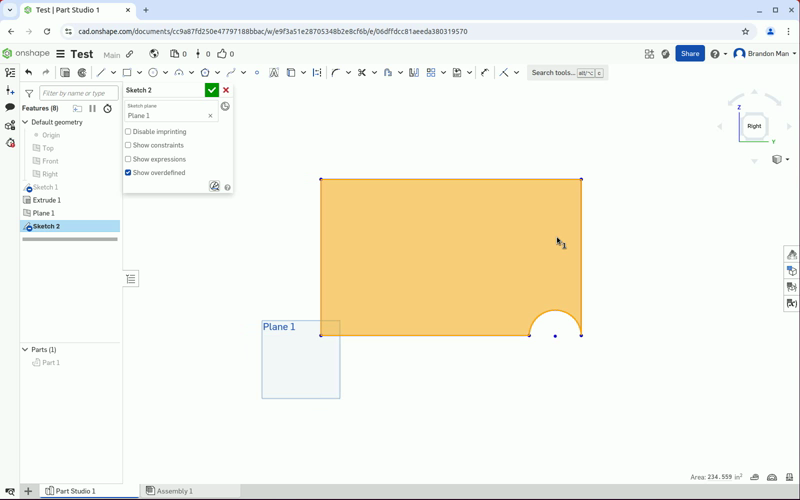
scroll(-6)
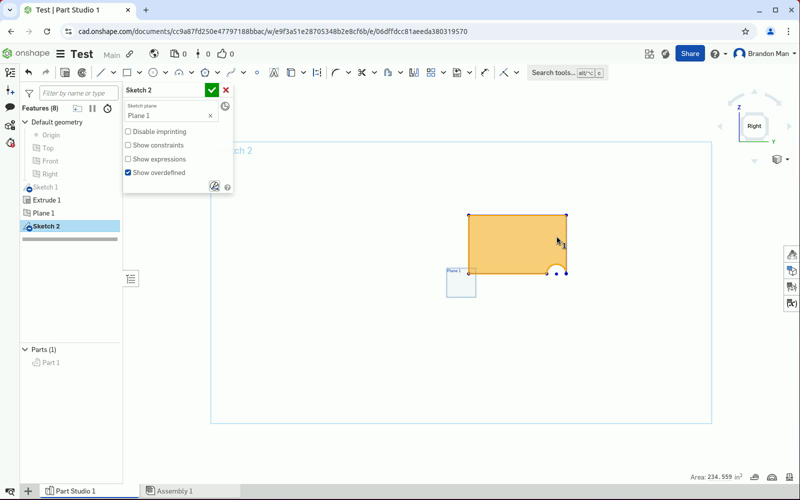
mouse_move(73, 352)
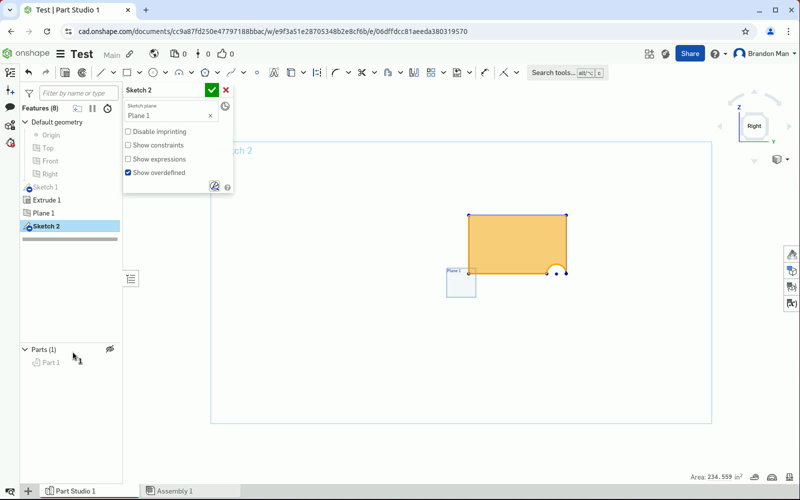
key(shift+y)
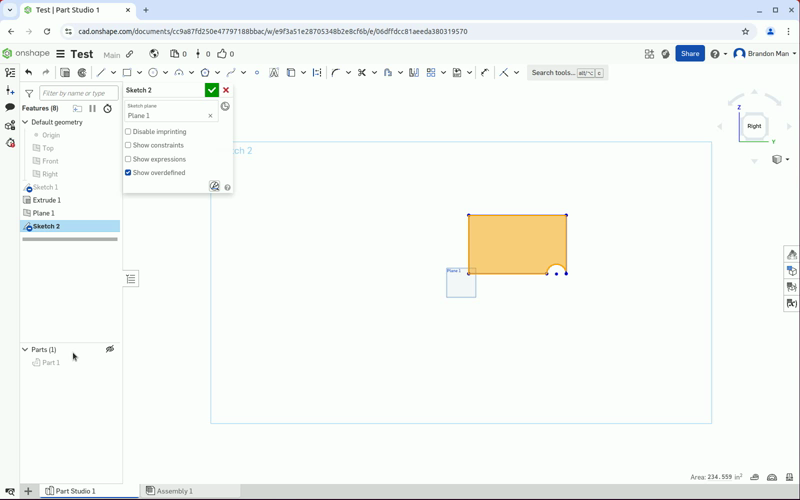
key(shift+e)
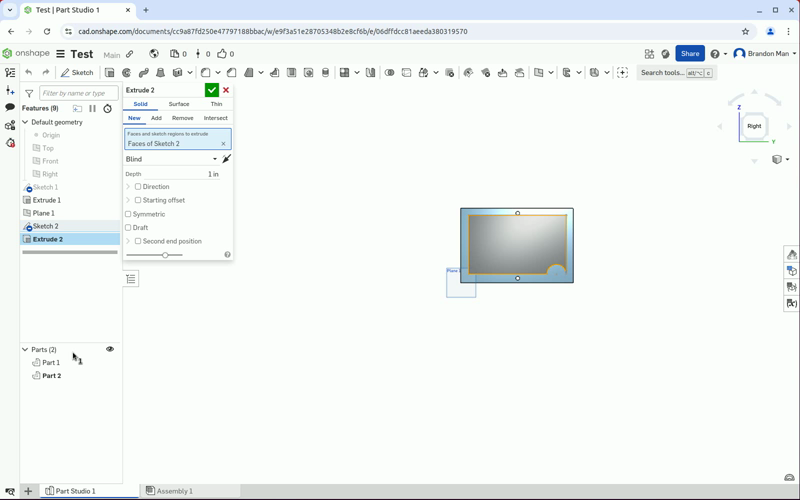
mouse_move(143, 106)
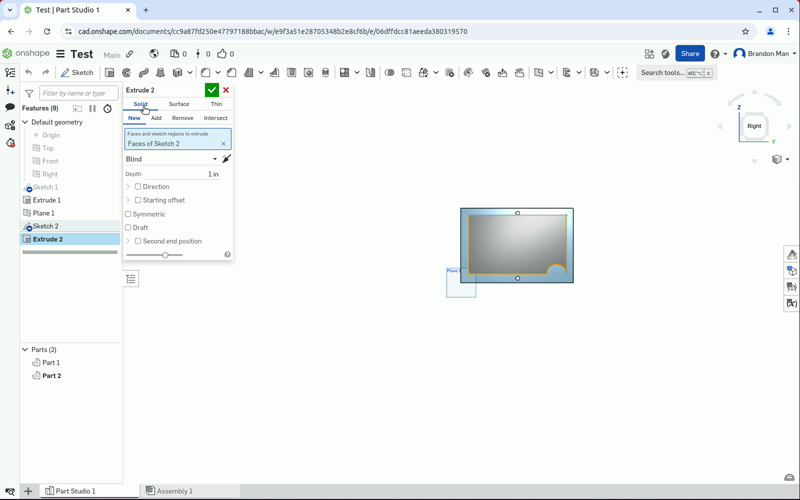
click(143, 106)
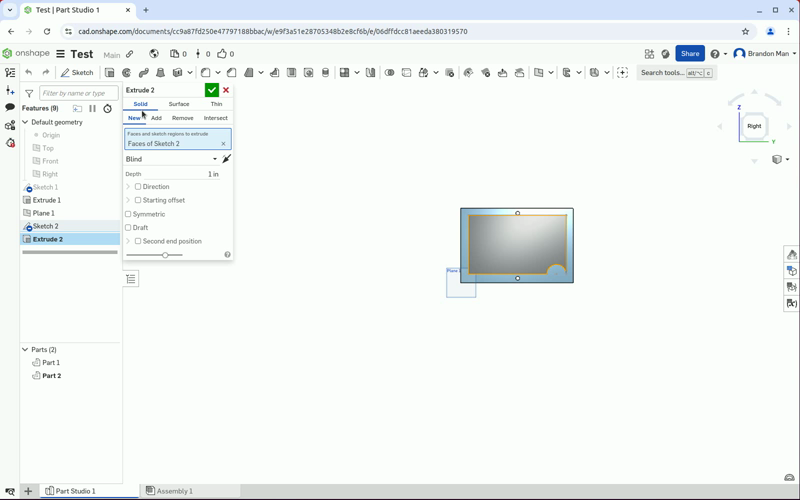
mouse_move(137, 120)
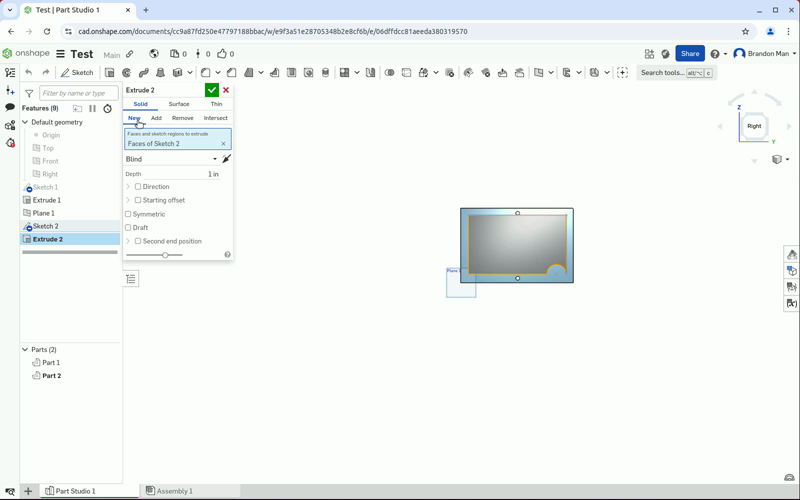
click(137, 120)
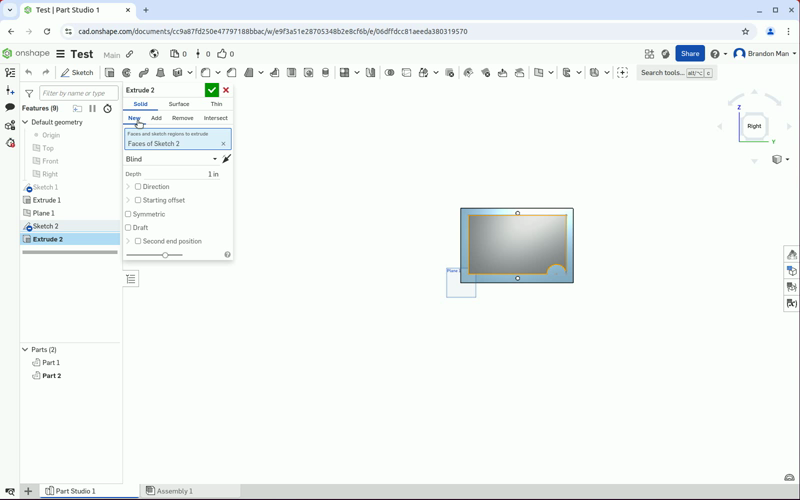
key(tab, 4)
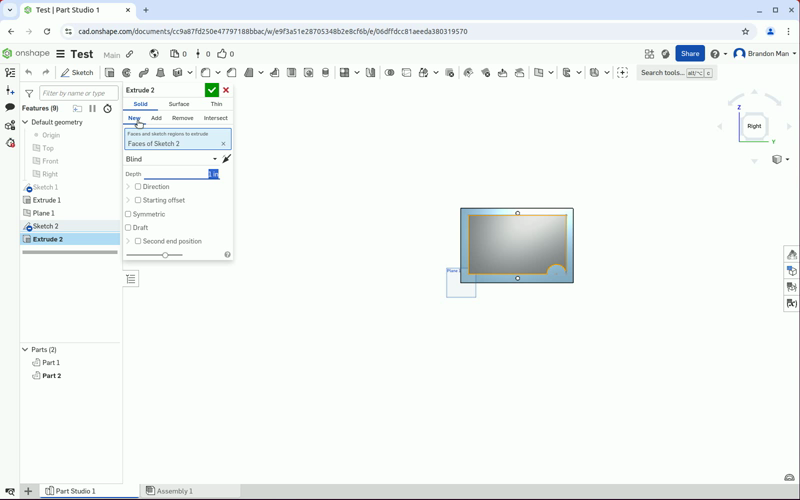
text(5.055)
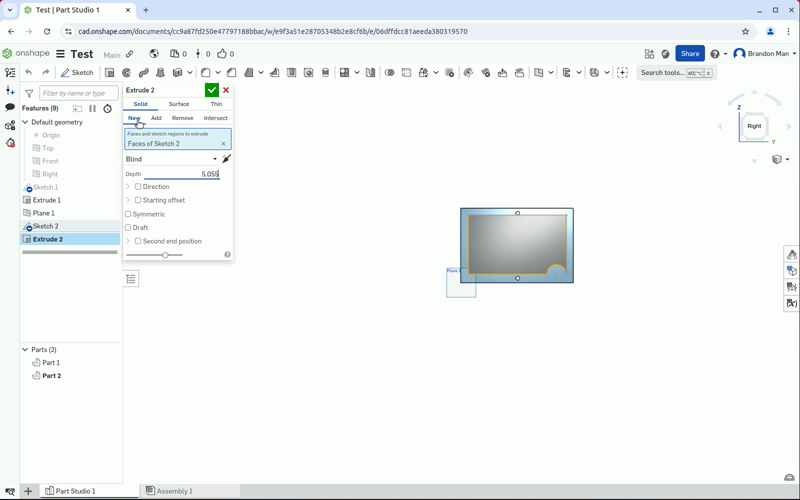
key(enter)
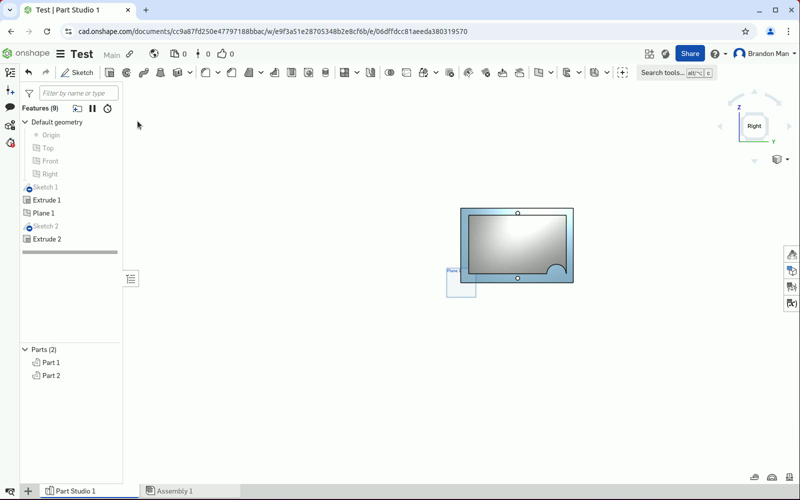
key(shift+h)
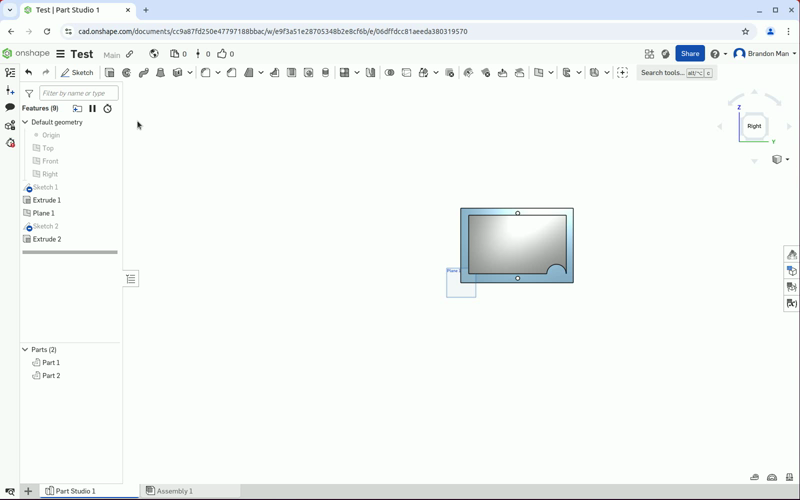
key(shift+h)
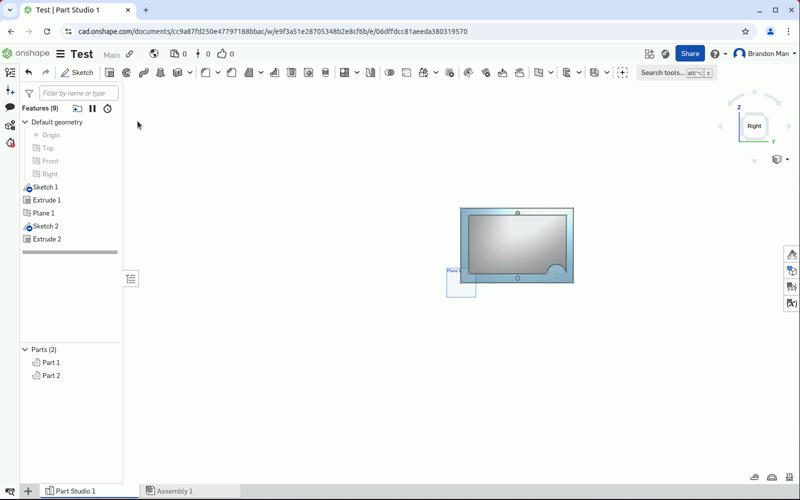
key(shift+7)
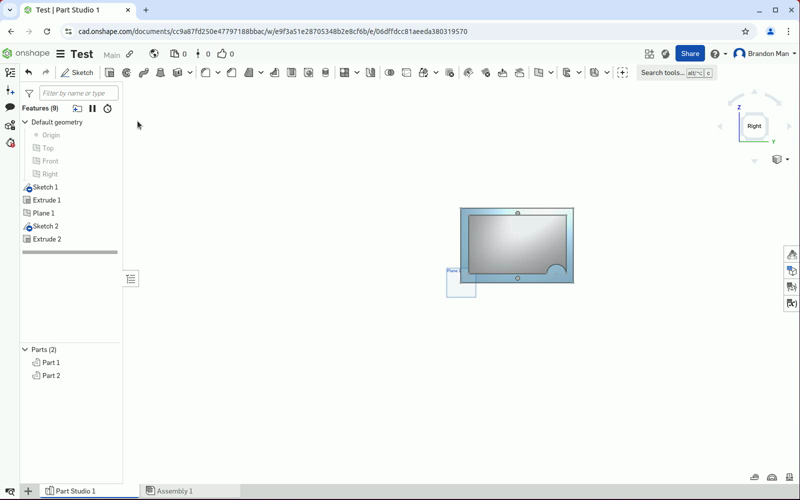
key(right, 2)
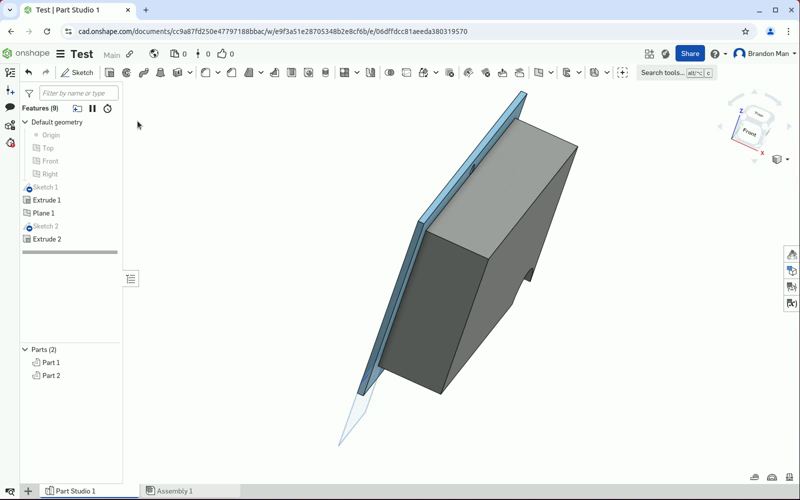
key(down, 2)
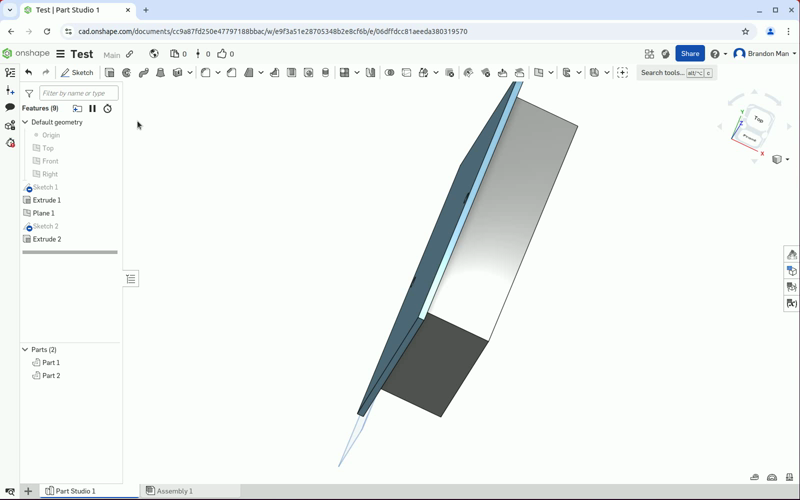
key(up, 2)
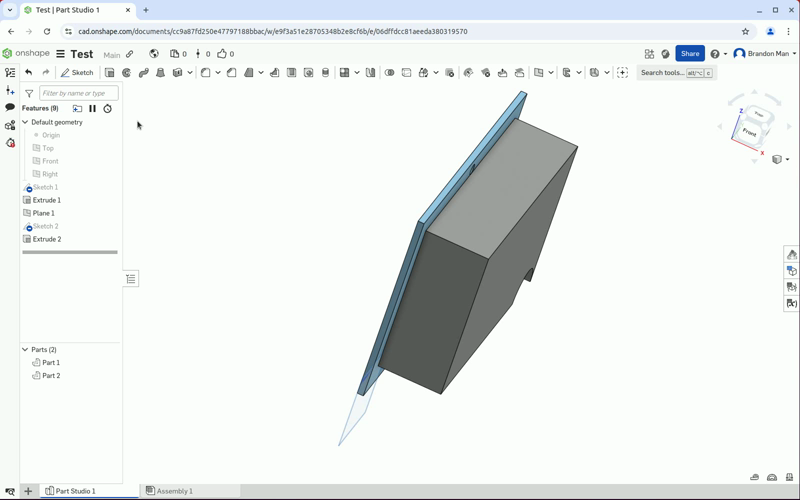
key(left, 2)
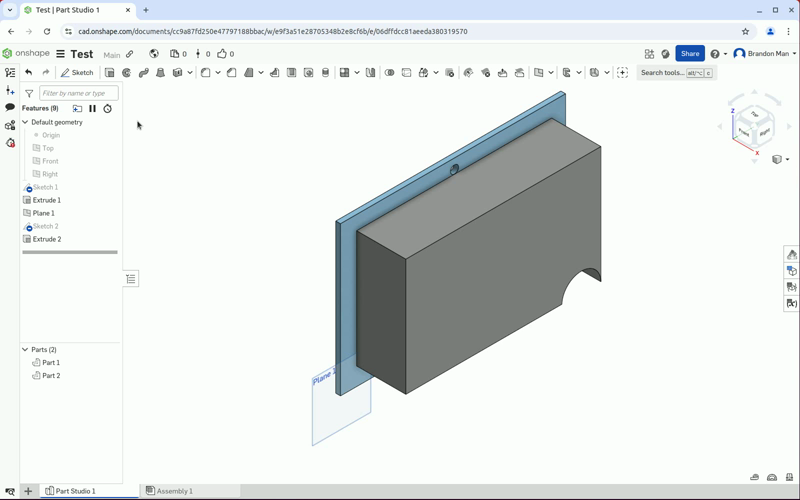
mouse_move(73, 189)
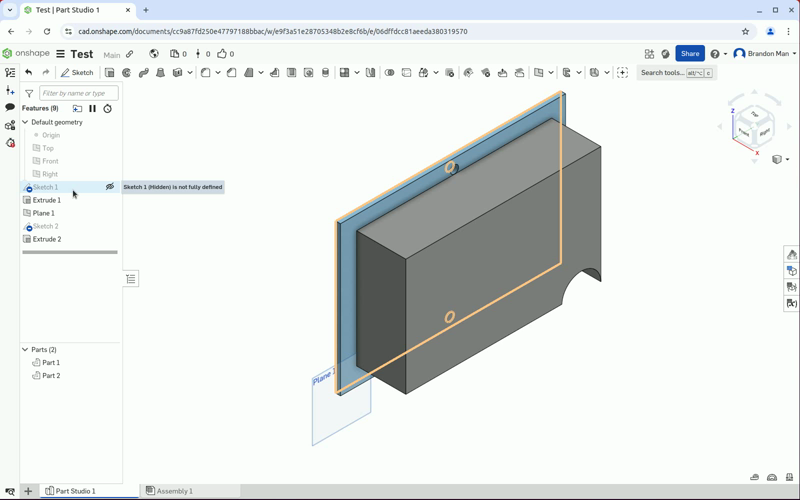
click(73, 189)